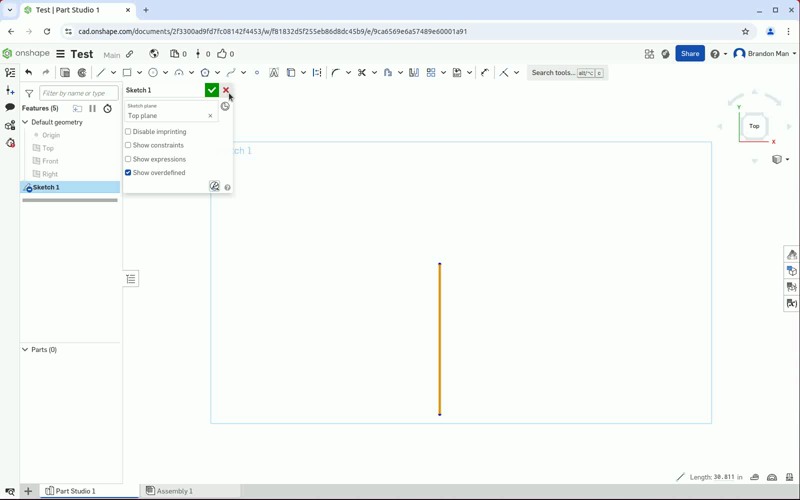
key(shift+h)
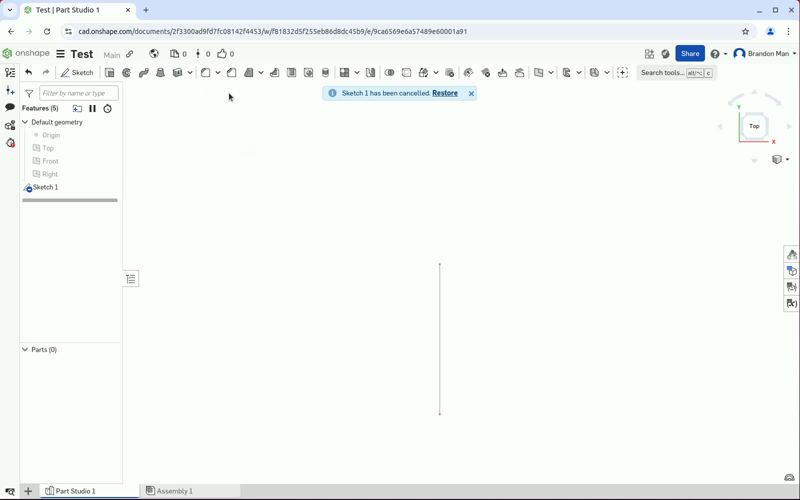
key(shift+s)
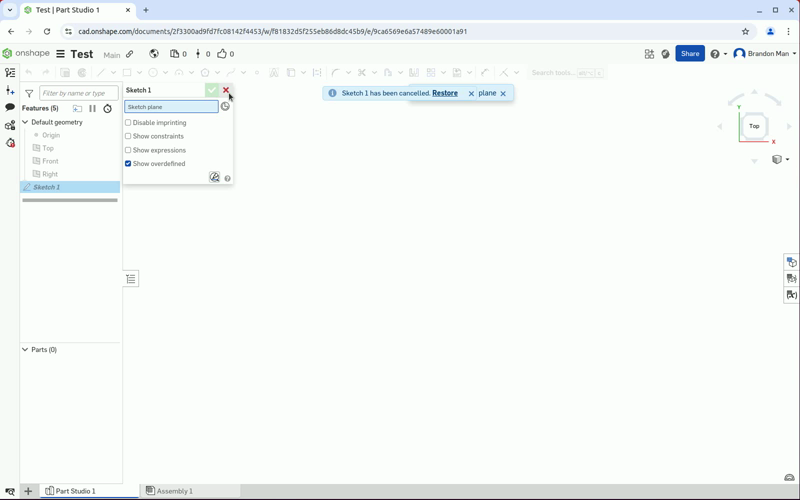
mouse_move(73, 150)
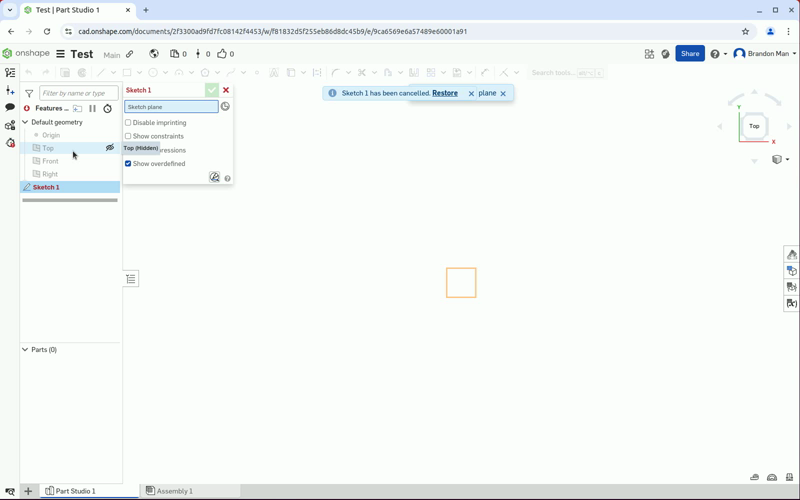
click(73, 150)
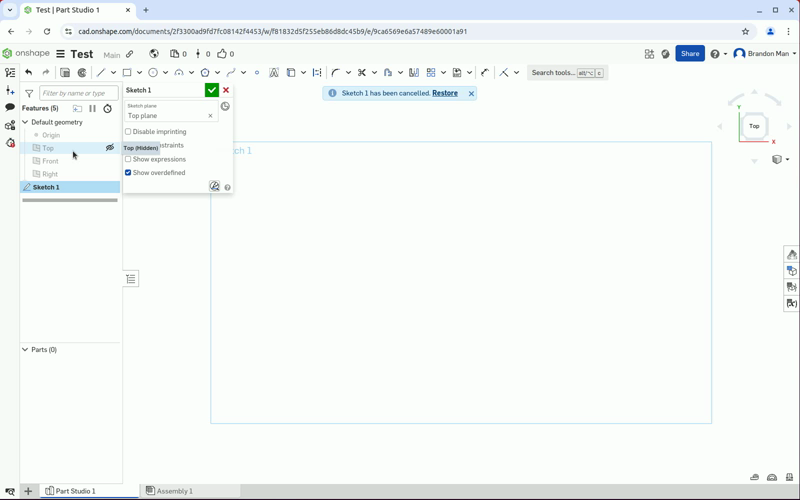
mouse_move(73, 352)
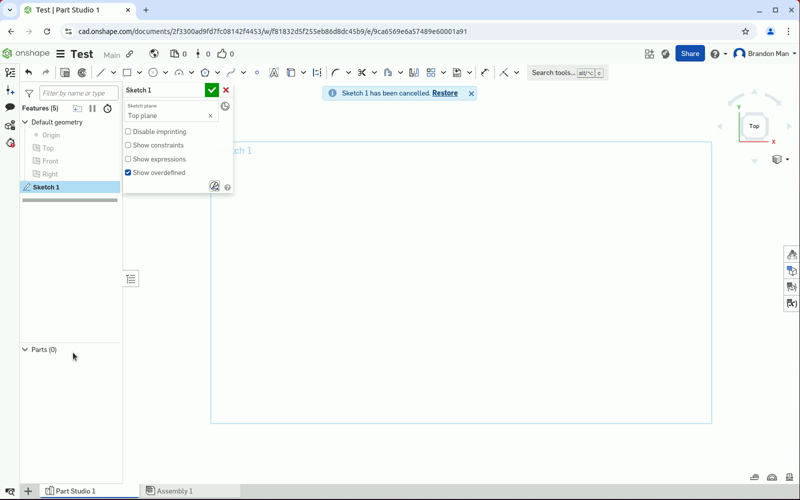
key(y)
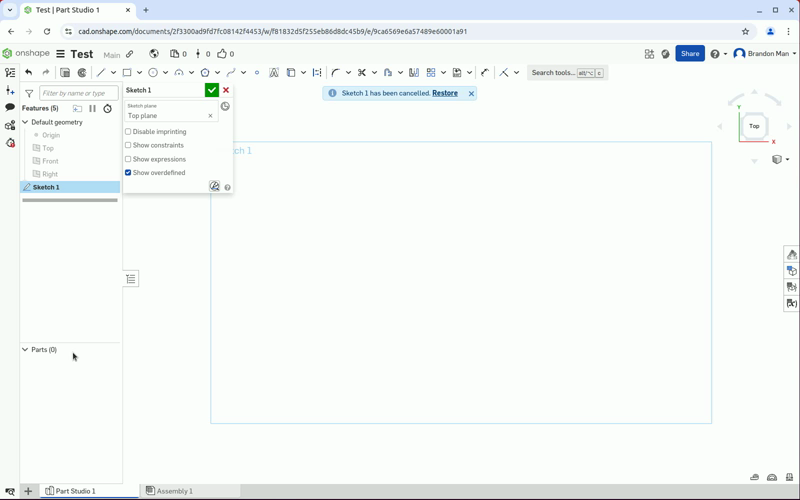
key(l)
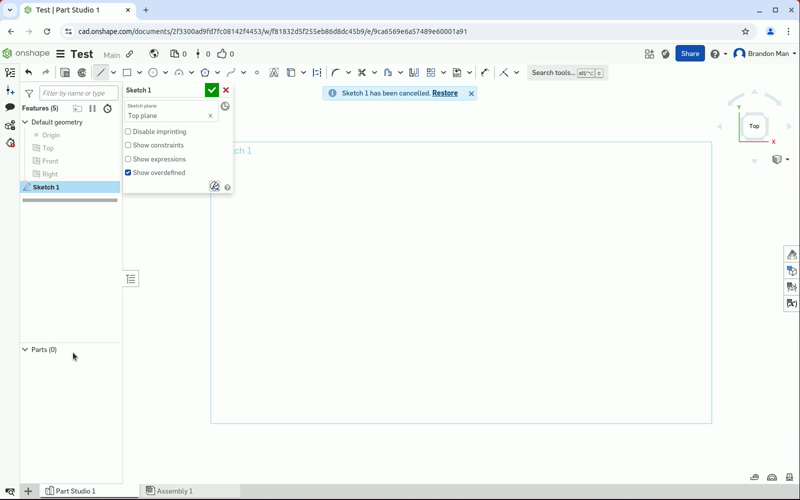
key_down(shift)
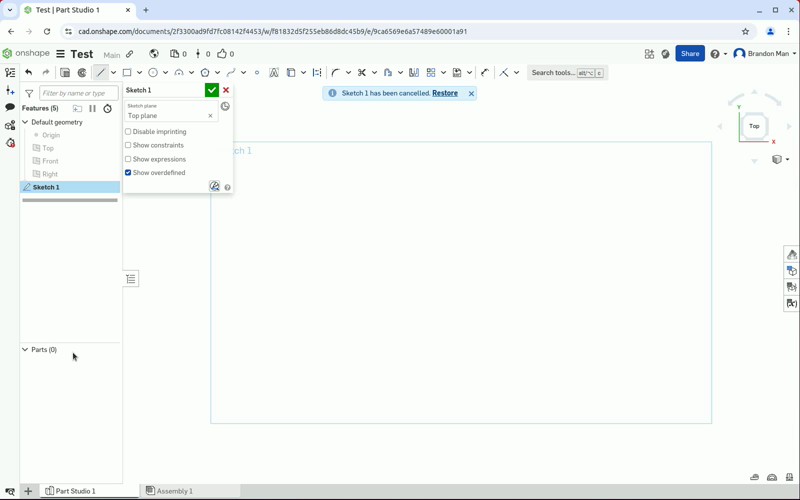
mouse_move(450, 178)
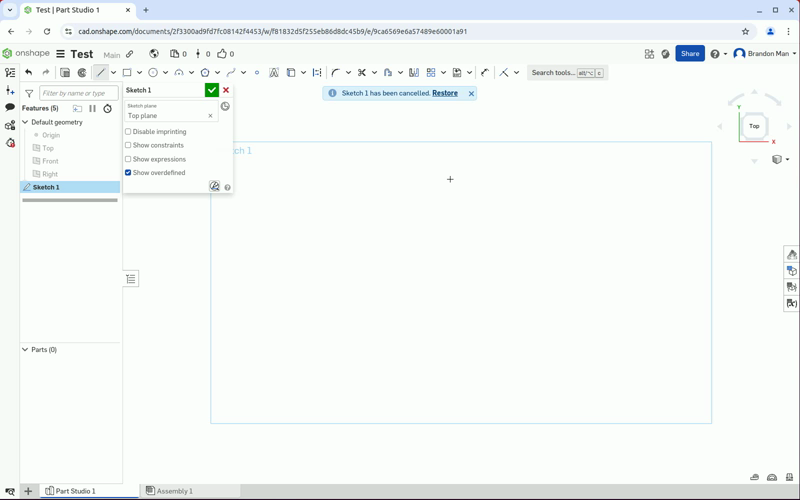
click(450, 178)
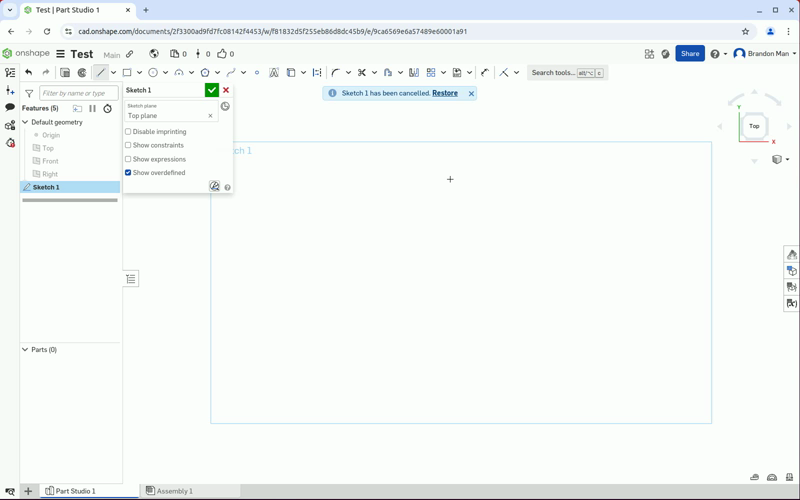
key_up(shift)
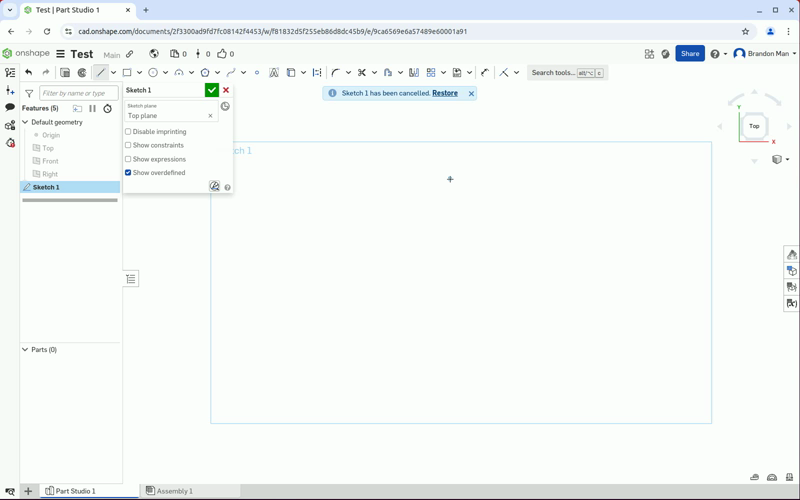
key_down(shift)
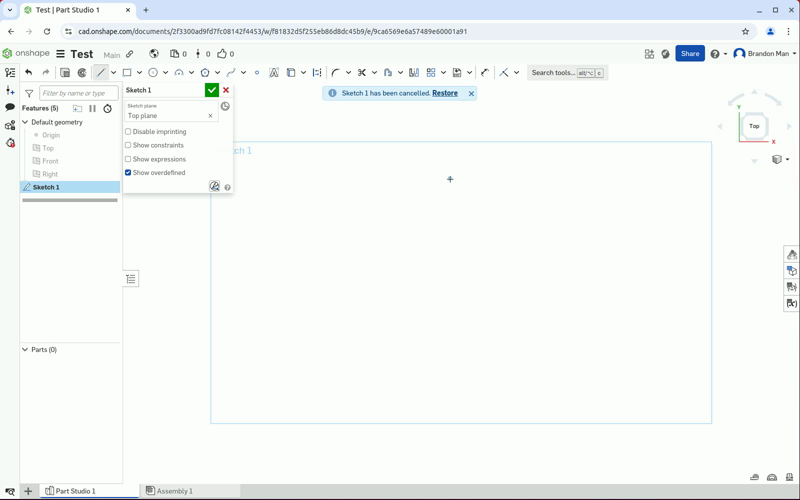
mouse_move(454, 282)
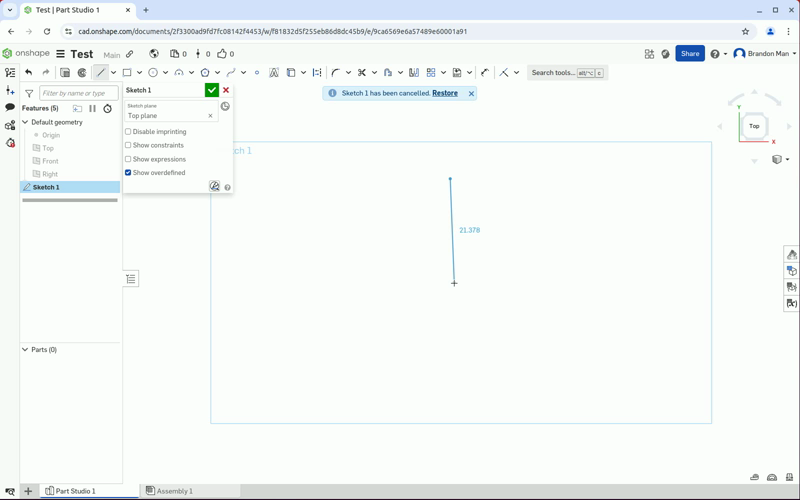
click(454, 282)
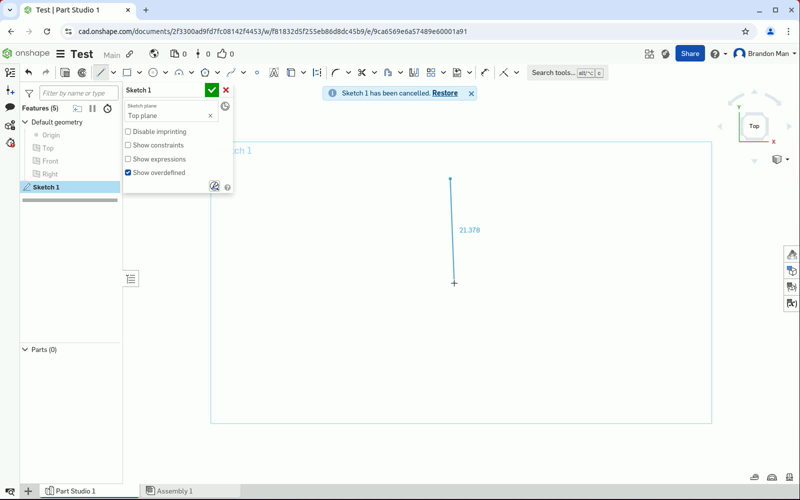
key_up(shift)
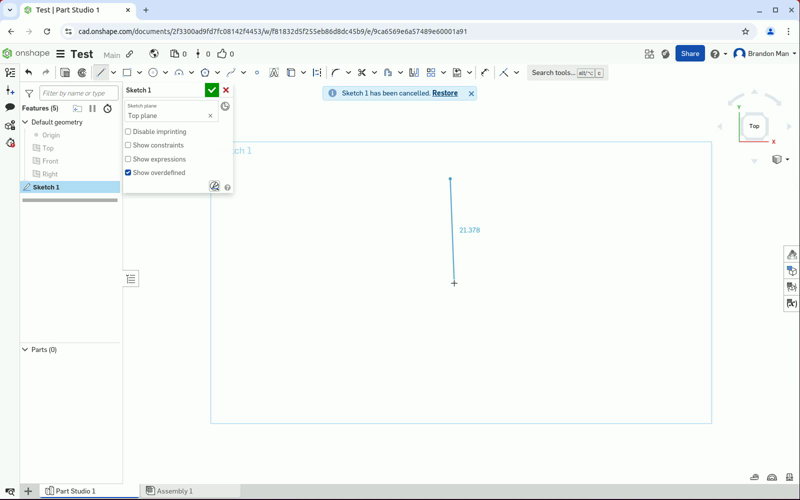
key_down(shift)
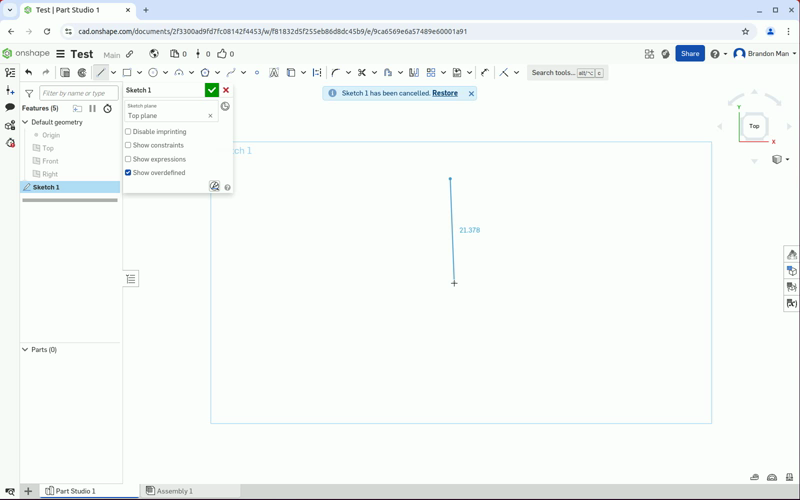
mouse_move(484, 282)
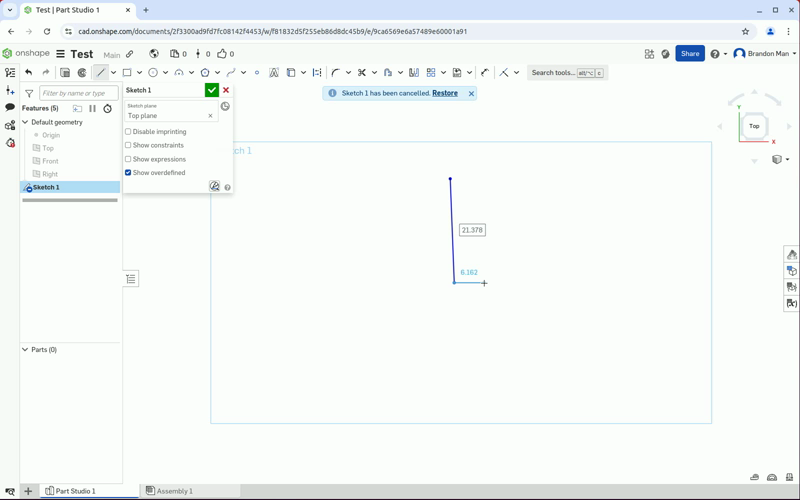
mouse_move(460, 298)
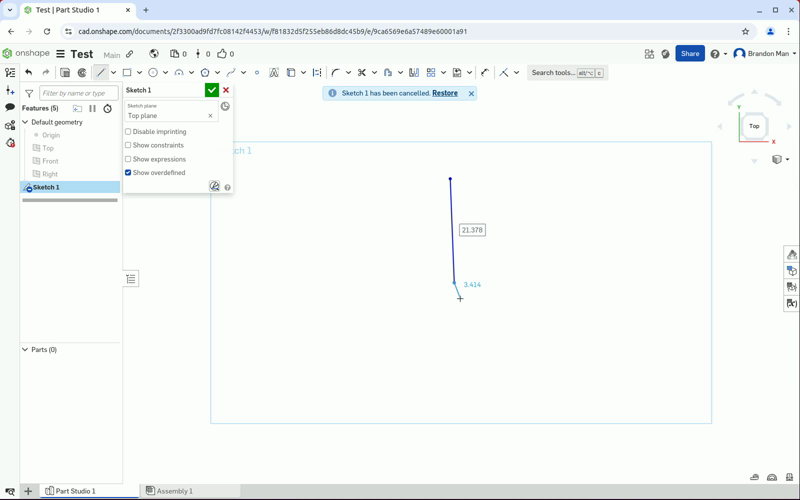
click(460, 298)
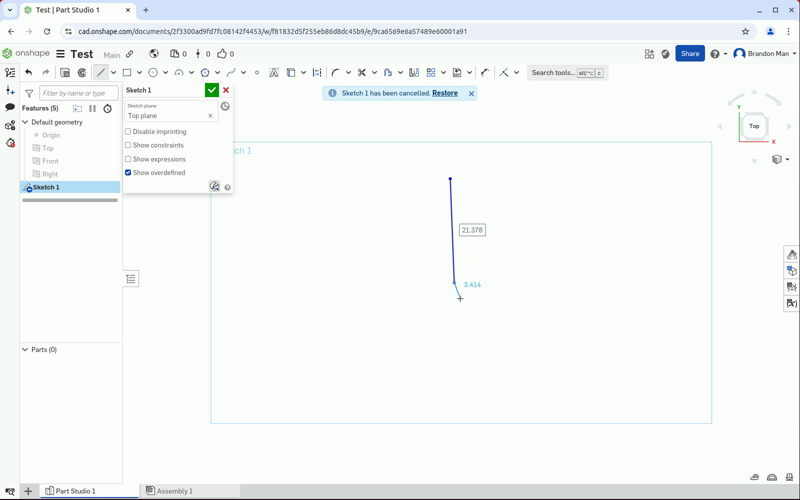
key_up(shift)
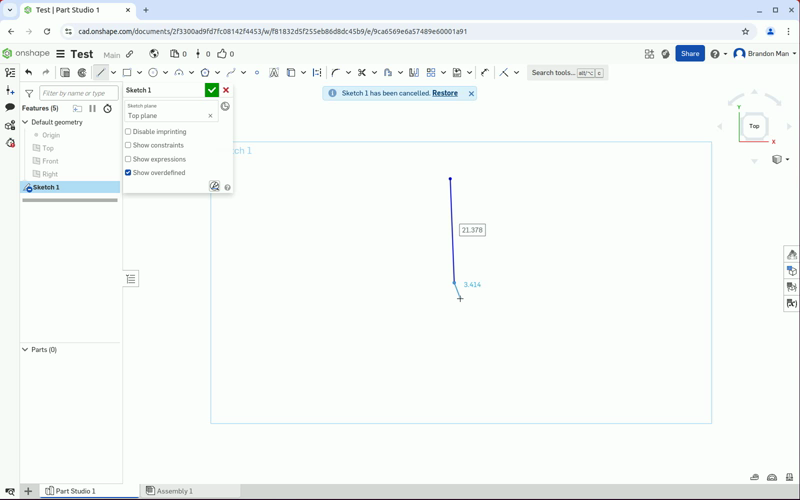
key_down(shift)
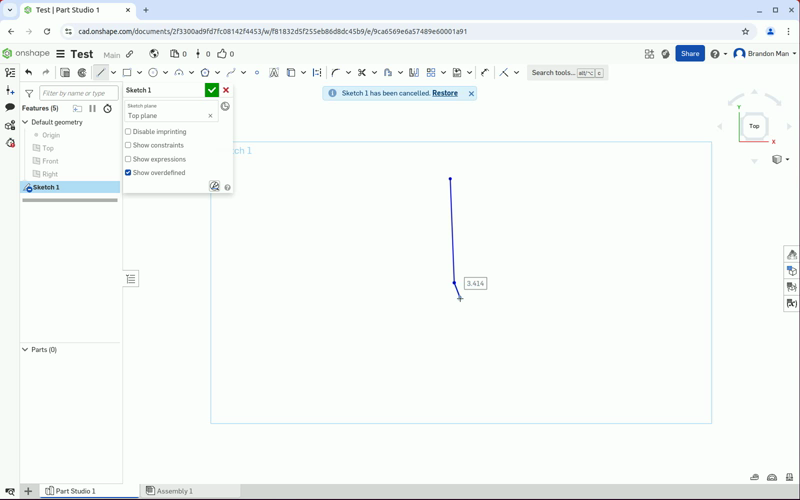
mouse_move(490, 298)
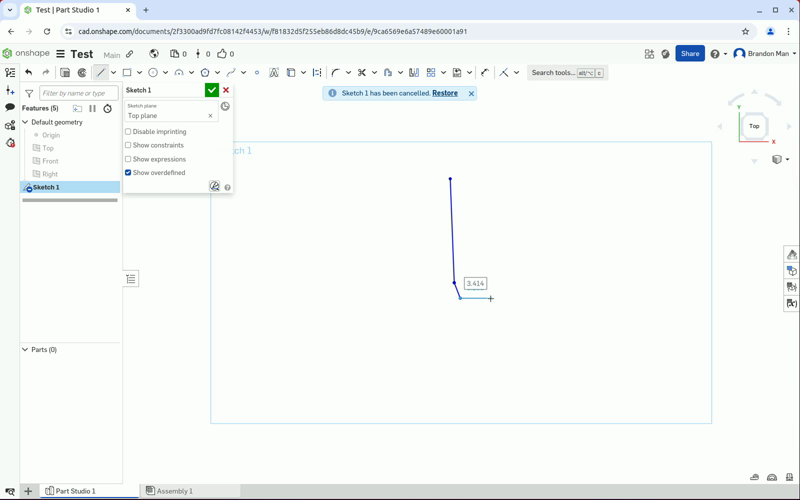
mouse_move(466, 282)
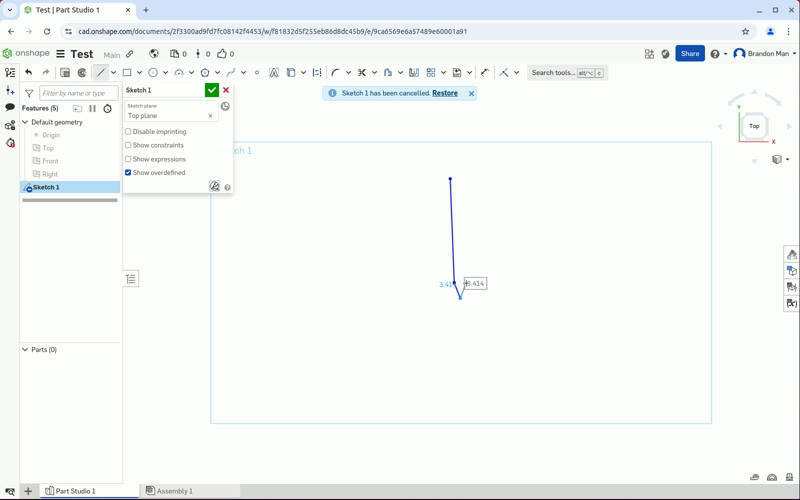
click(466, 282)
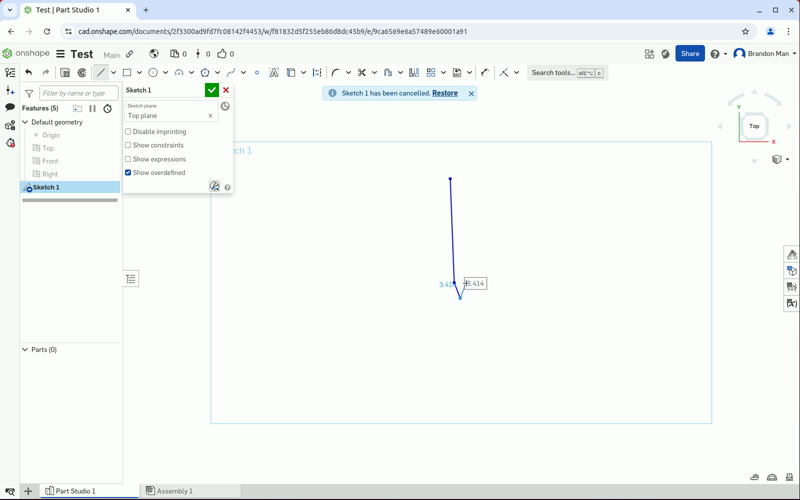
key_up(shift)
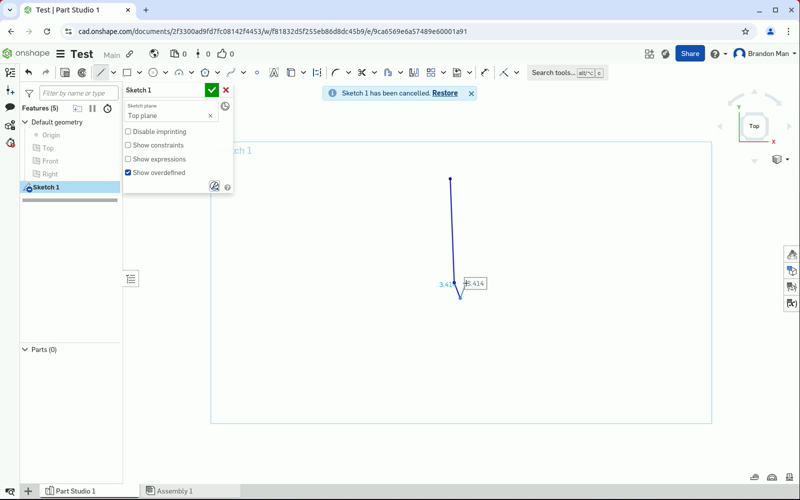
key_down(shift)
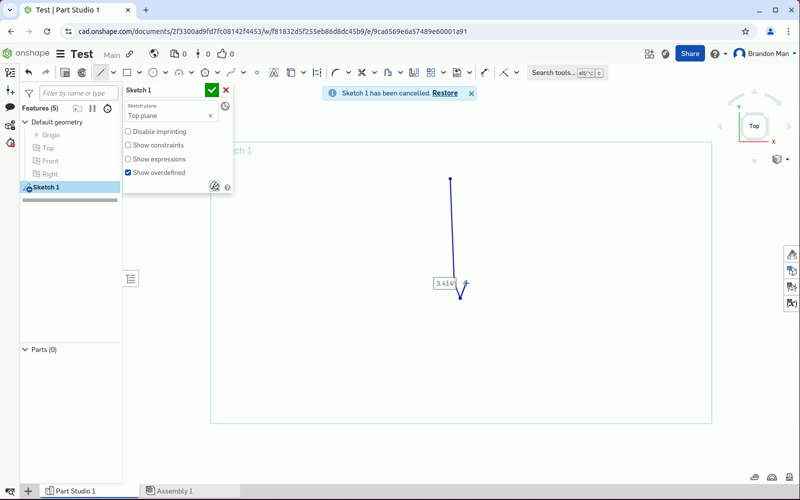
mouse_move(471, 178)
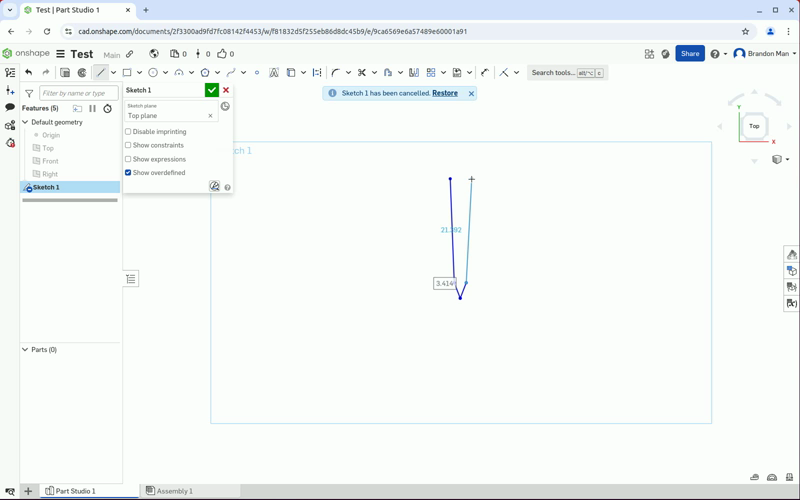
click(471, 178)
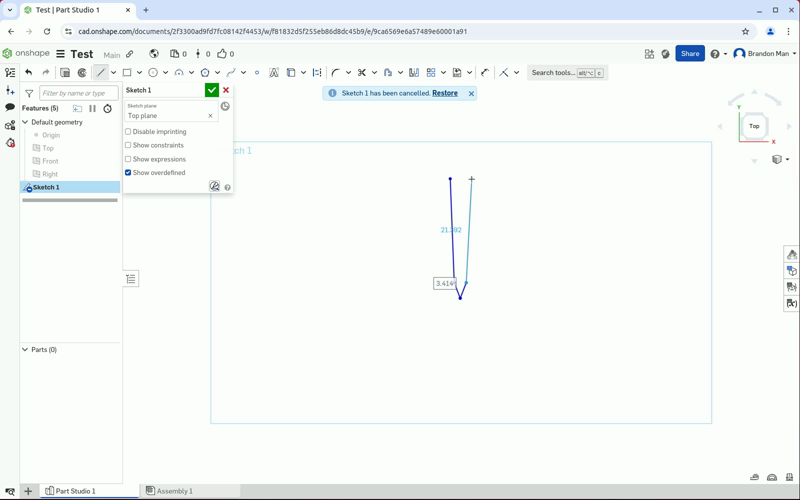
key_up(shift)
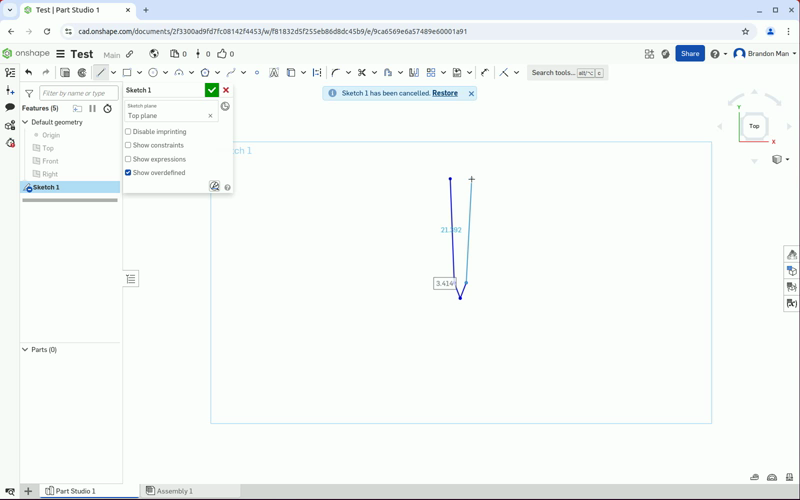
key(esc)
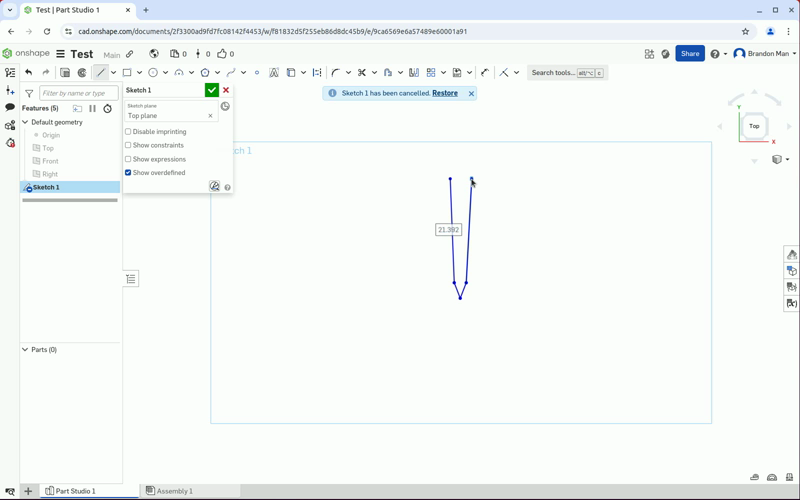
key(a)
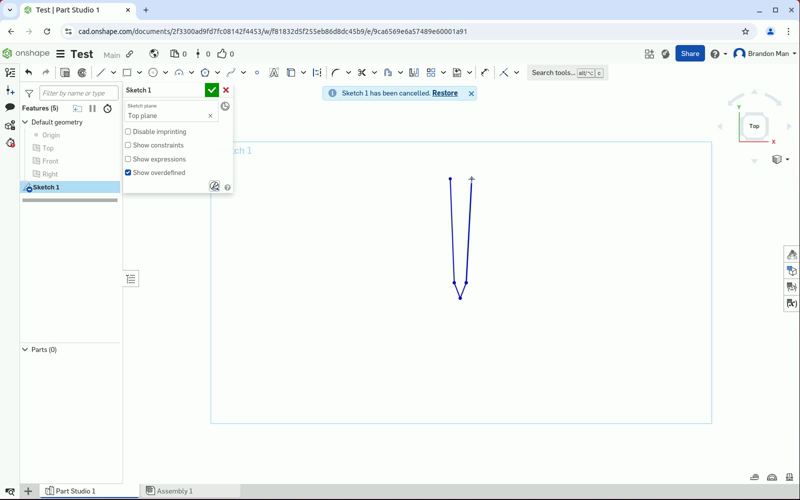
mouse_move(471, 178)
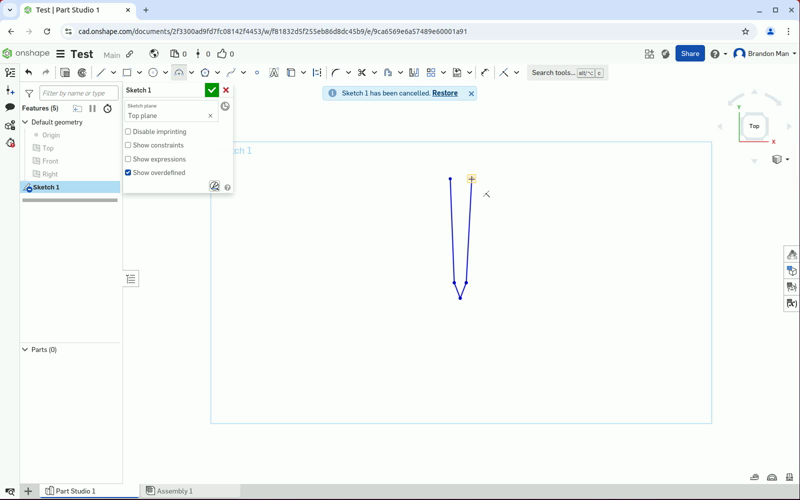
click(471, 178)
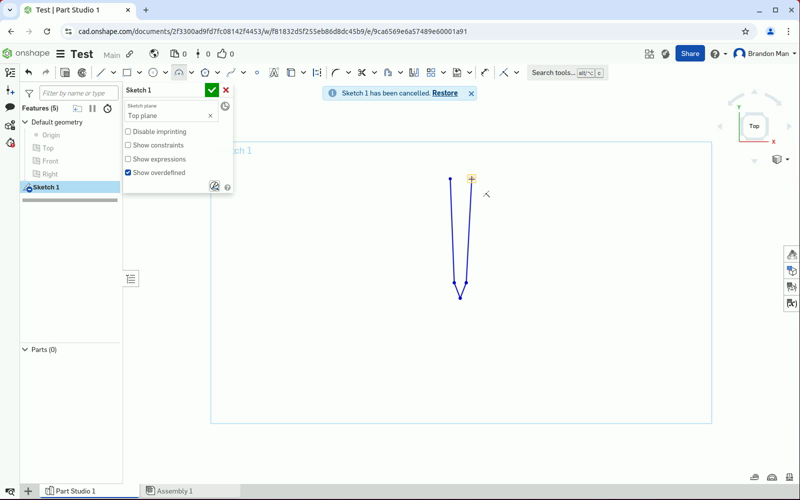
mouse_move(450, 178)
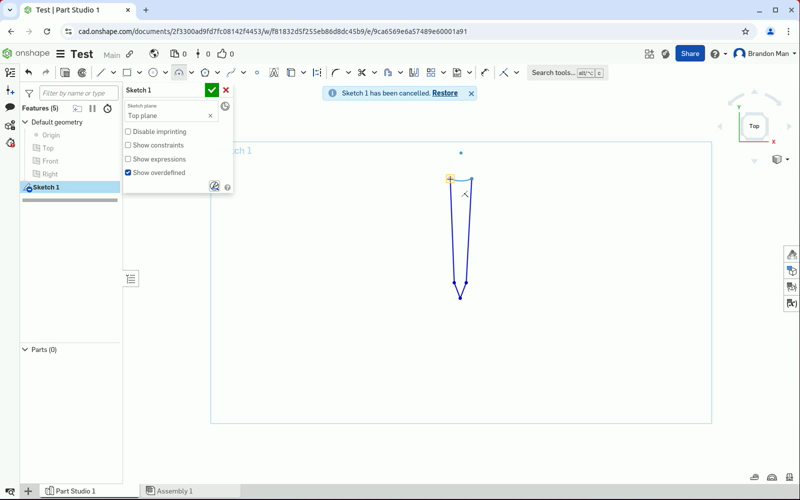
click(450, 178)
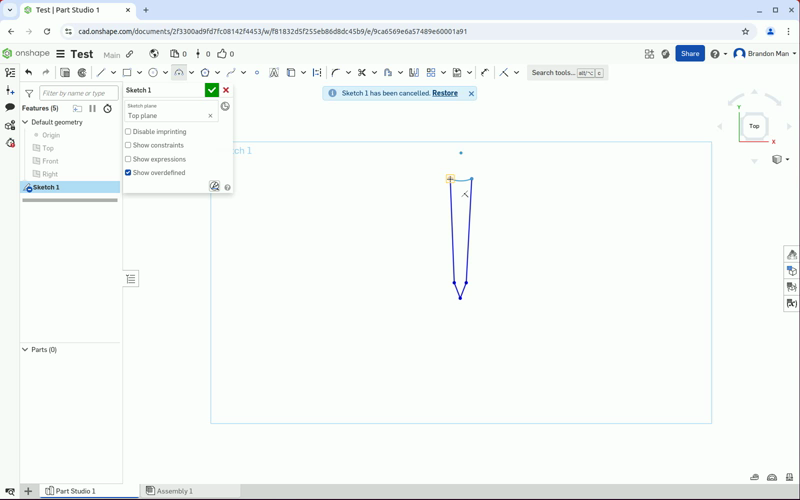
key_down(shift)
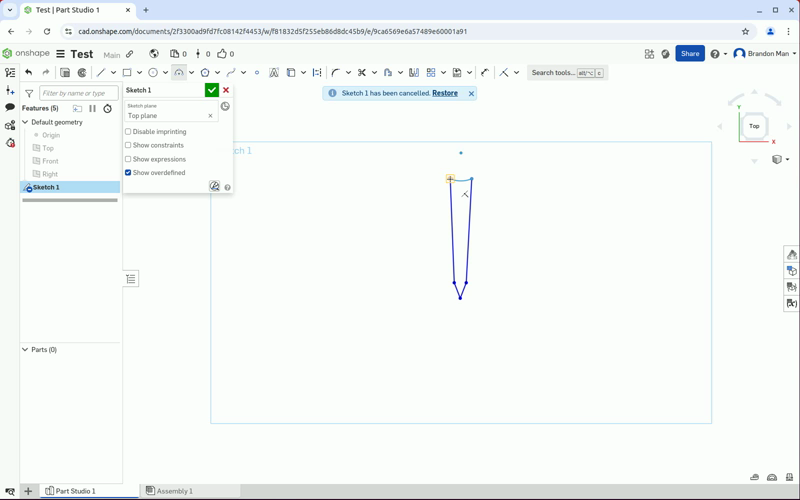
mouse_move(461, 188)
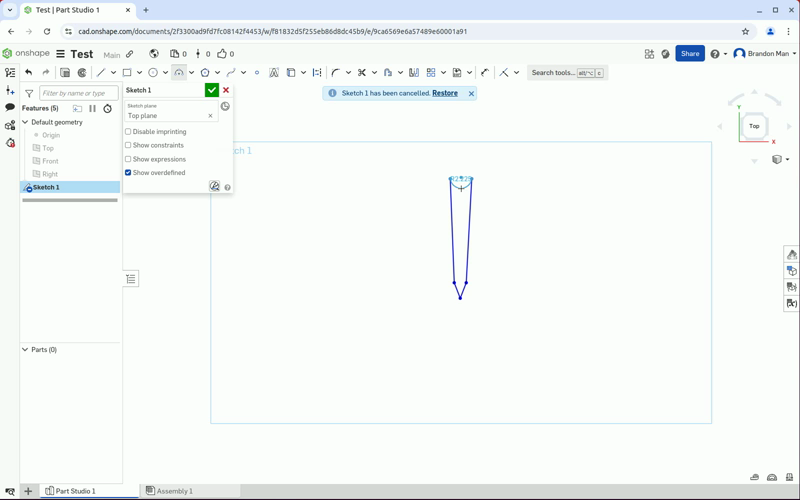
click(461, 188)
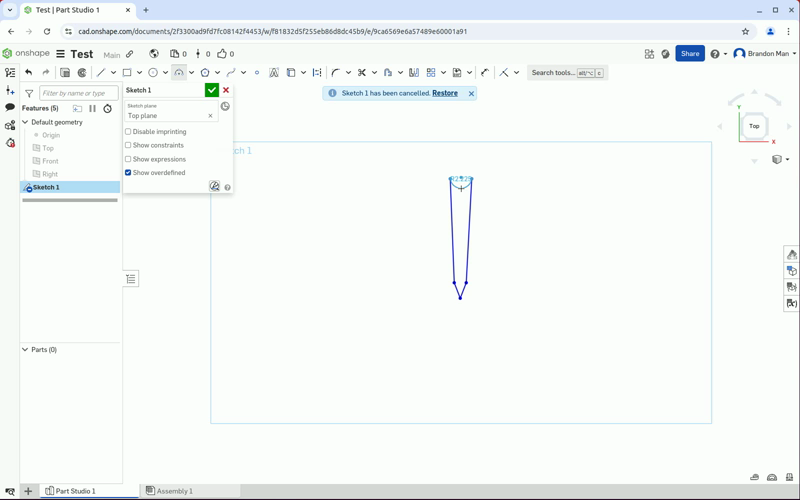
key_up(shift)
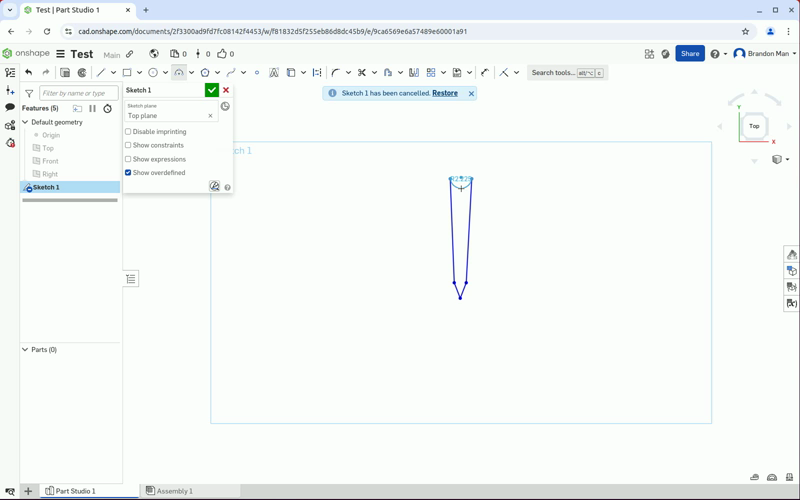
key(esc)
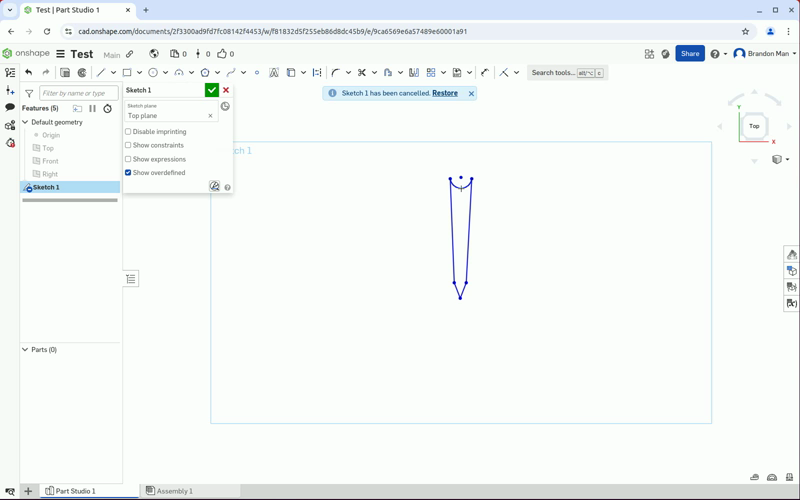
mouse_move(455, 243)
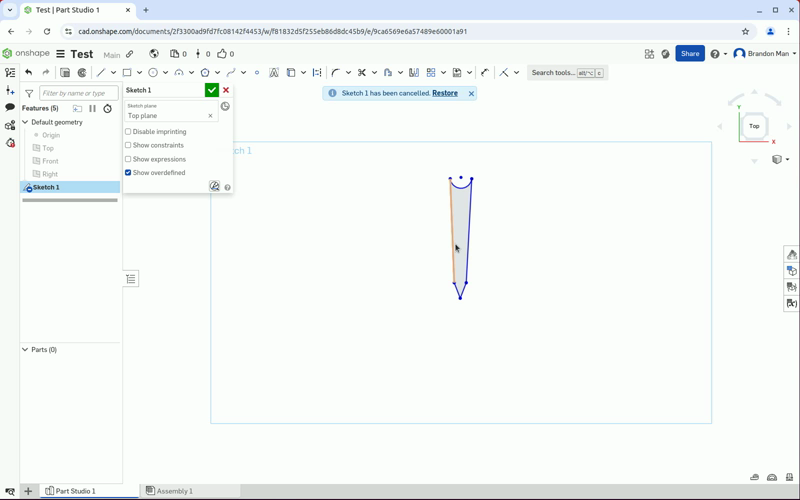
scroll(6)
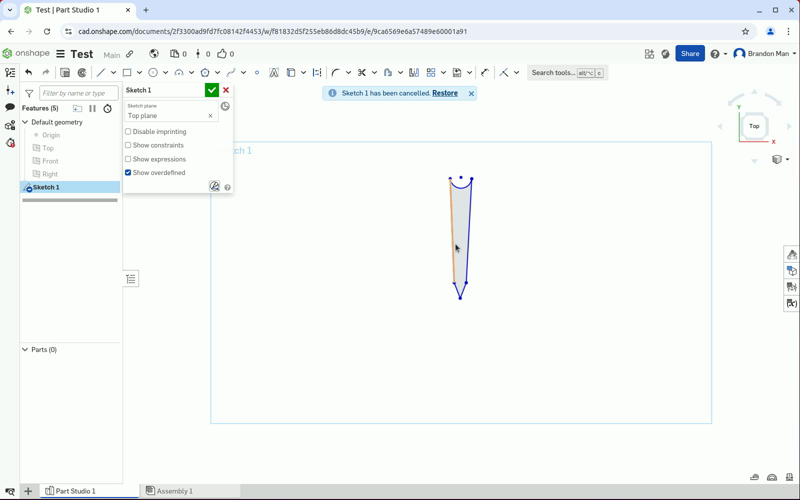
scroll(6)
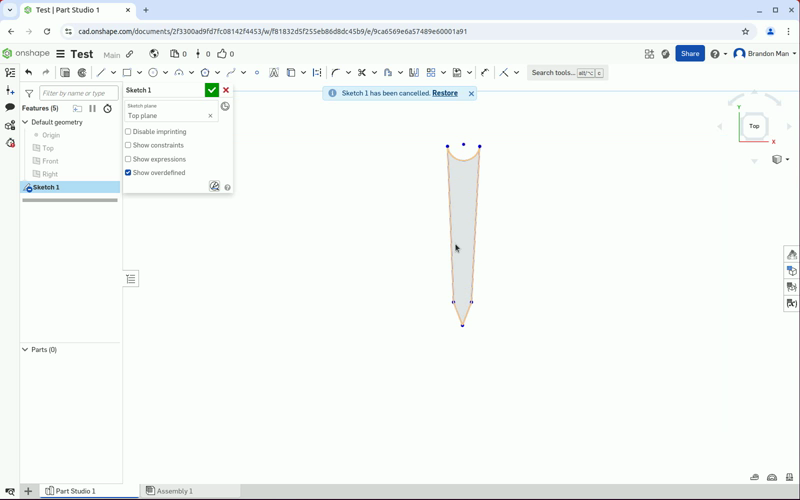
scroll(6)
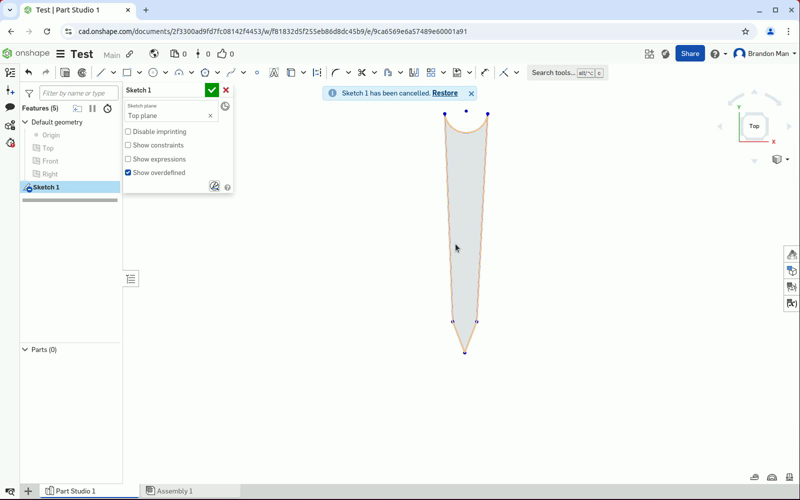
scroll(6)
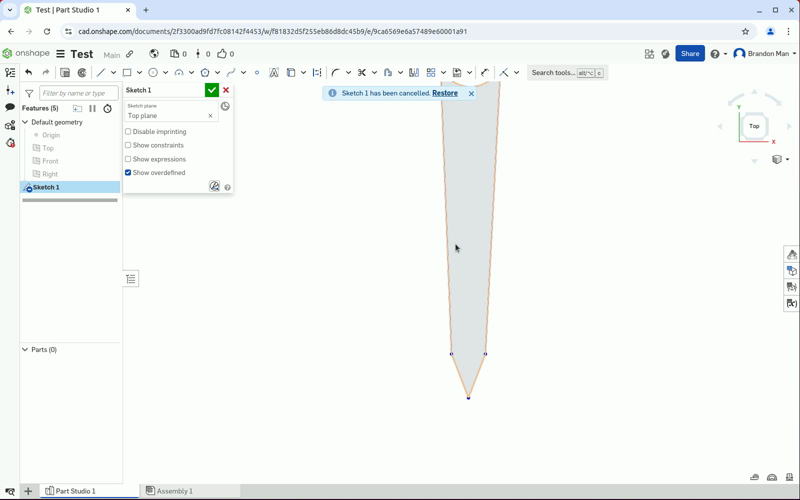
scroll(6)
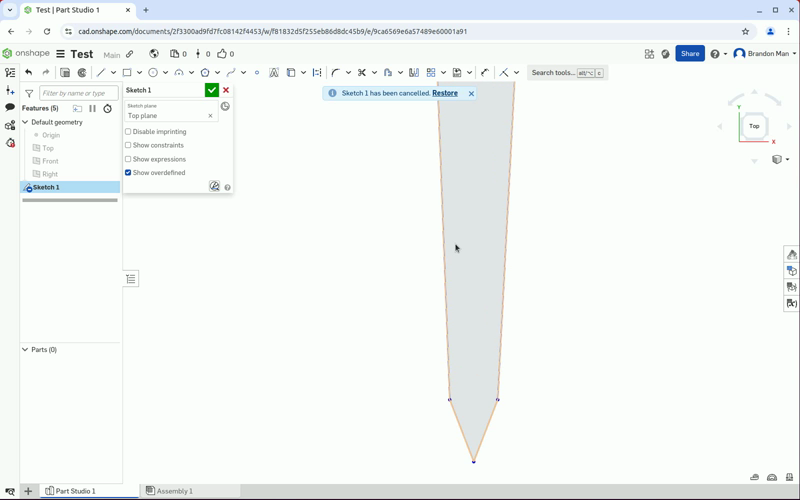
scroll(6)
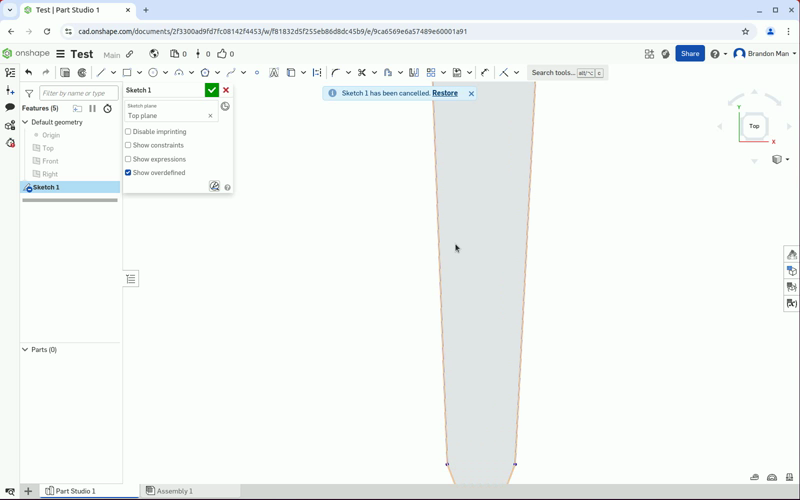
scroll(6)
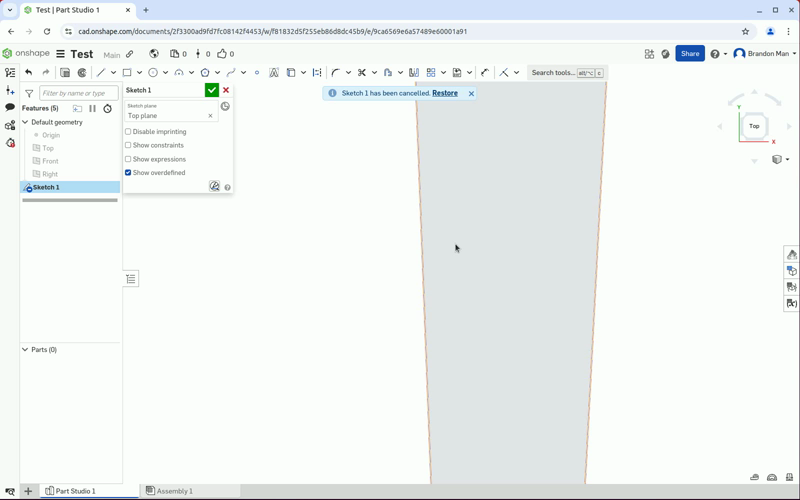
click(455, 243)
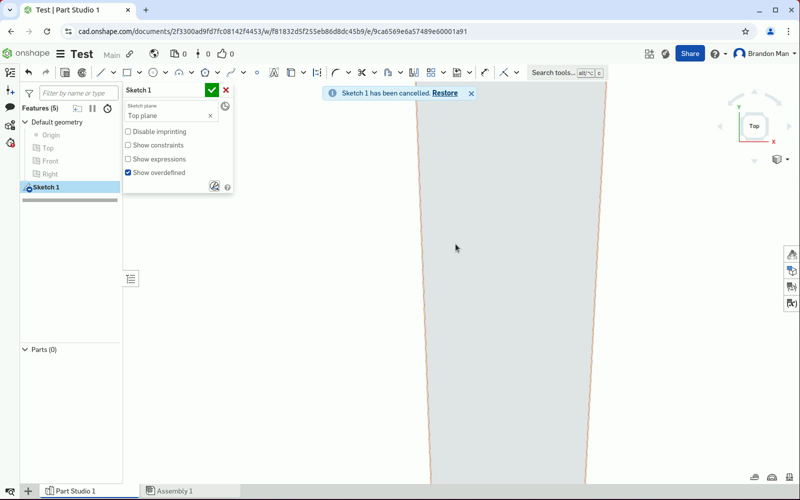
scroll(-6)
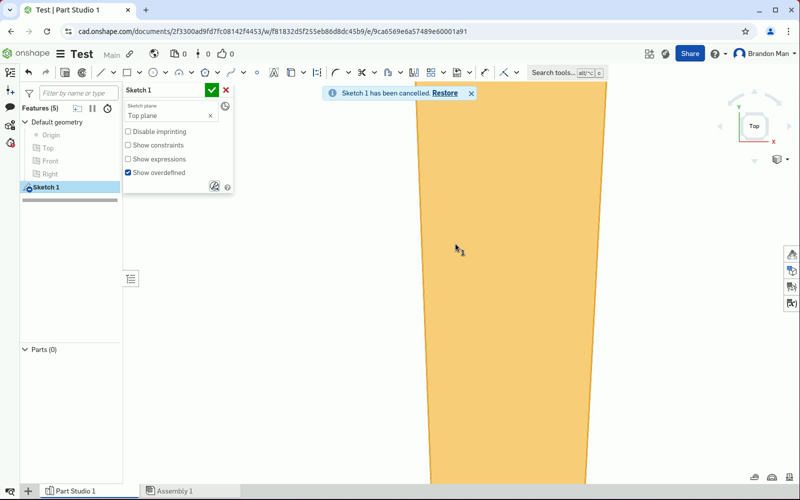
scroll(-6)
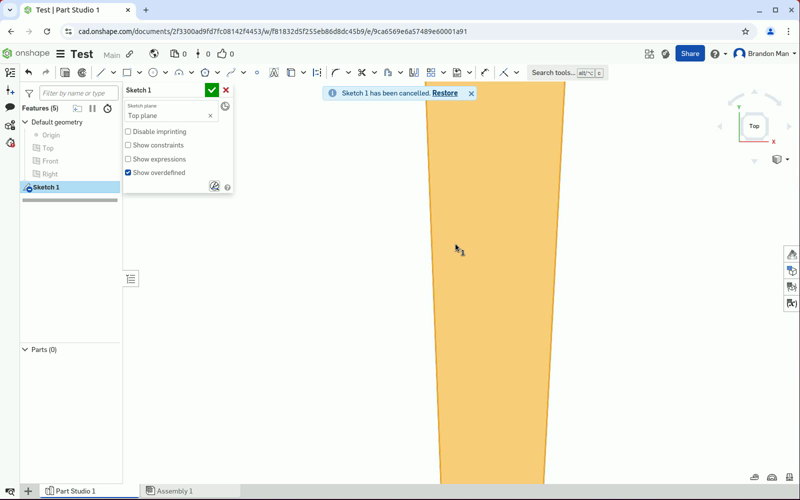
scroll(-6)
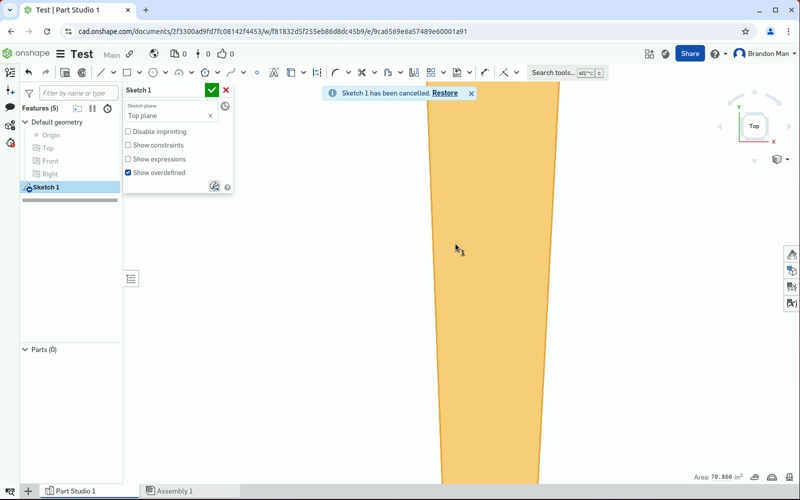
scroll(-6)
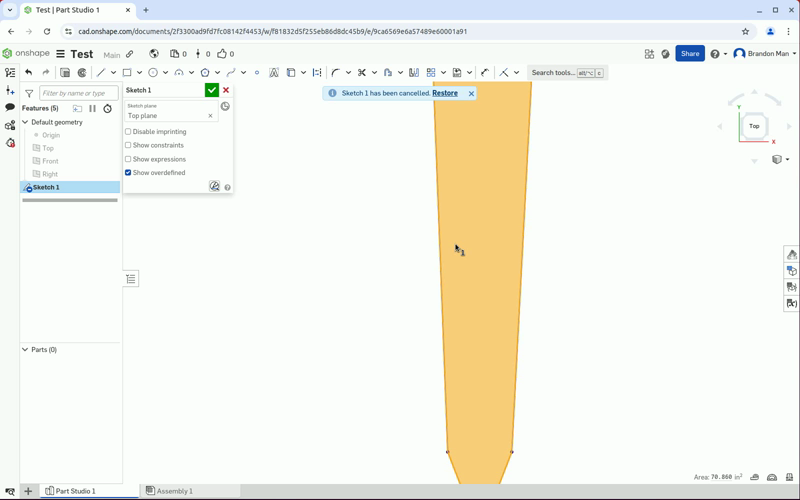
scroll(-6)
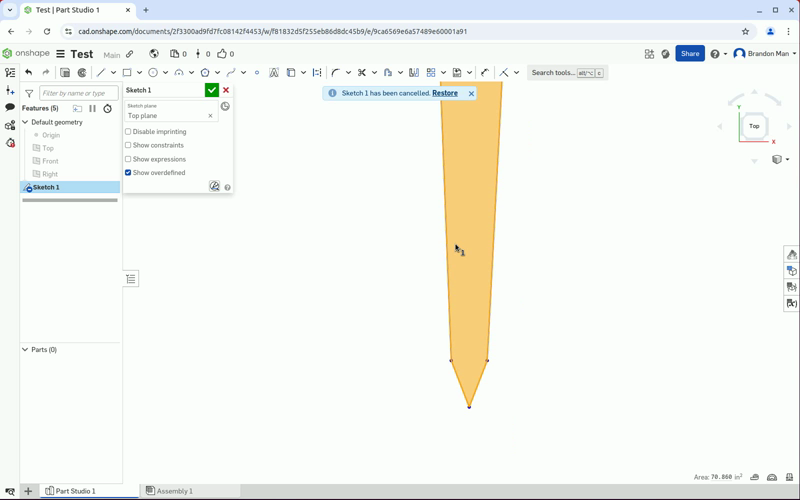
scroll(-6)
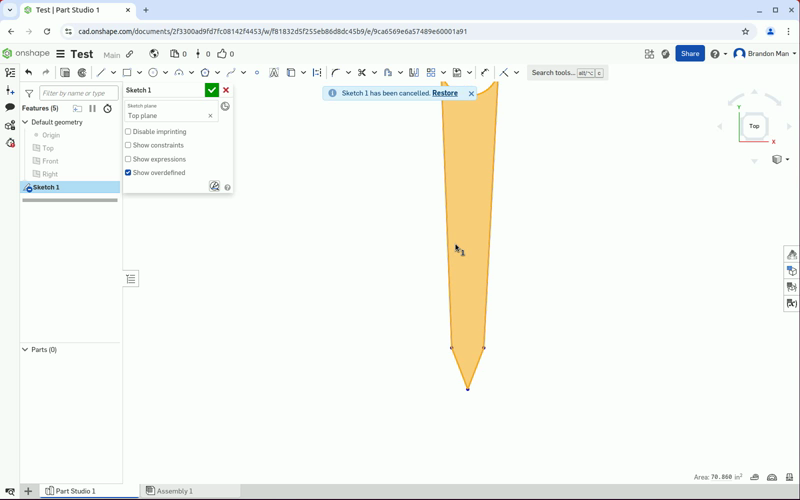
scroll(-6)
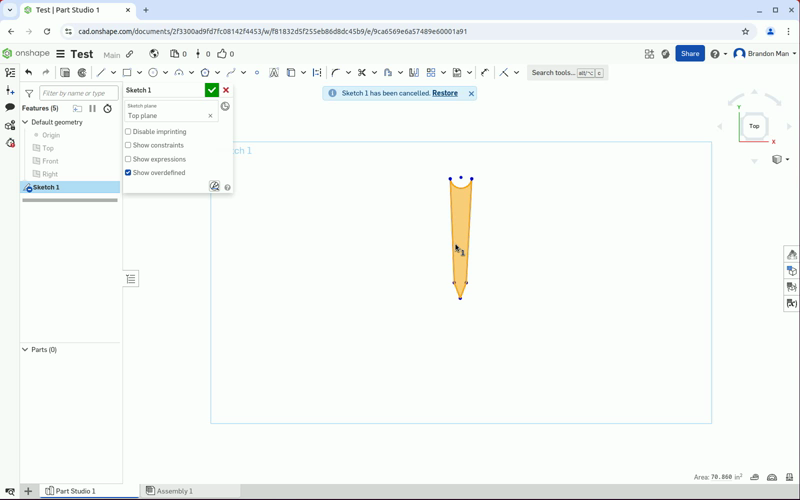
mouse_move(73, 352)
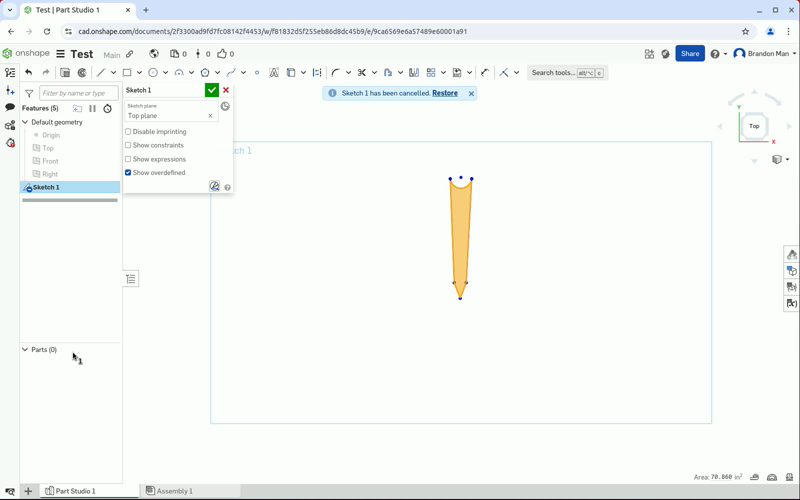
key(shift+y)
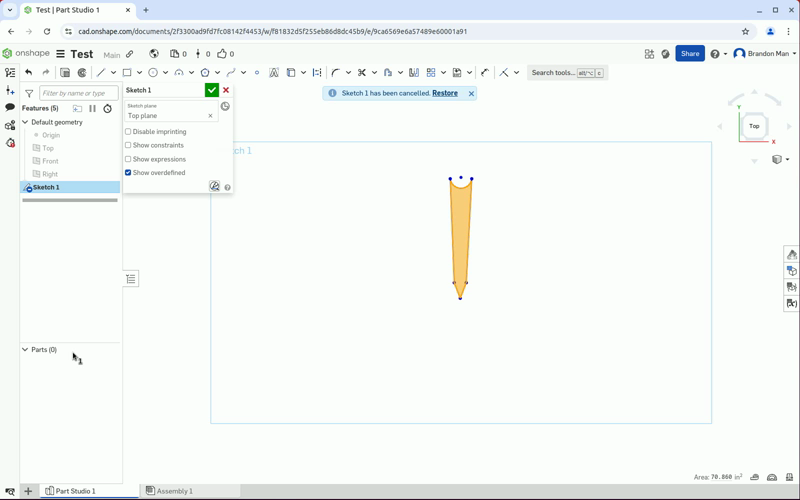
key(shift+e)
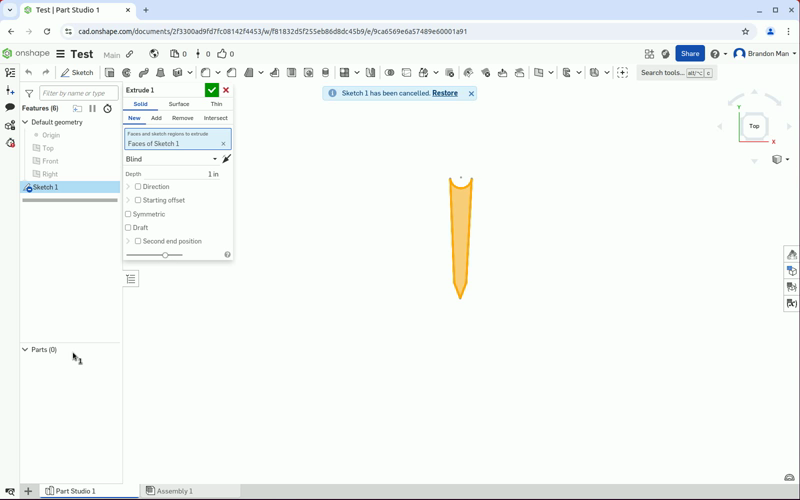
mouse_move(143, 106)
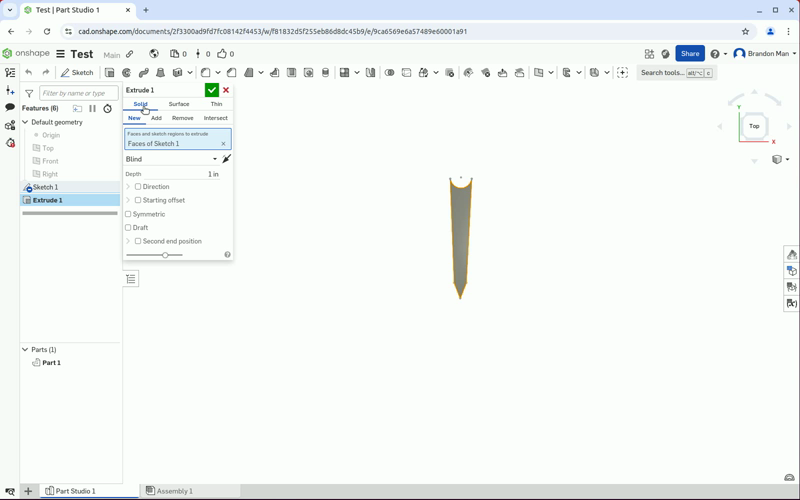
click(143, 106)
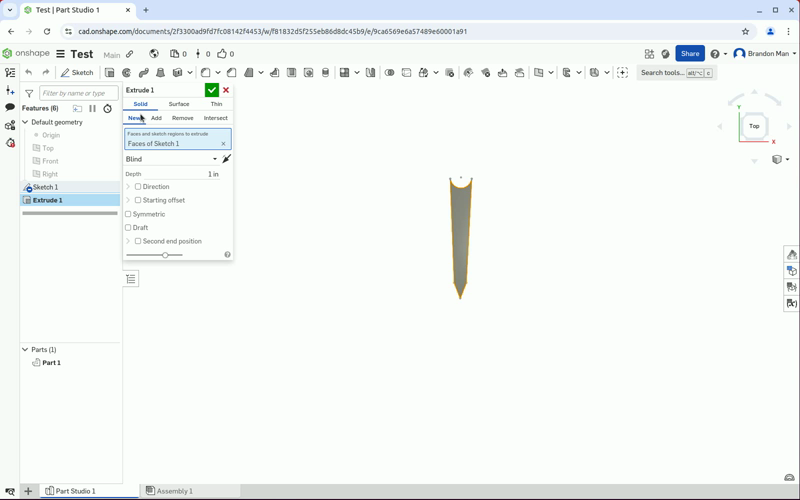
mouse_move(137, 120)
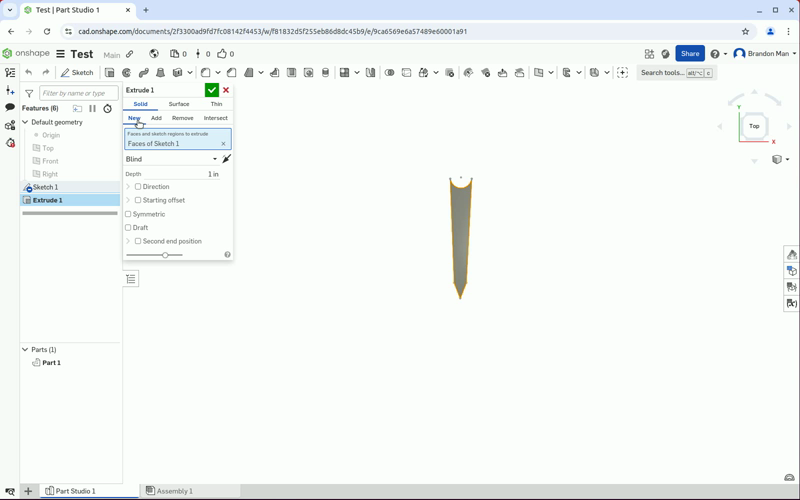
click(137, 120)
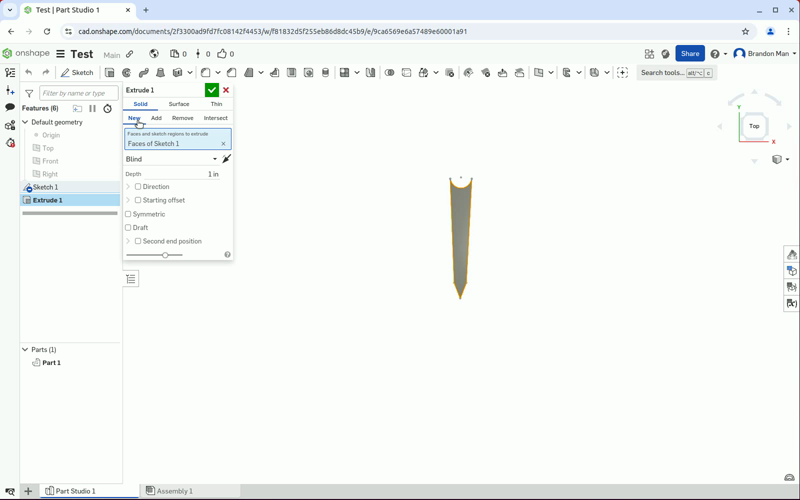
key(tab, 4)
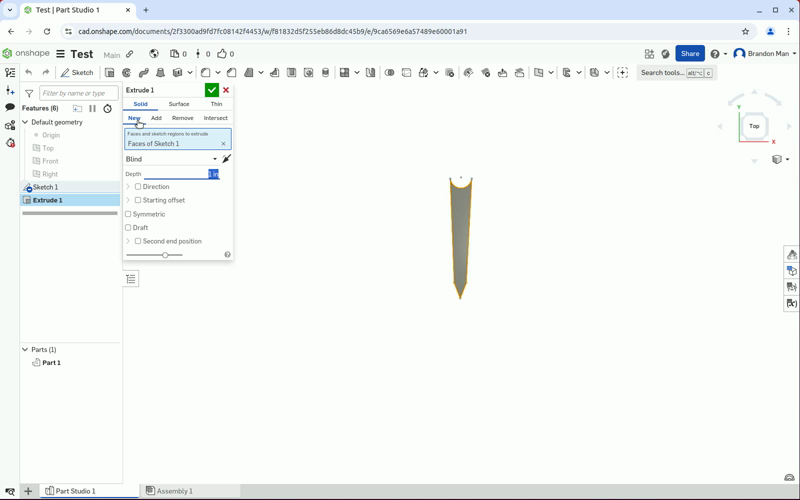
text(1.444)
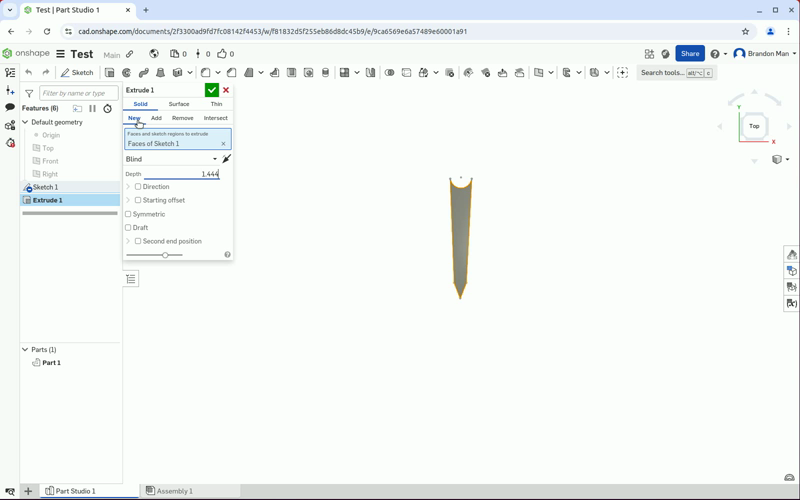
key(enter)
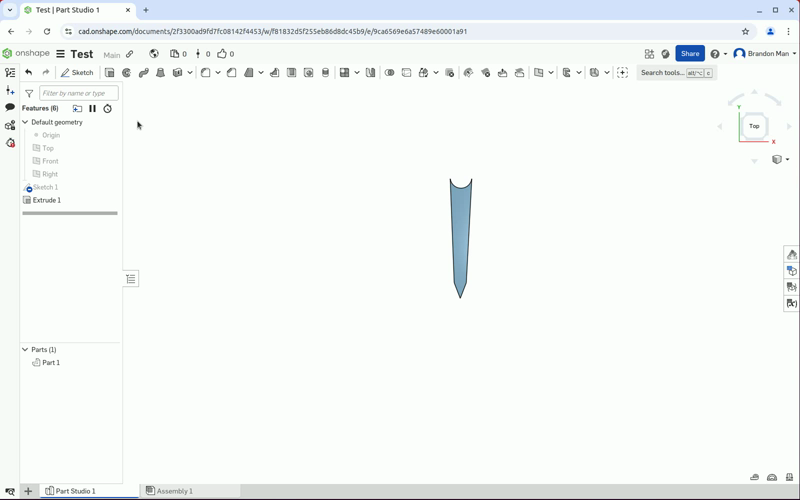
key(shift+h)
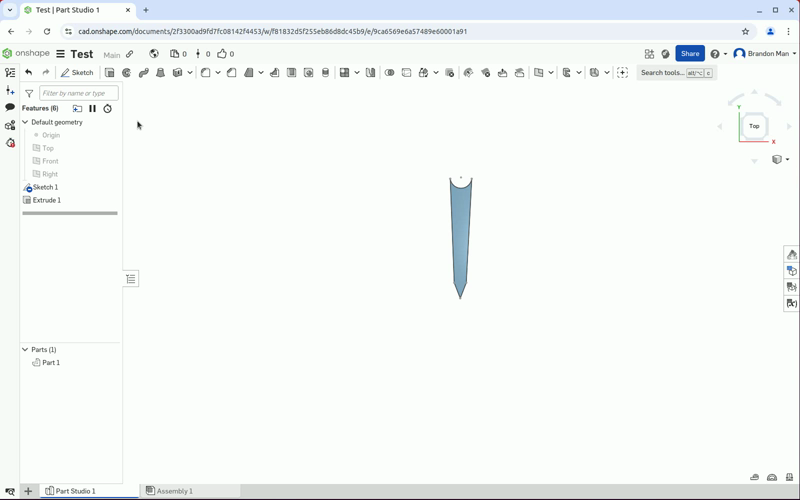
key(shift+h)
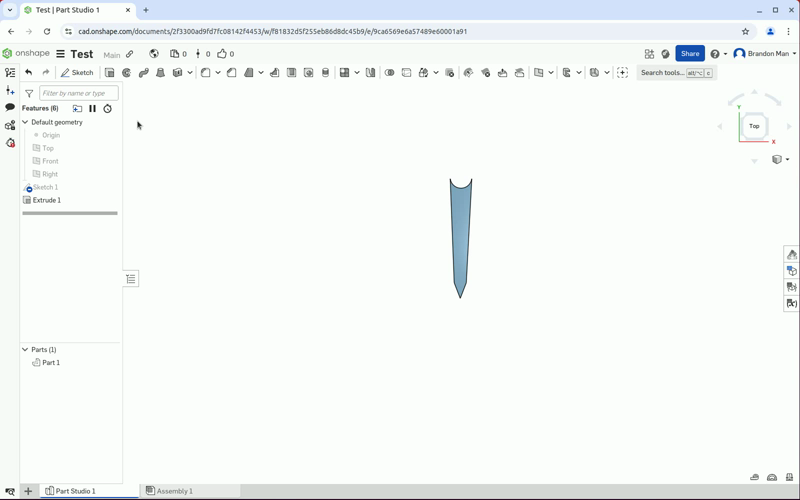
mouse_move(73, 189)
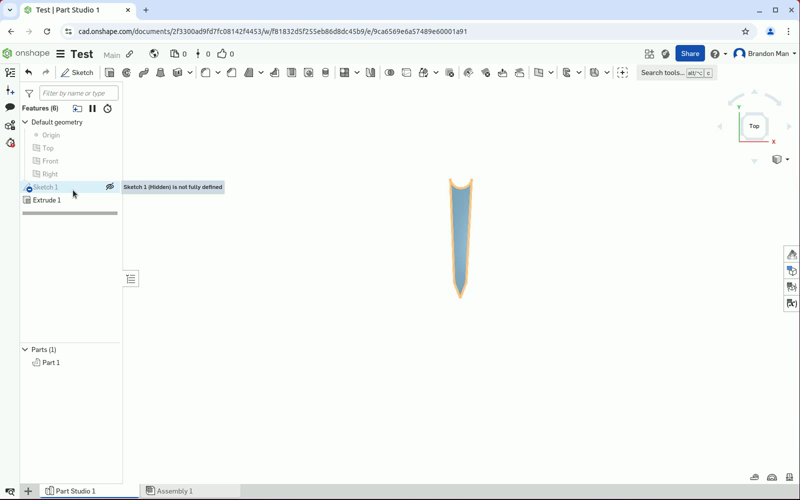
click(73, 189)
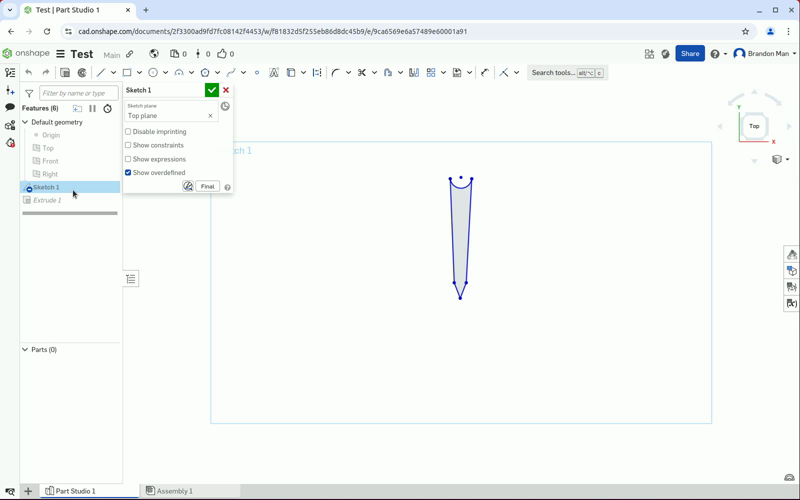
mouse_move(229, 92)
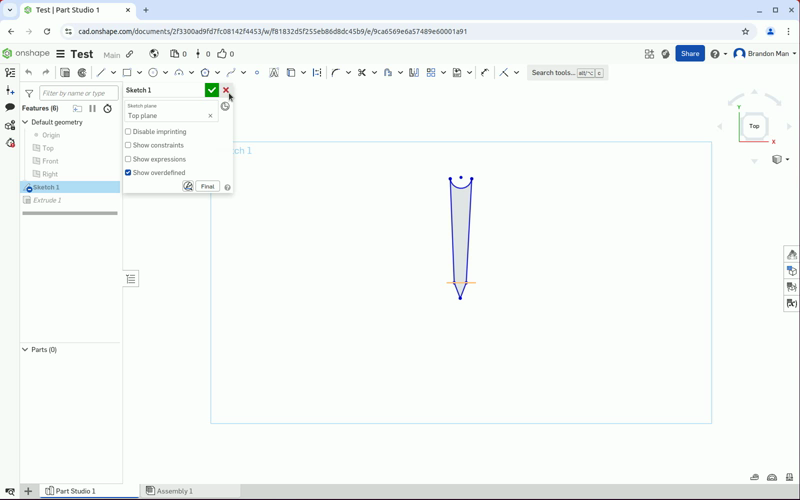
click(229, 92)
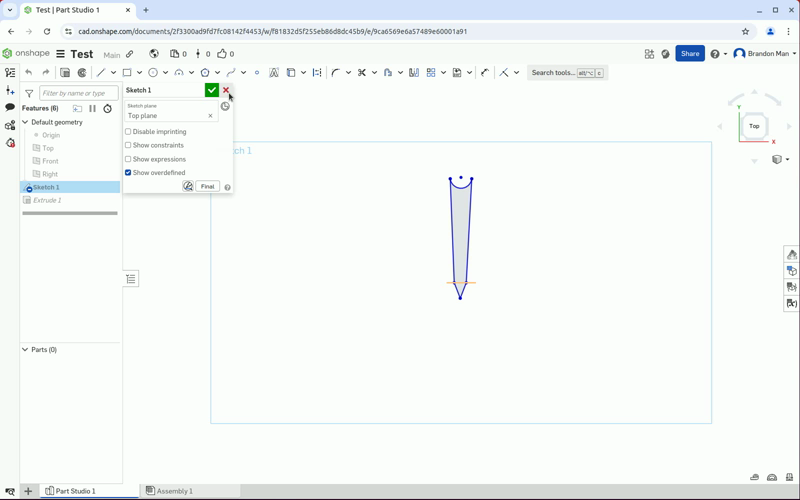
key(shift+s)
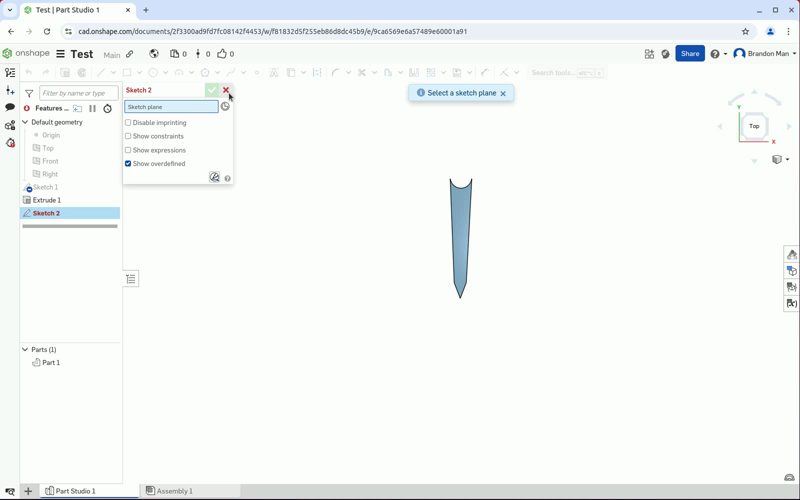
mouse_move(73, 150)
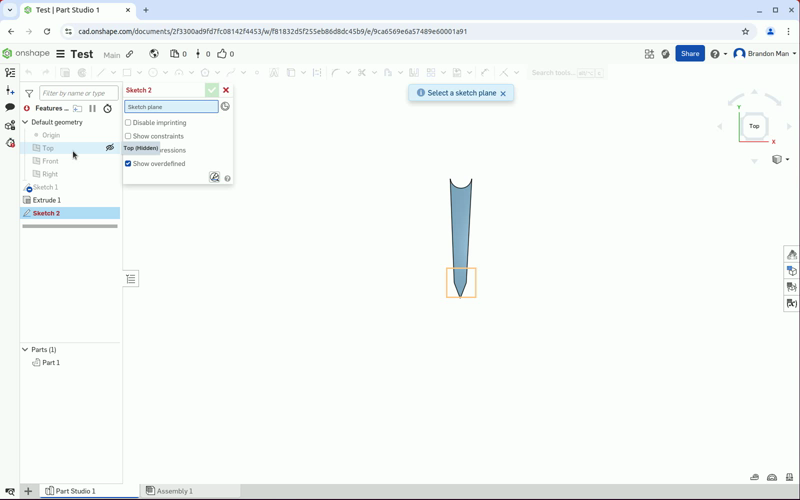
click(73, 150)
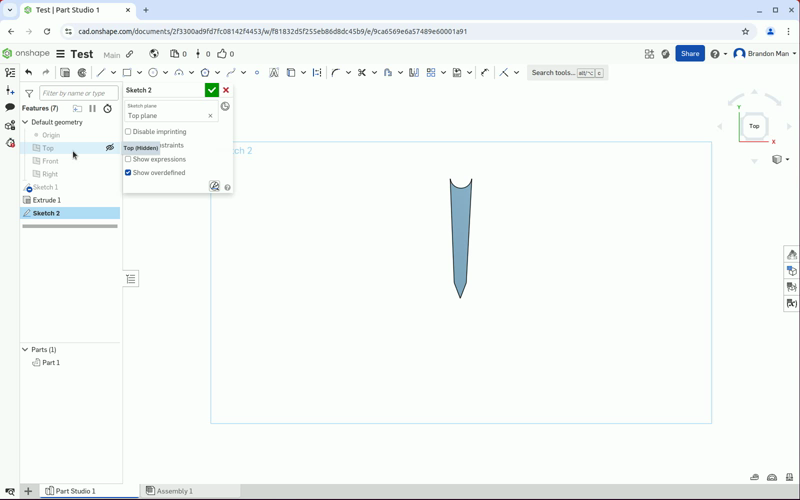
mouse_move(73, 352)
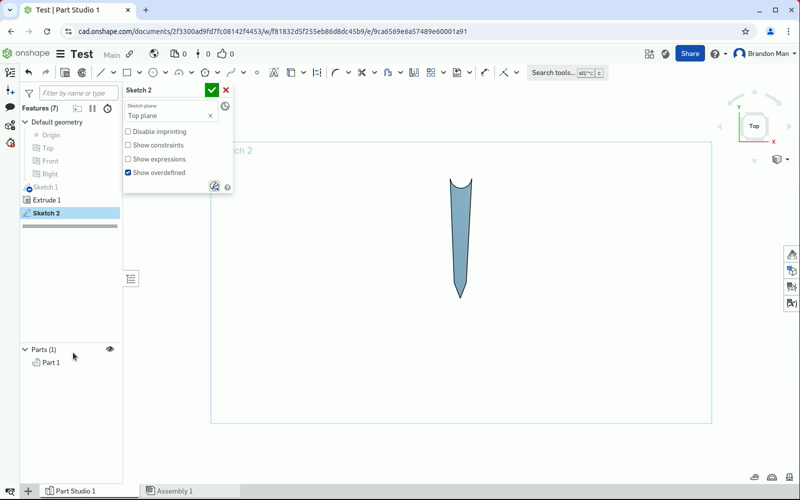
key(y)
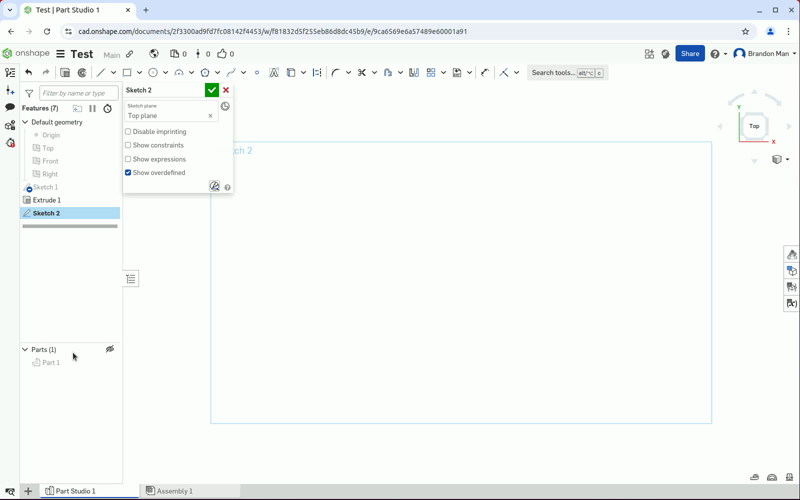
key(a)
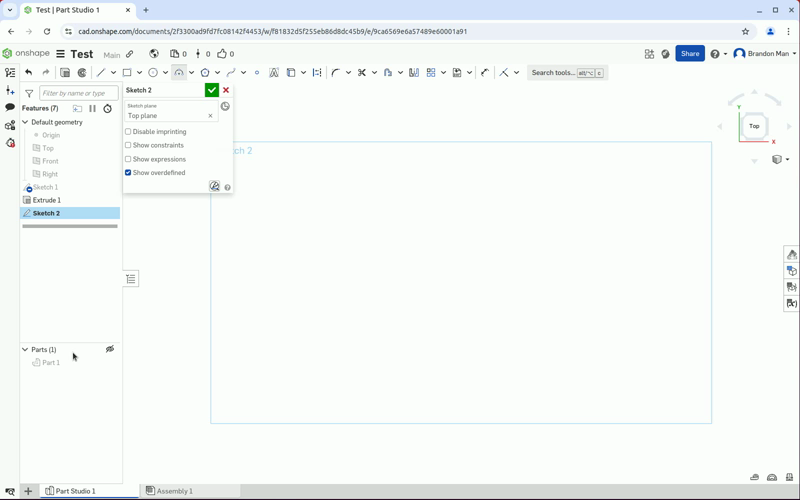
key_down(shift)
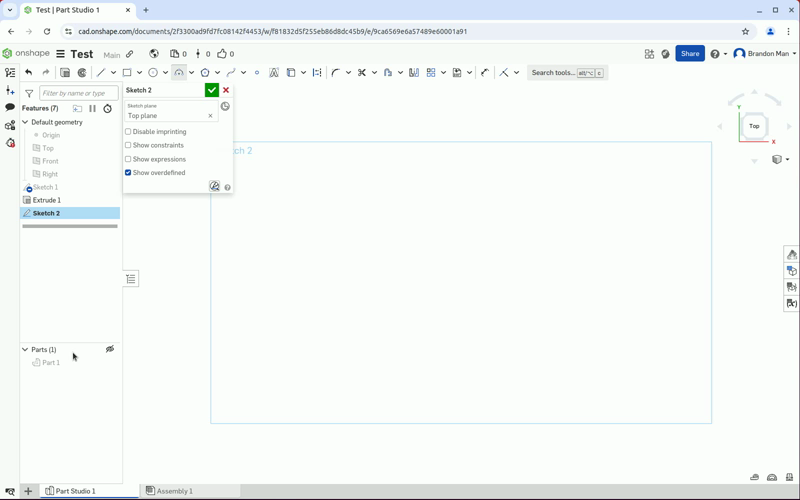
mouse_move(450, 178)
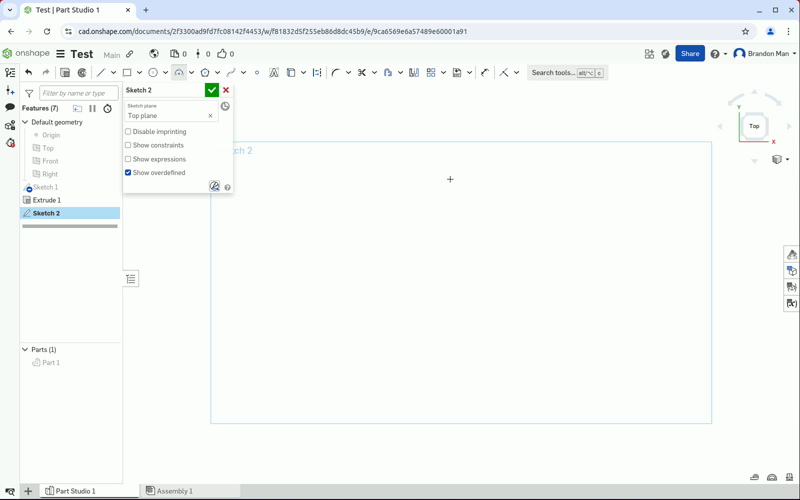
click(450, 178)
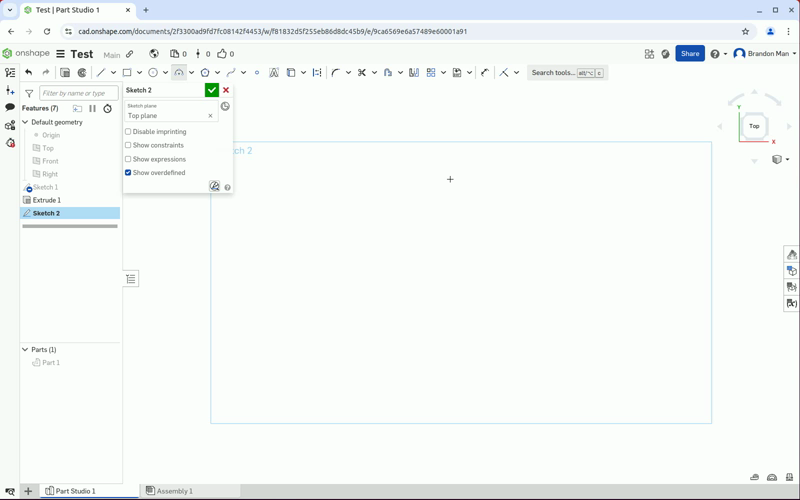
key_up(shift)
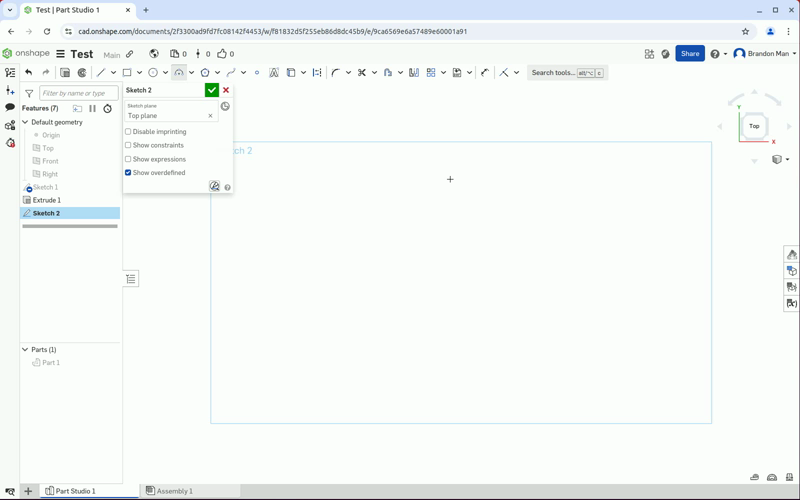
key_down(shift)
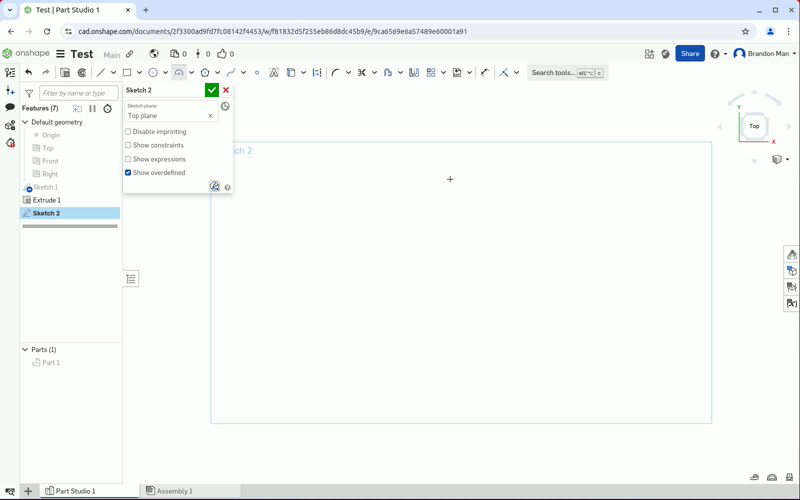
mouse_move(472, 178)
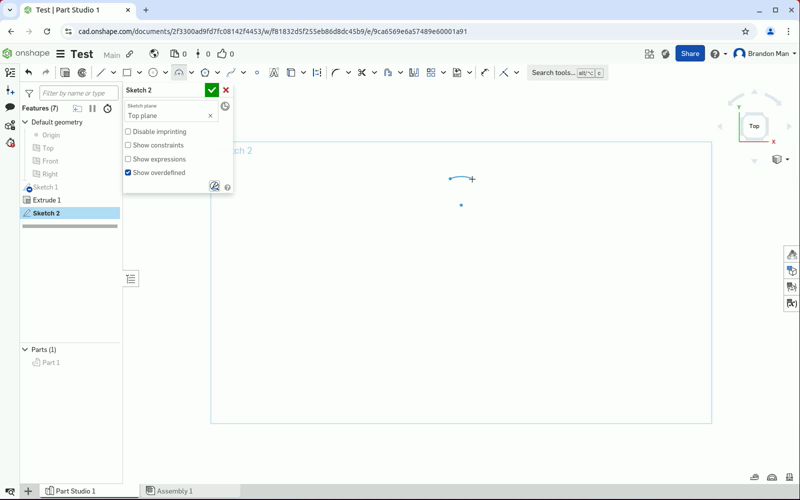
click(472, 178)
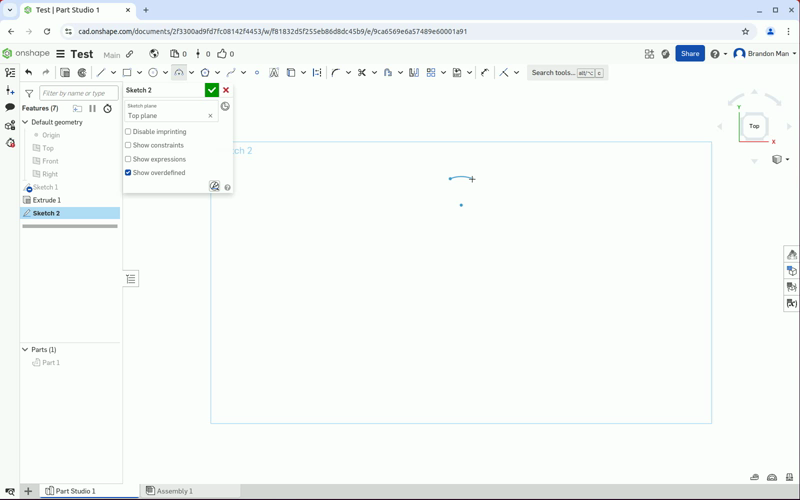
mouse_move(461, 188)
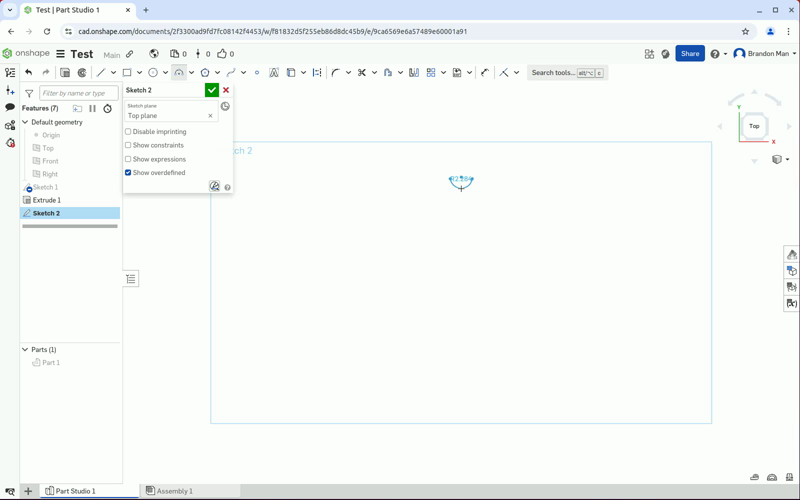
click(461, 188)
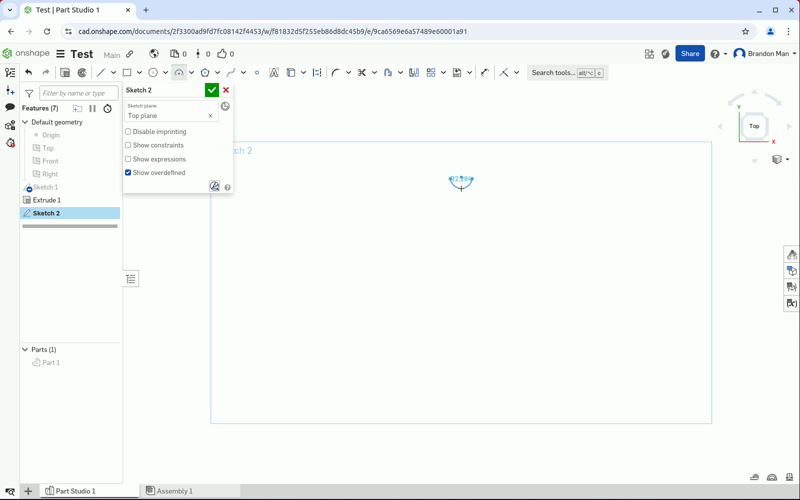
key_up(shift)
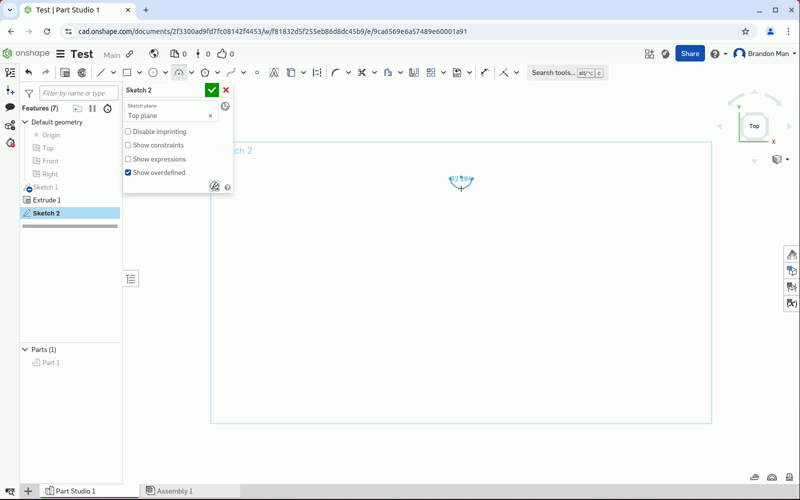
key(esc)
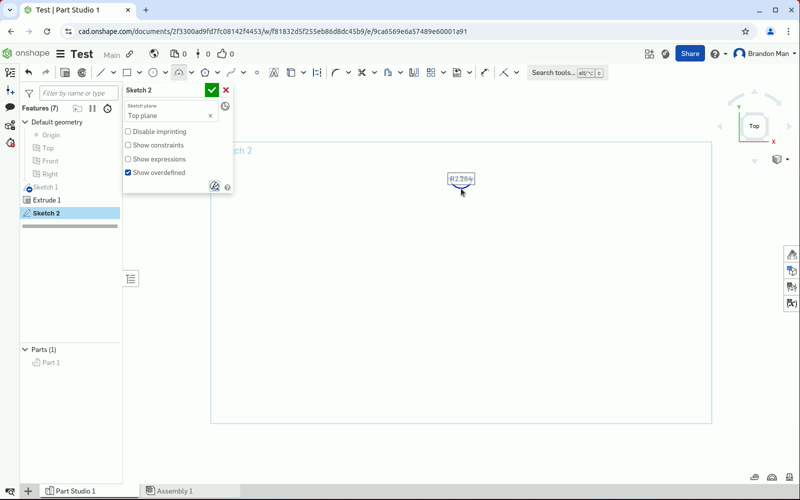
key(l)
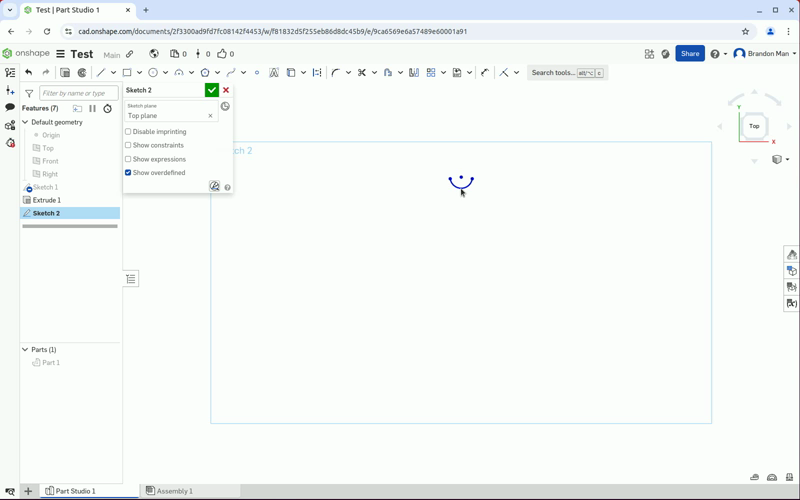
mouse_move(472, 178)
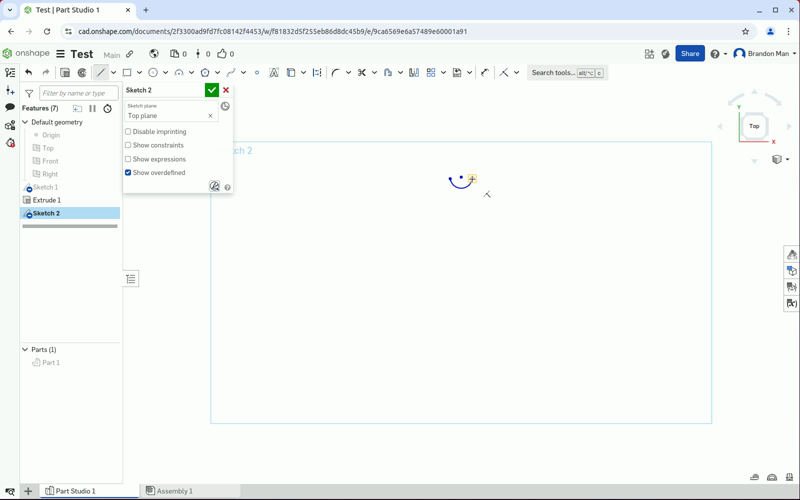
click(472, 178)
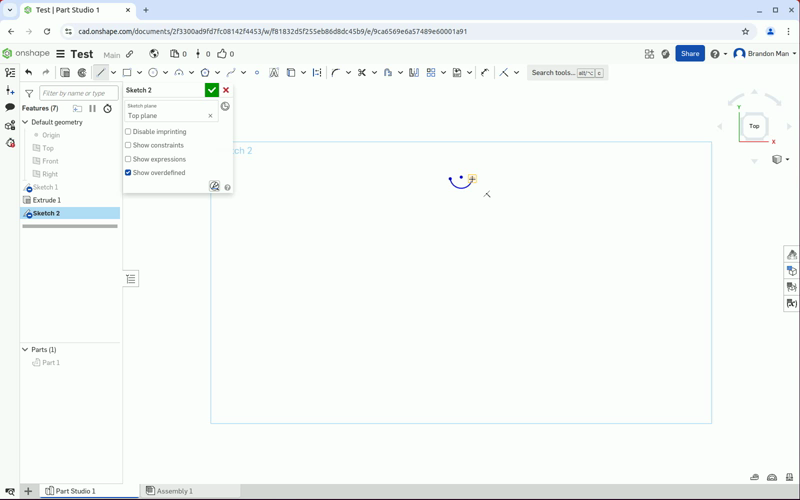
key_down(shift)
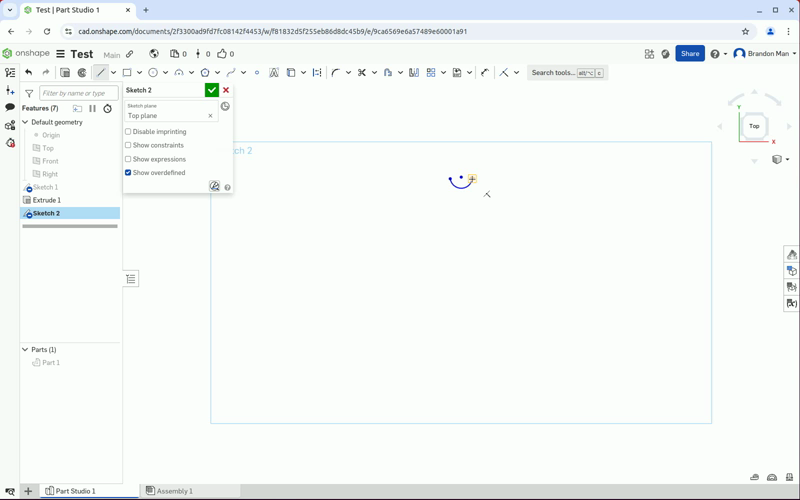
mouse_move(502, 178)
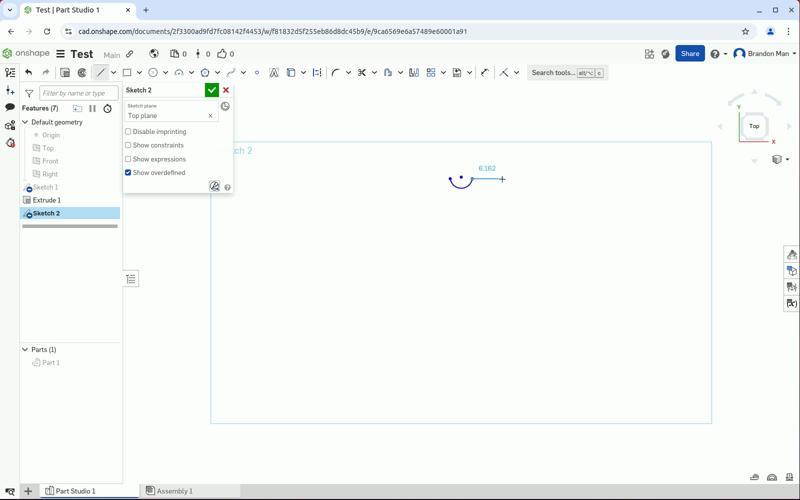
mouse_move(472, 177)
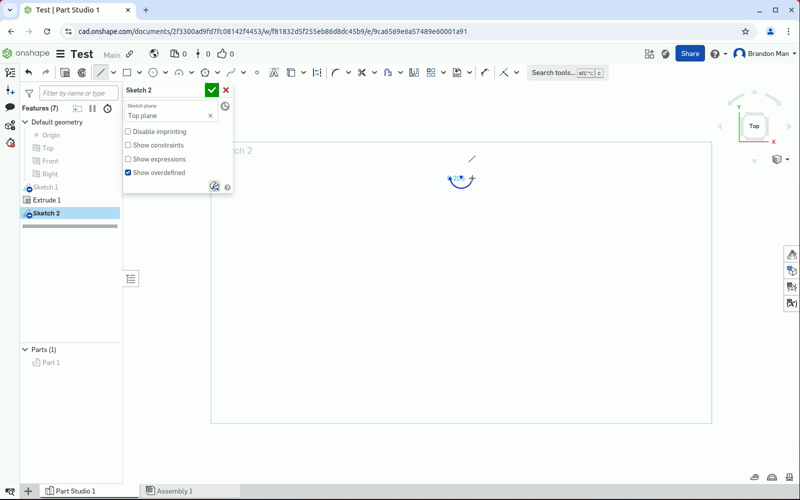
scroll(6)
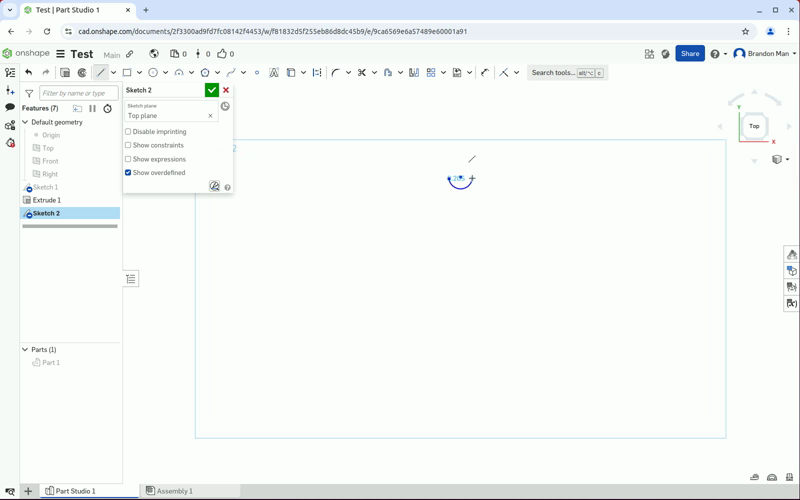
scroll(6)
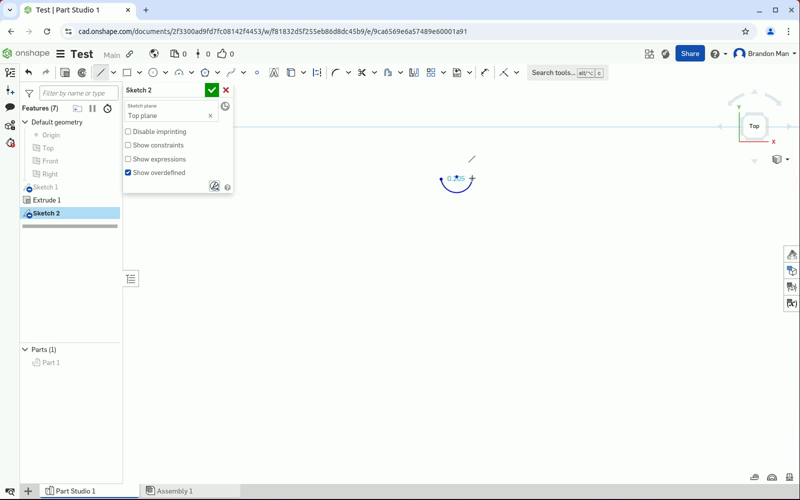
scroll(6)
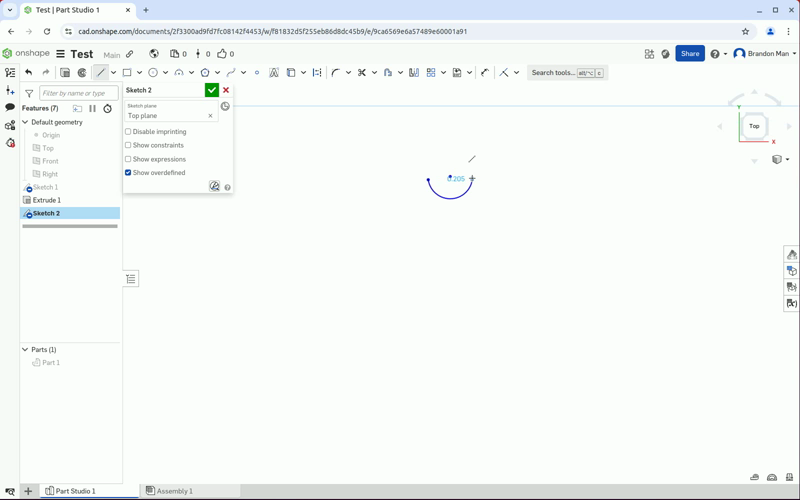
scroll(6)
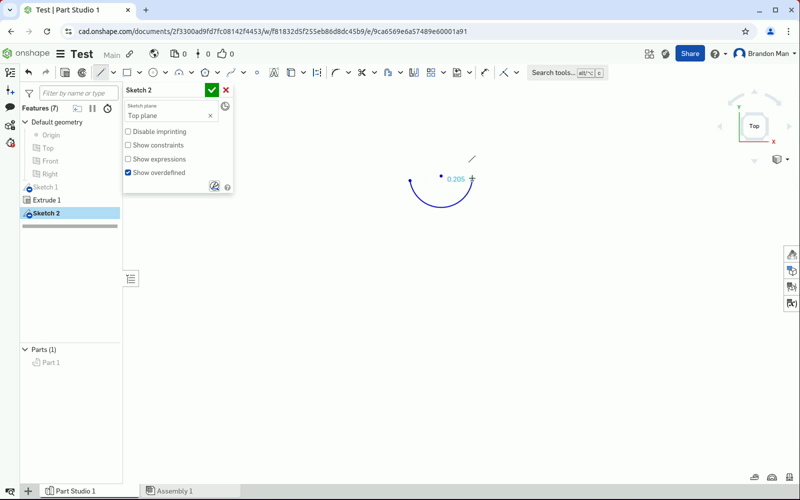
scroll(6)
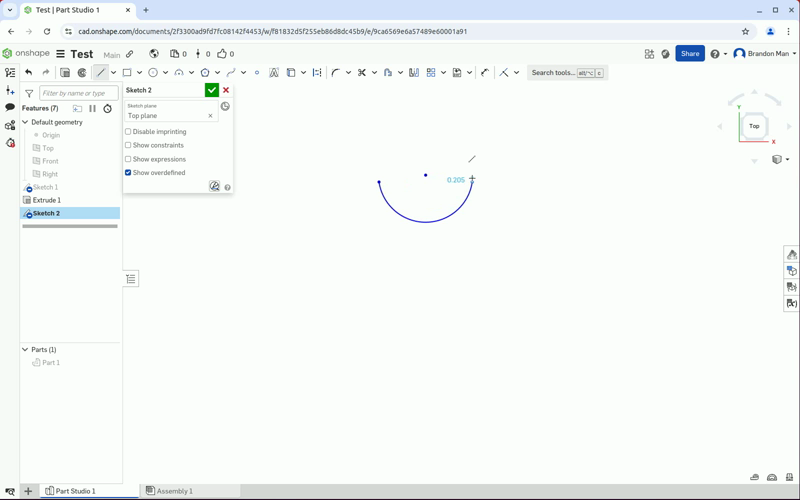
scroll(6)
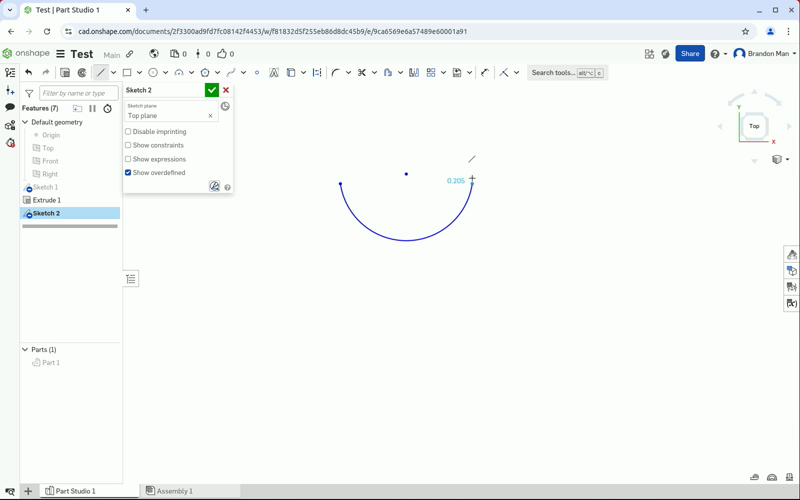
scroll(6)
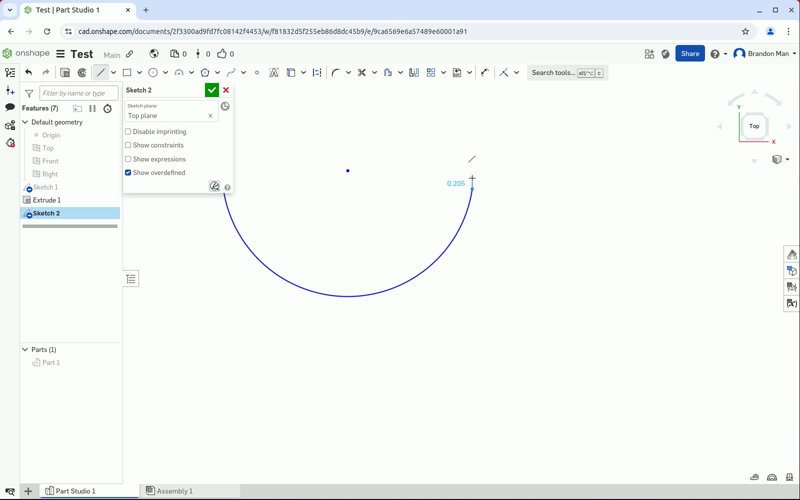
click(472, 177)
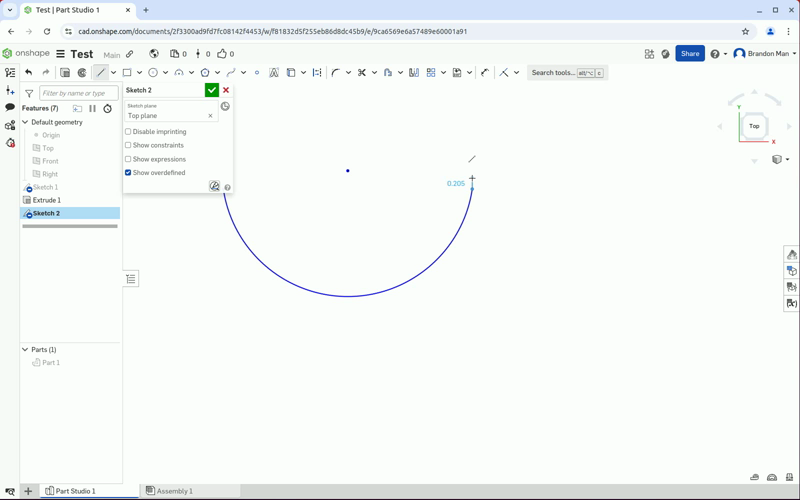
scroll(-6)
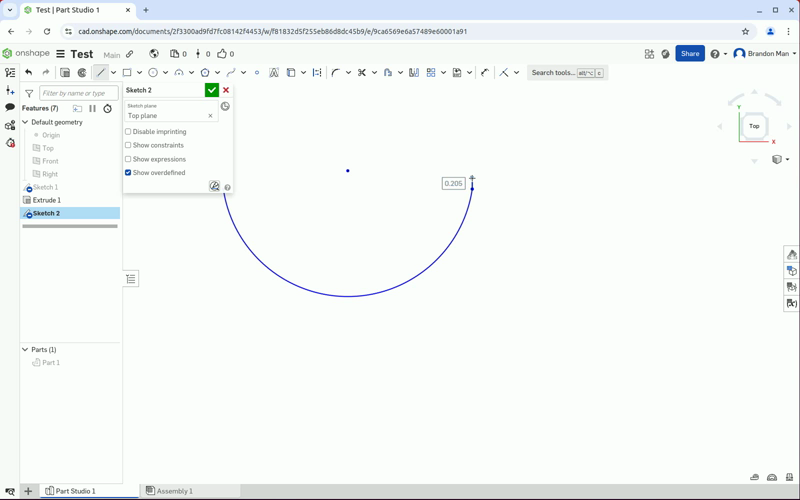
scroll(-6)
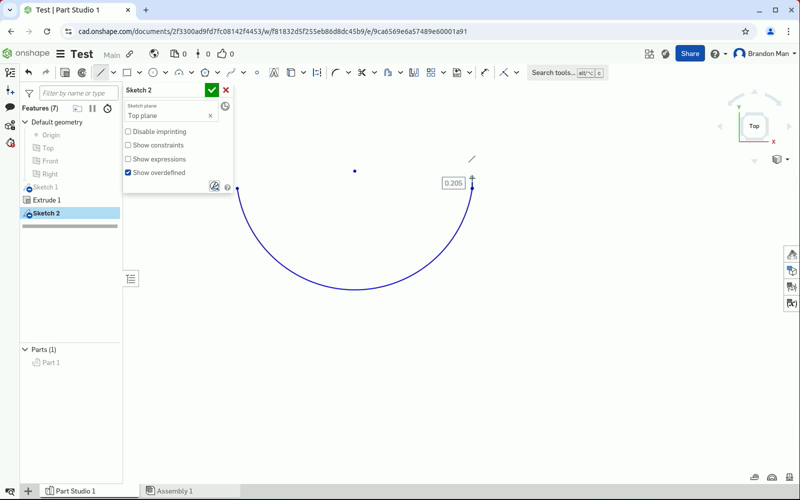
scroll(-6)
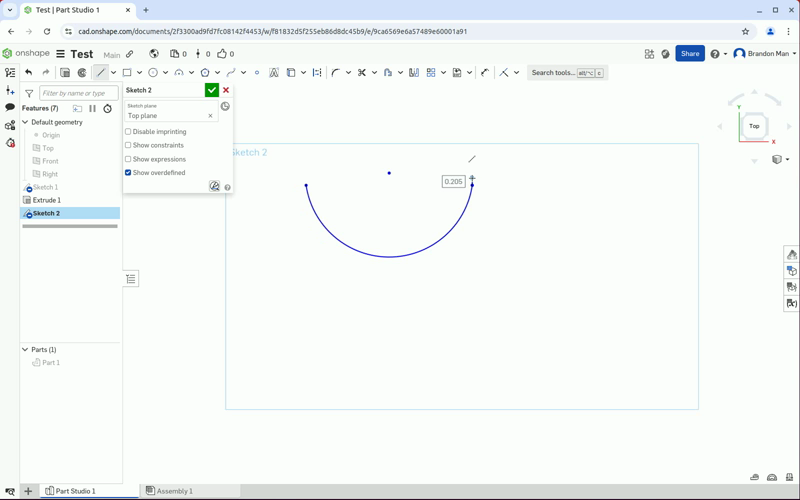
scroll(-6)
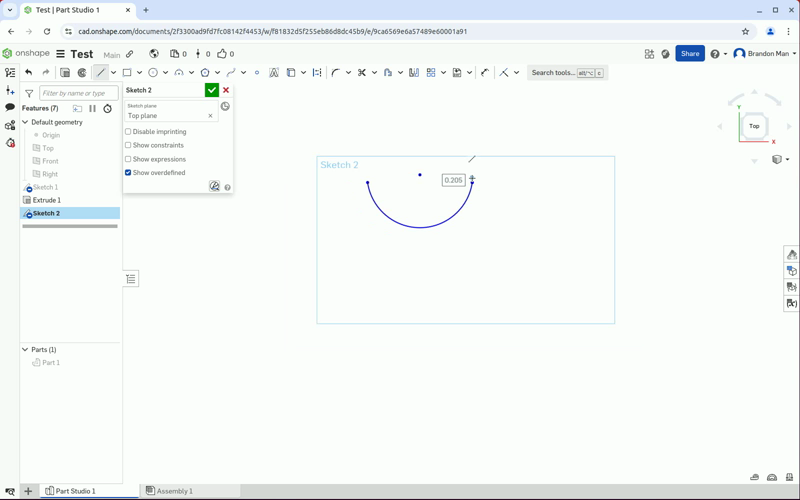
scroll(-6)
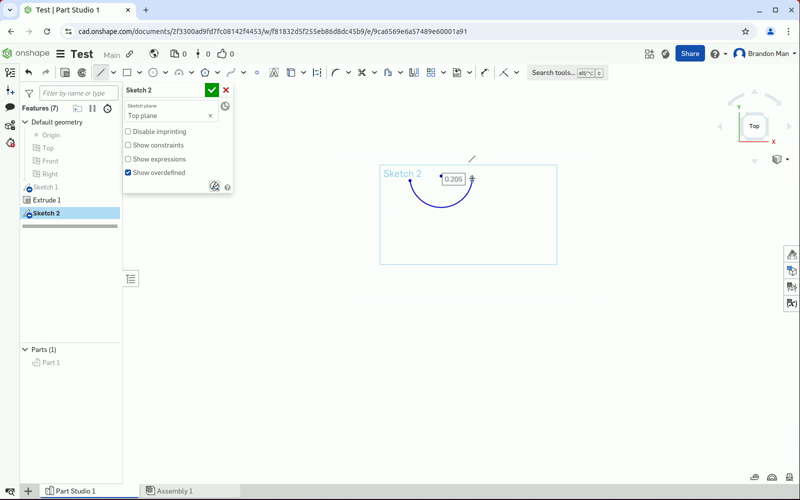
scroll(-6)
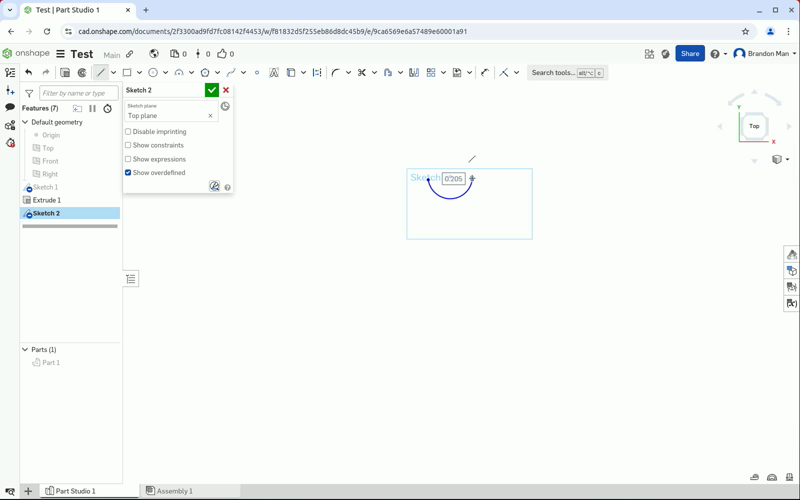
scroll(-6)
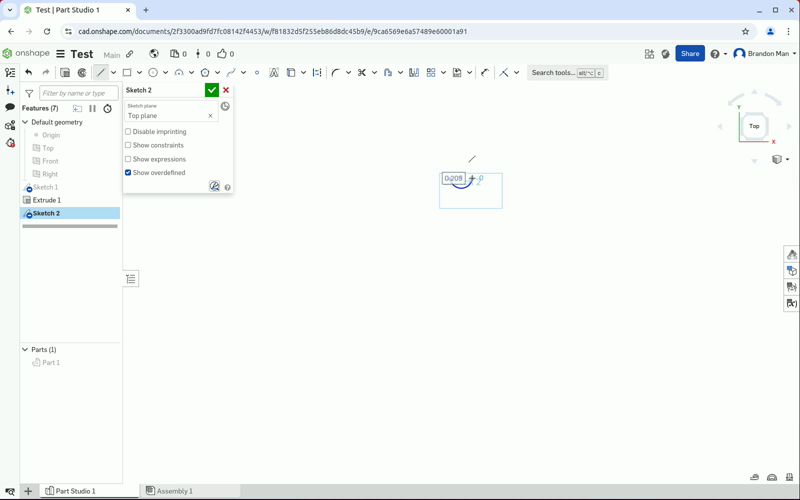
key_up(shift)
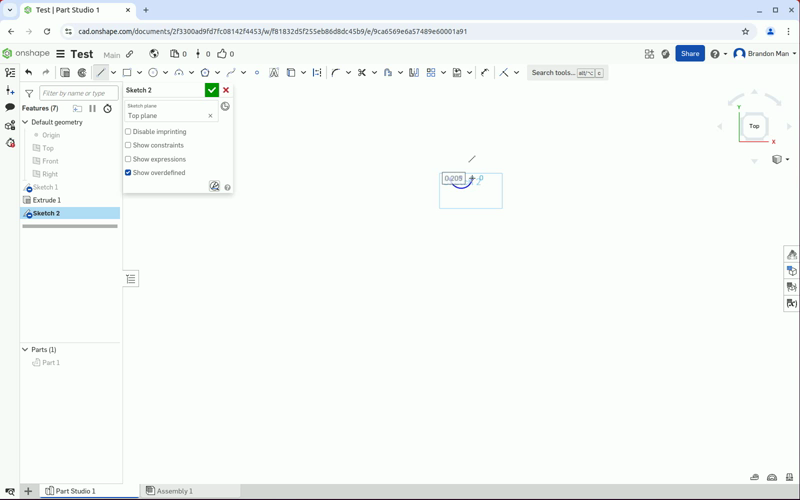
key_down(shift)
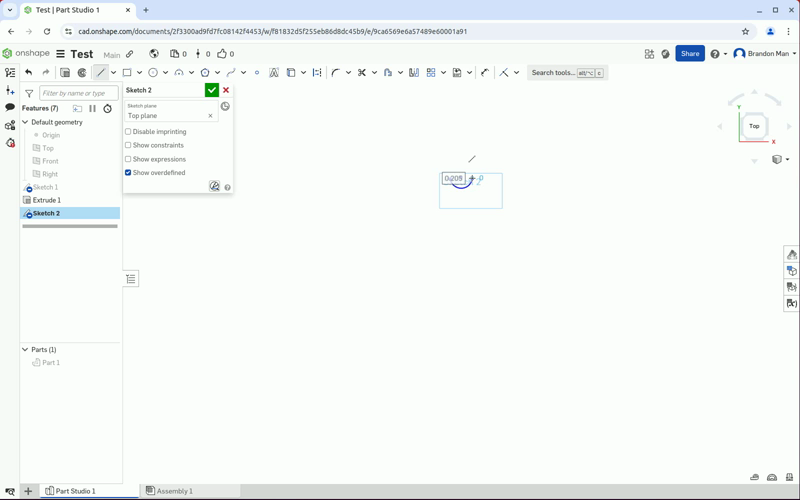
mouse_move(502, 177)
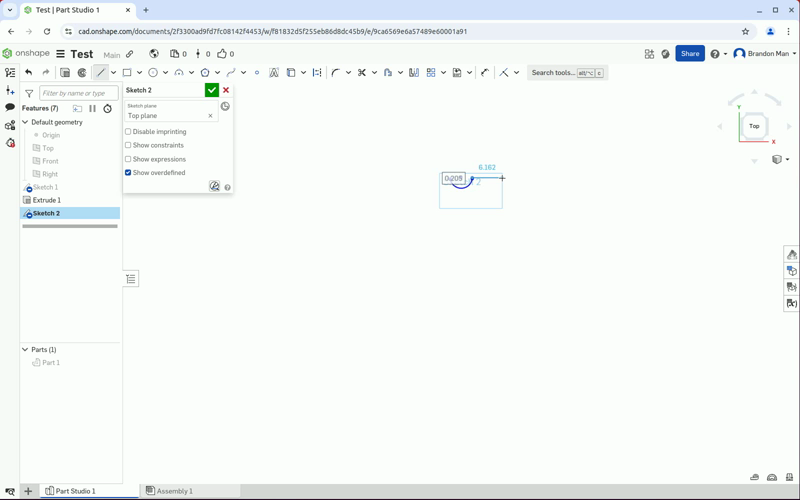
mouse_move(468, 177)
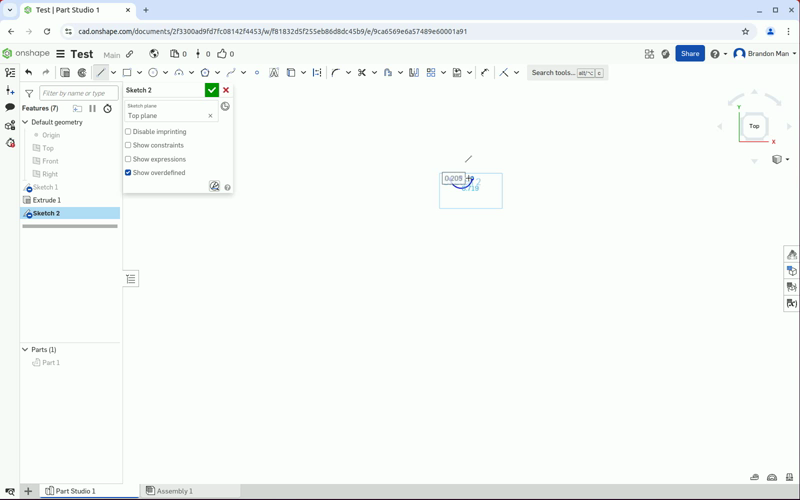
scroll(6)
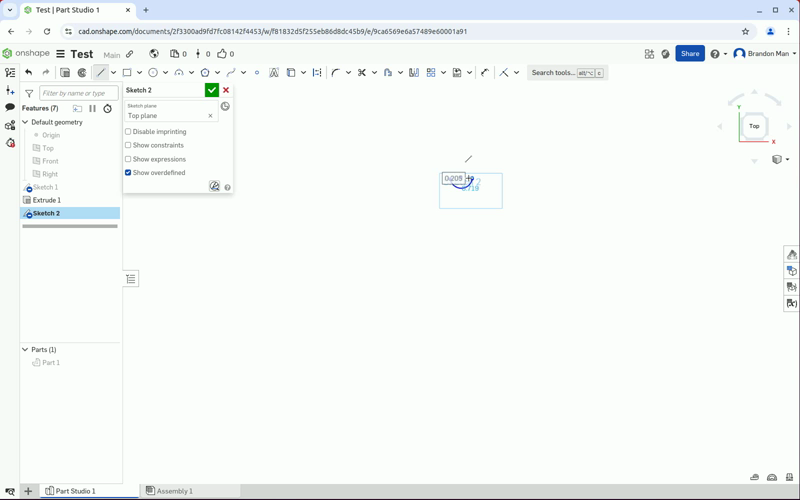
scroll(6)
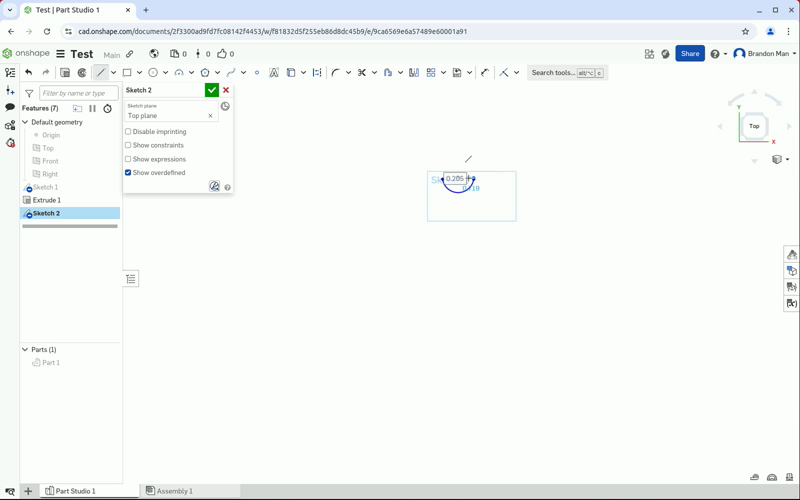
scroll(6)
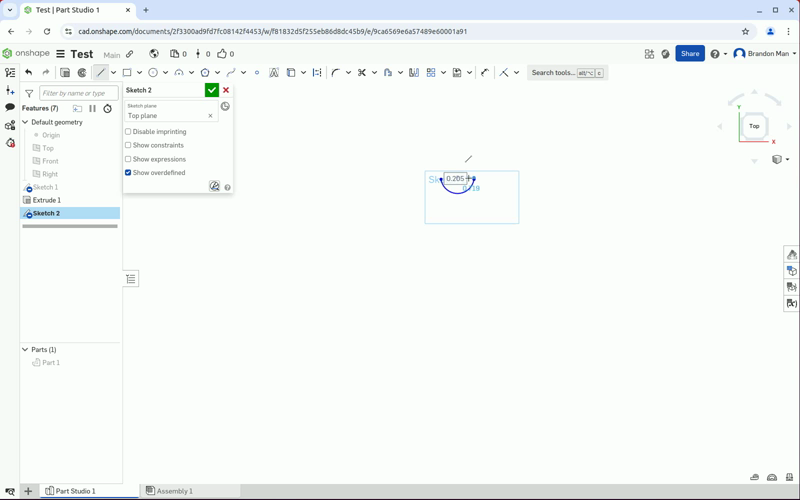
scroll(6)
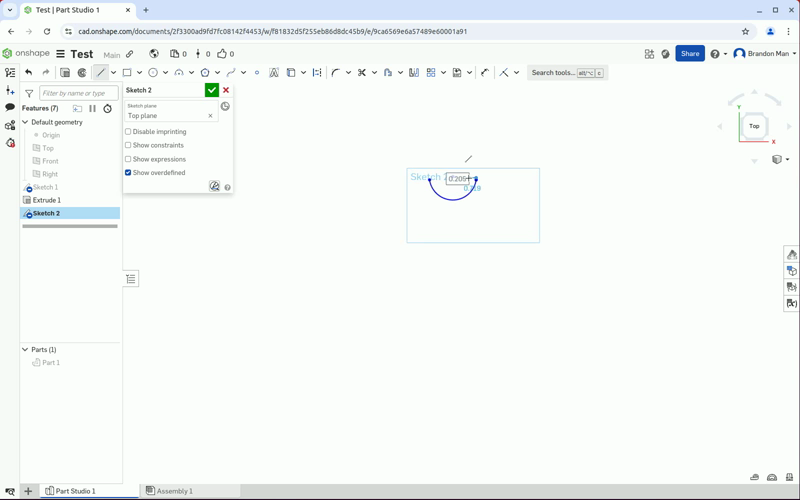
scroll(6)
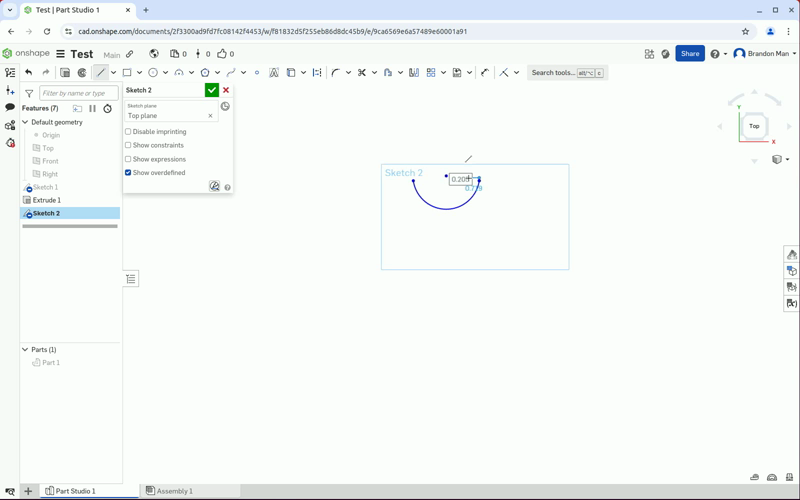
scroll(6)
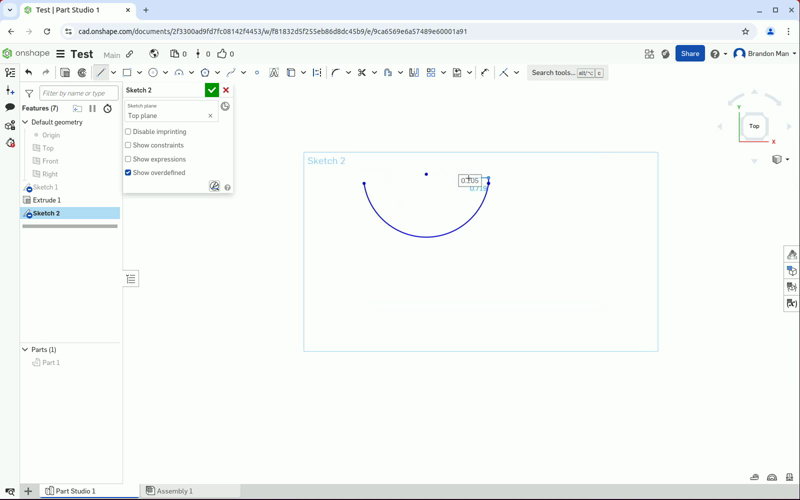
scroll(6)
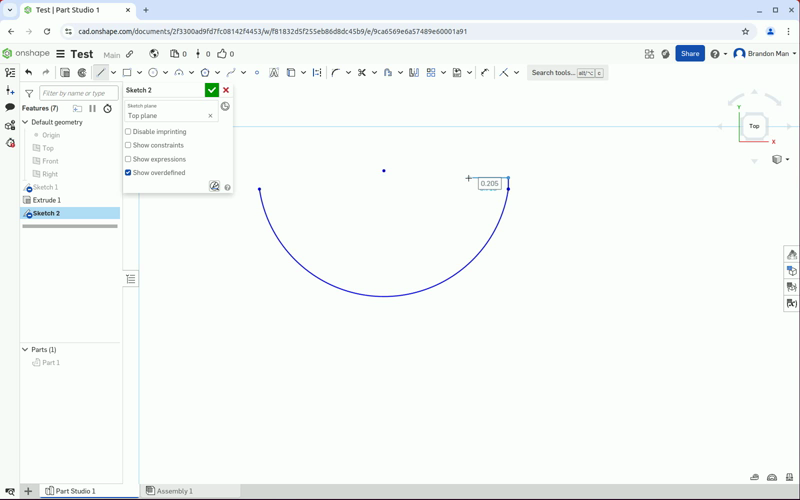
click(468, 177)
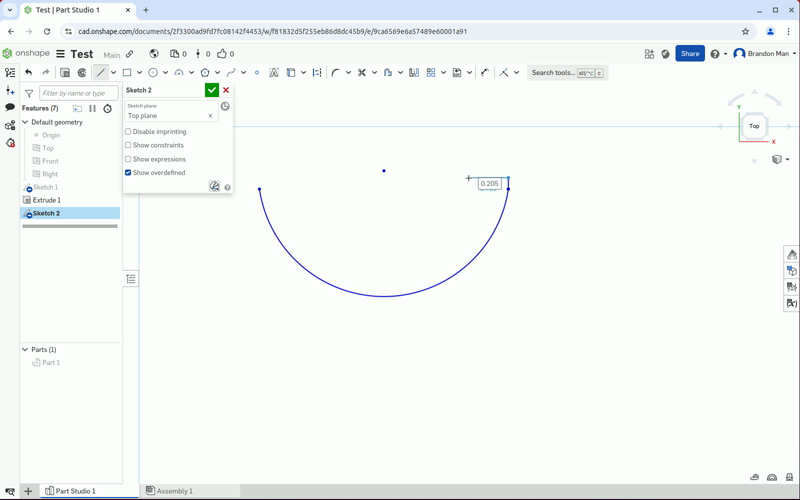
scroll(-6)
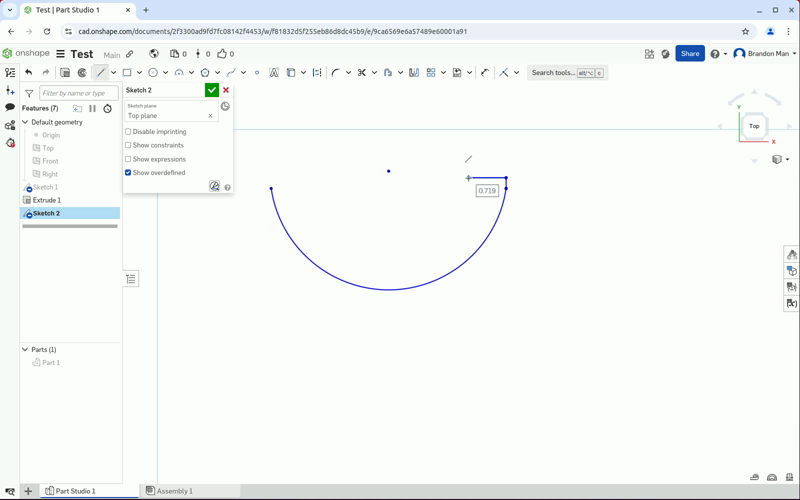
scroll(-6)
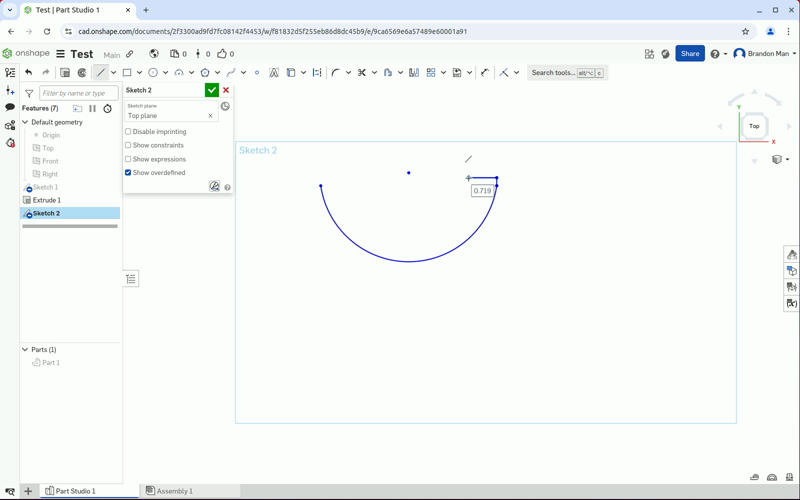
scroll(-6)
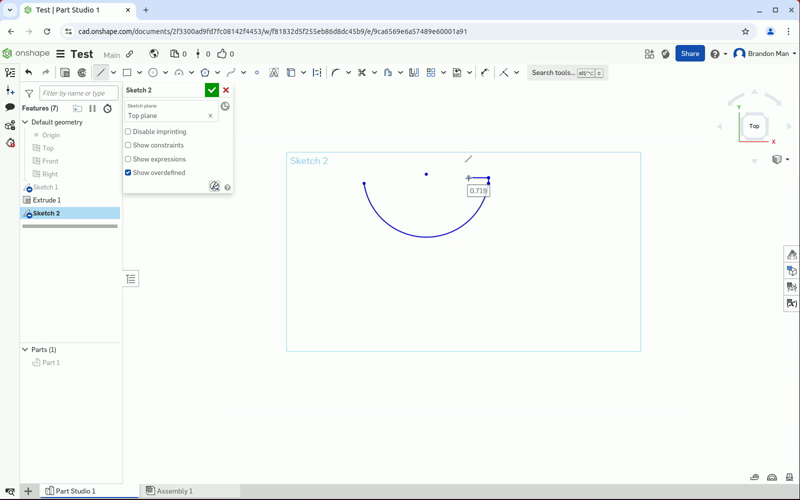
scroll(-6)
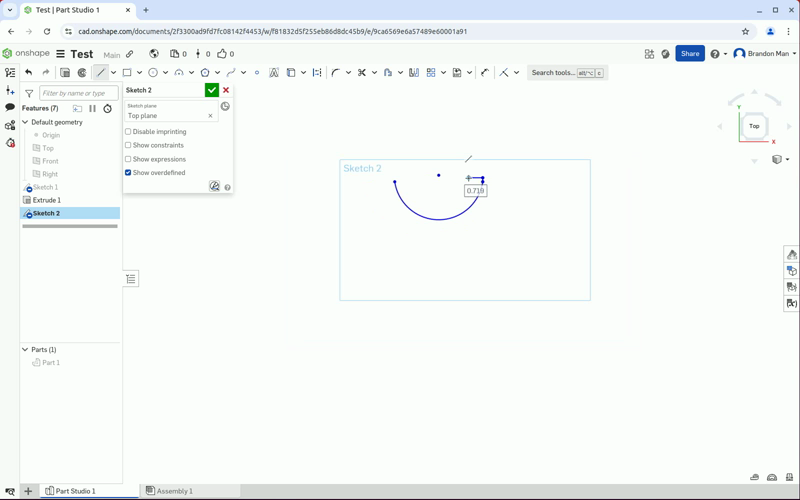
scroll(-6)
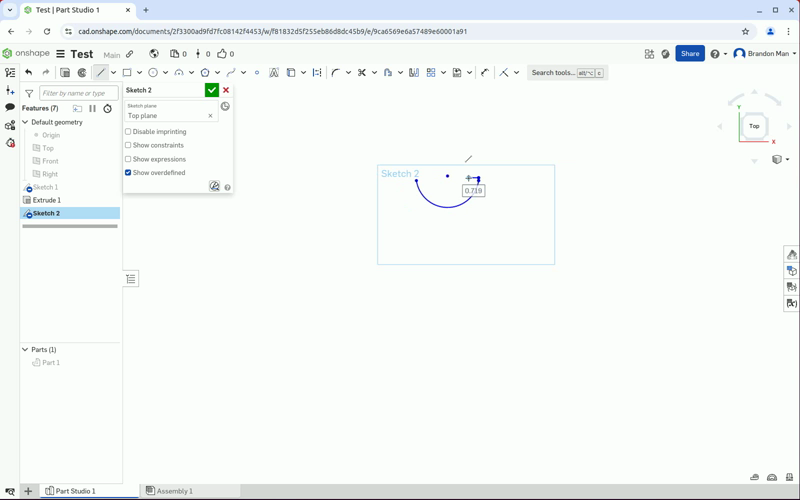
scroll(-6)
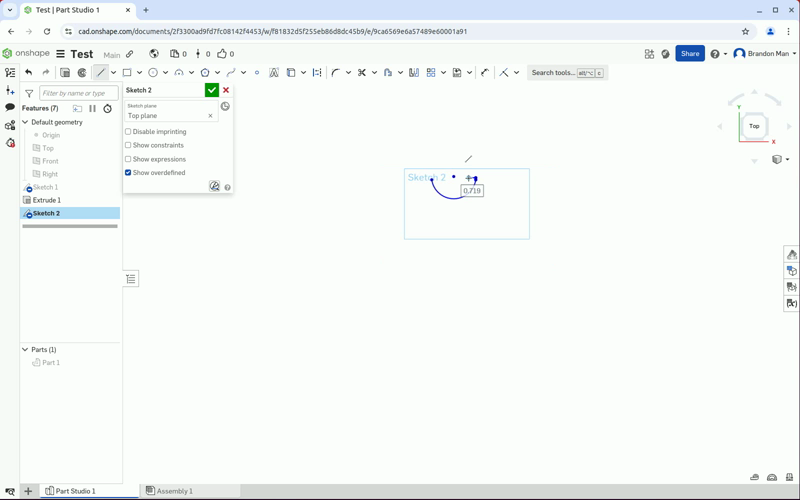
scroll(-6)
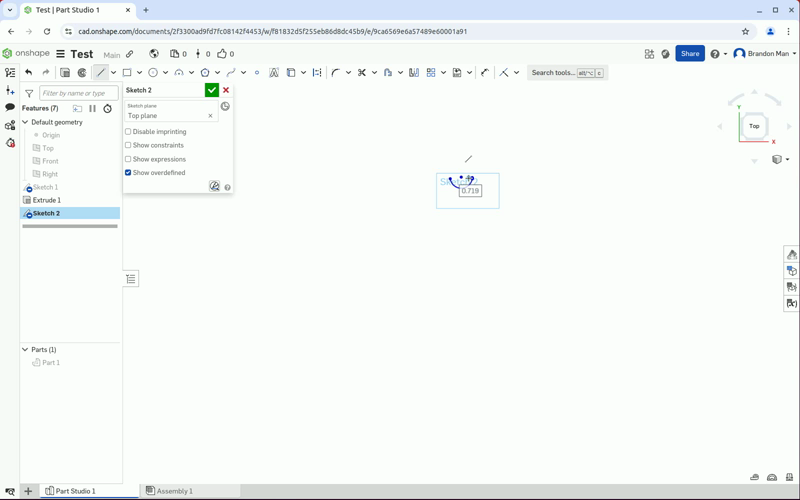
key_up(shift)
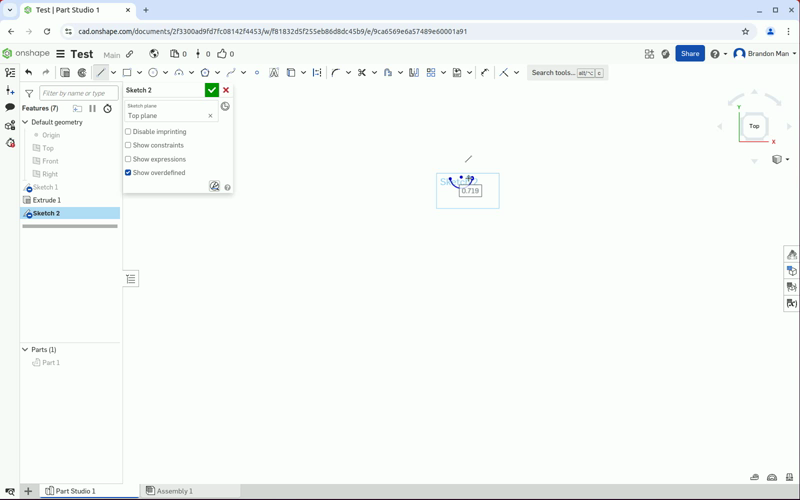
key(esc)
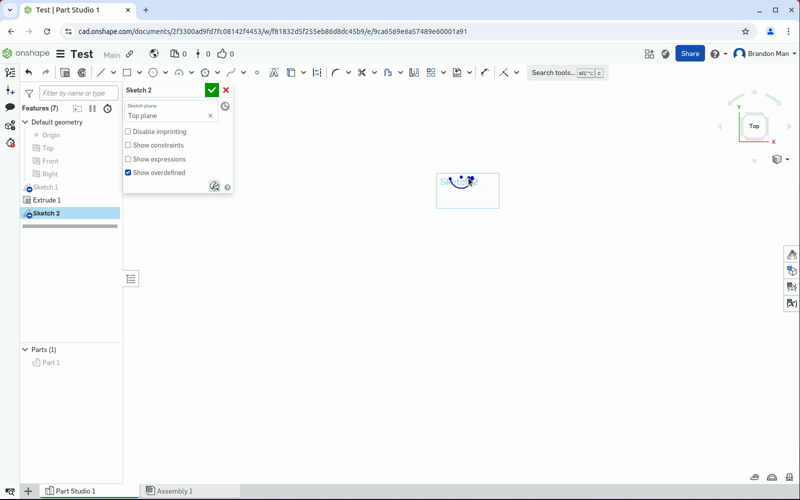
key(a)
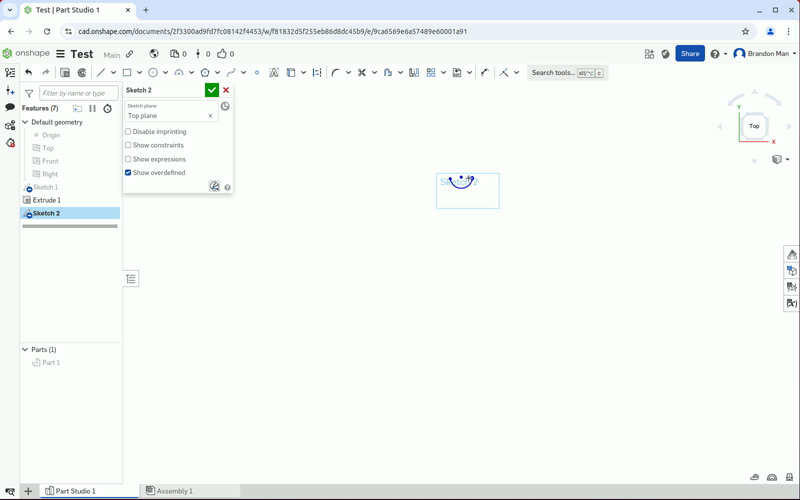
mouse_move(468, 177)
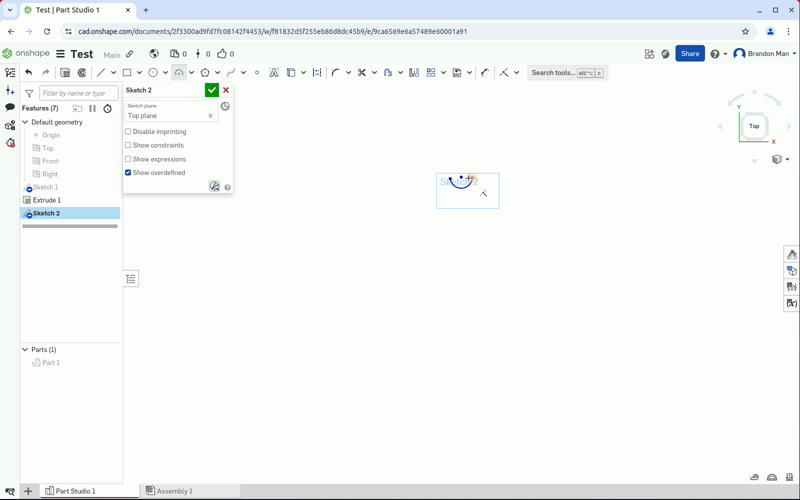
scroll(6)
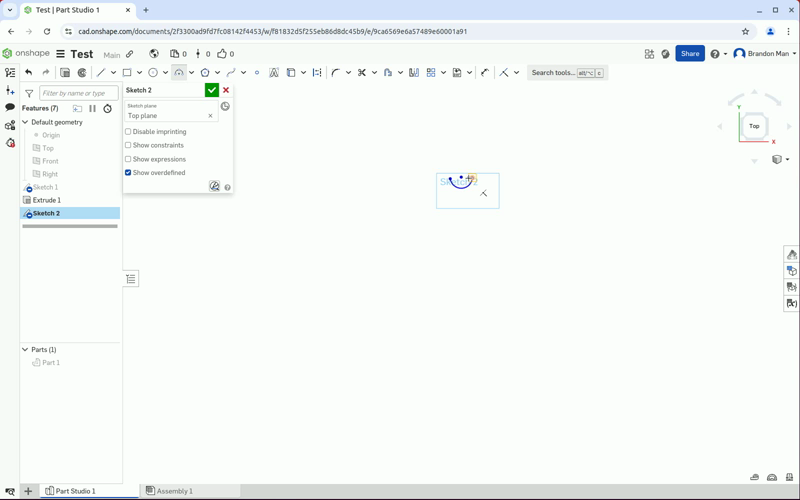
scroll(6)
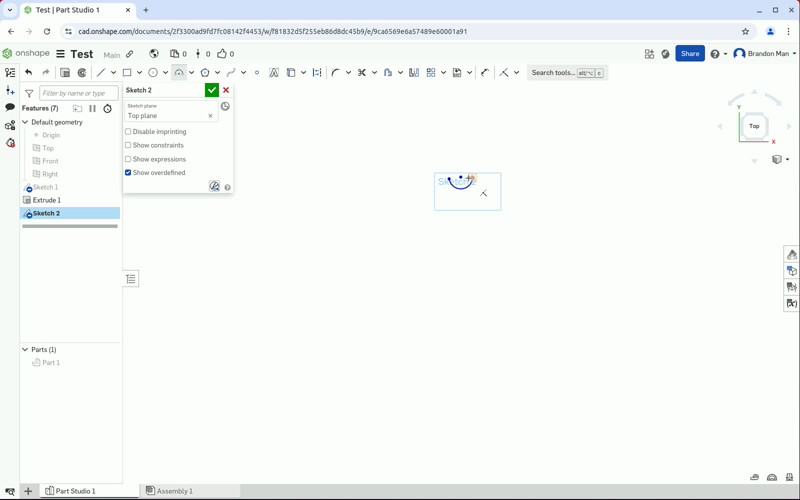
scroll(6)
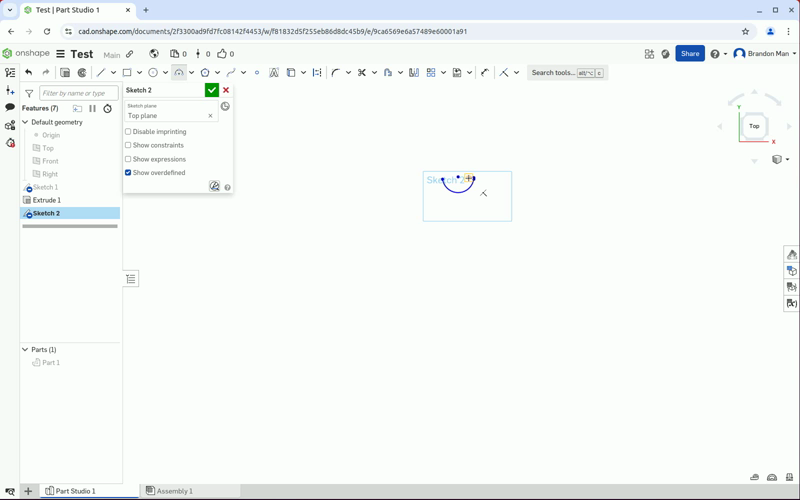
scroll(6)
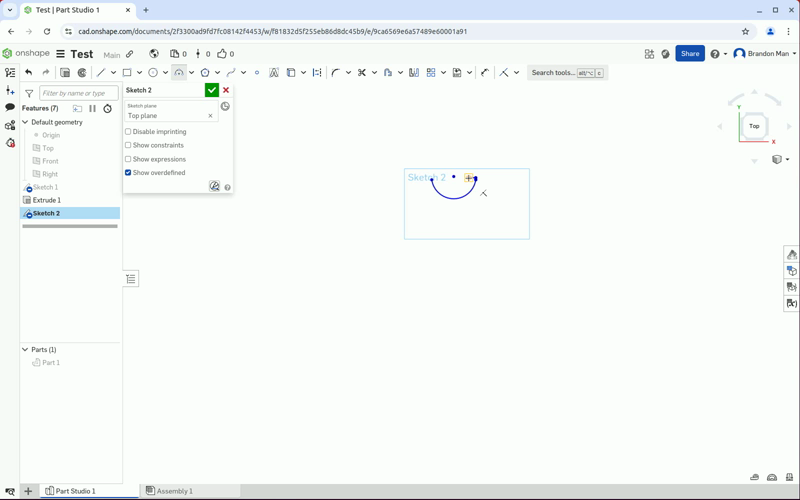
scroll(6)
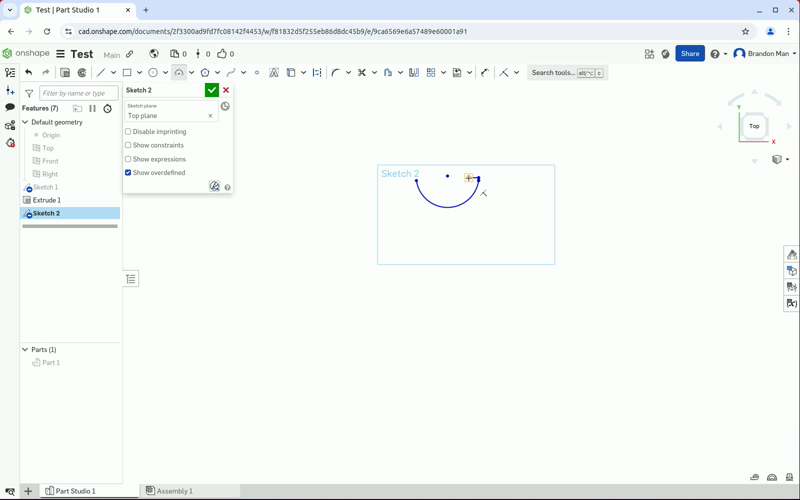
scroll(6)
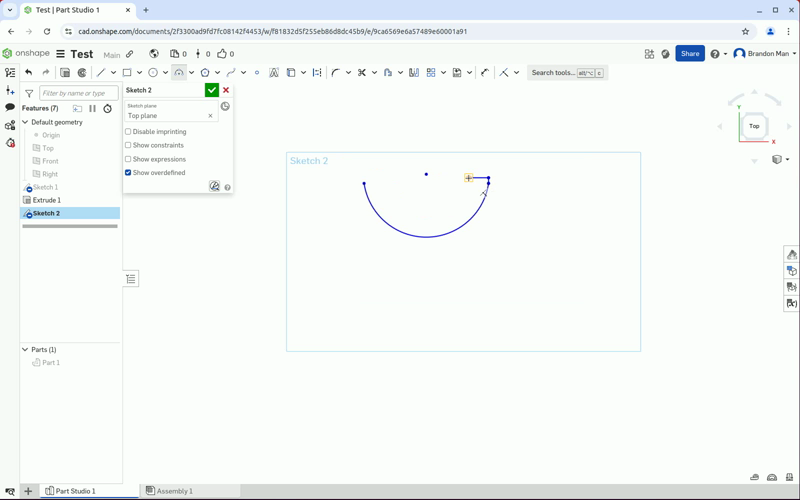
scroll(6)
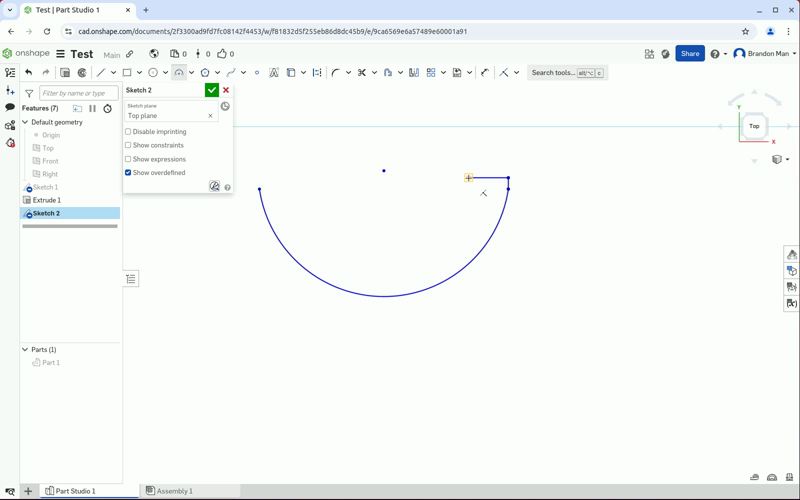
click(468, 177)
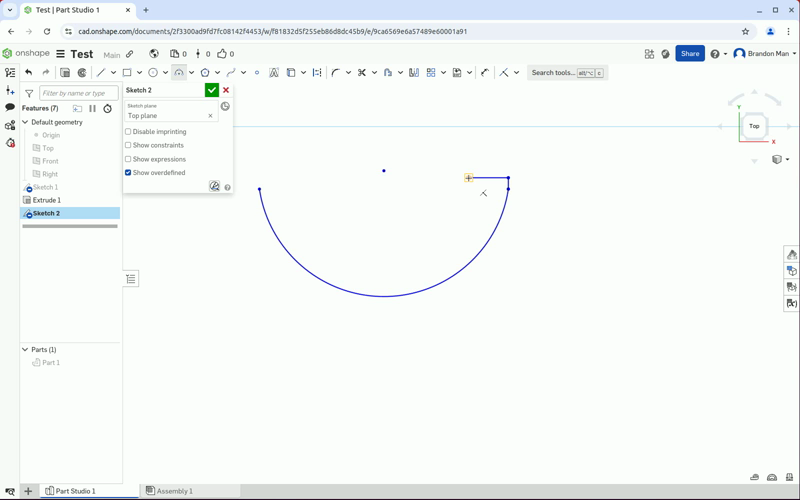
scroll(-6)
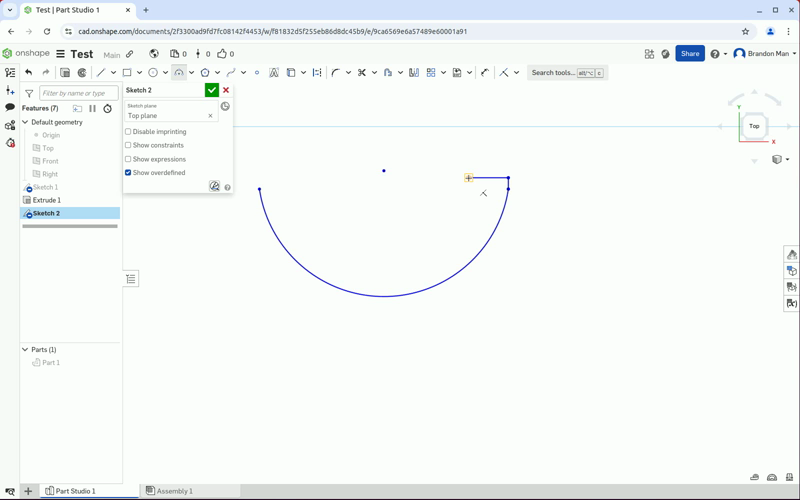
scroll(-6)
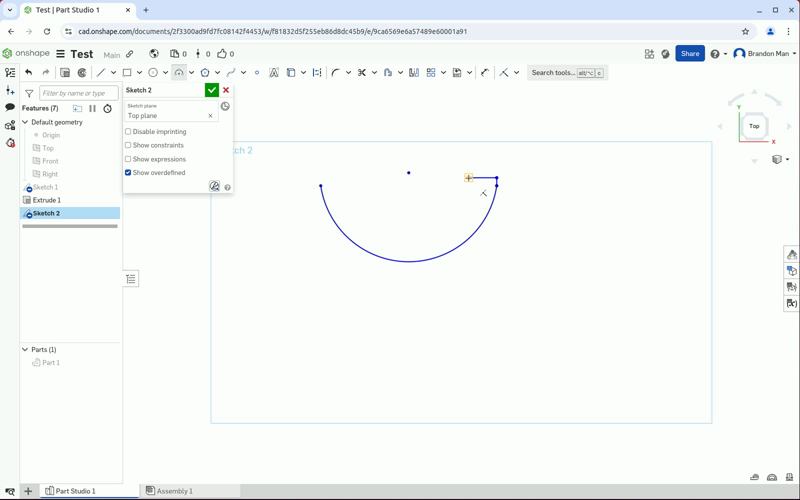
scroll(-6)
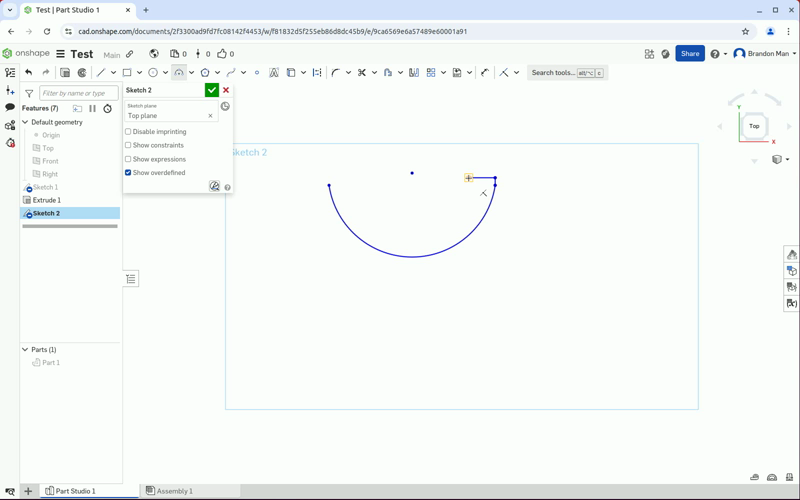
scroll(-6)
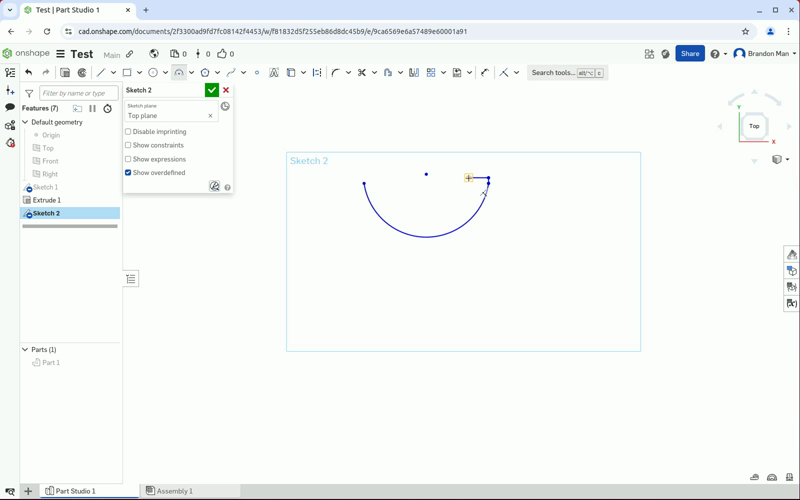
scroll(-6)
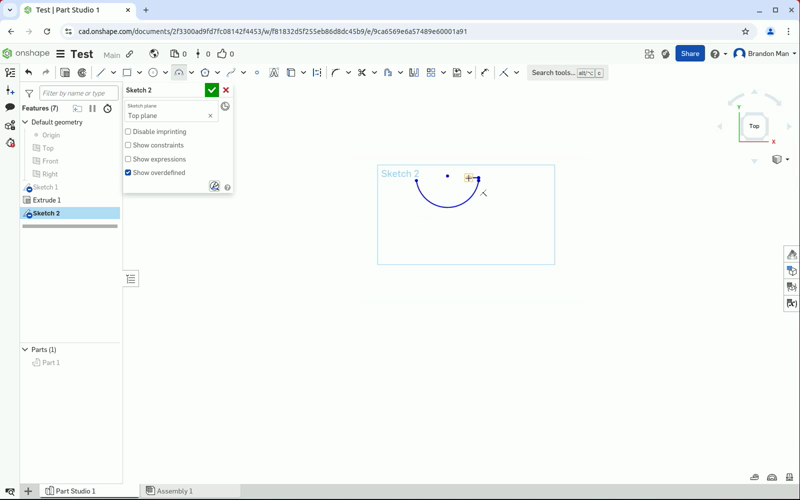
scroll(-6)
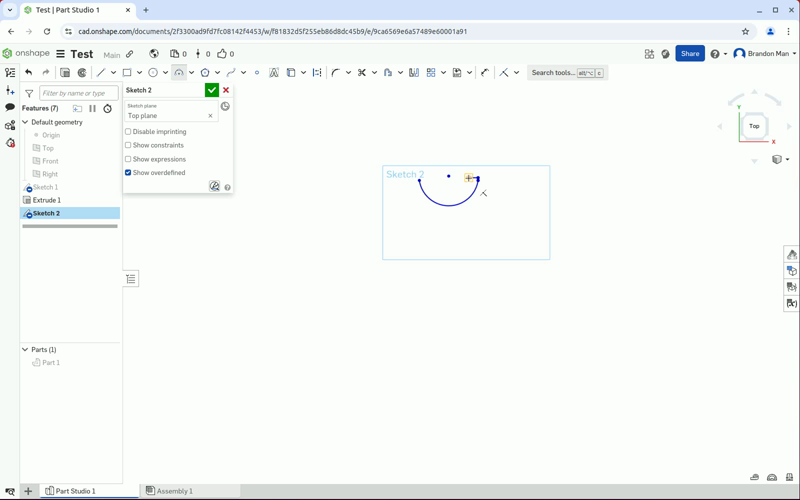
scroll(-6)
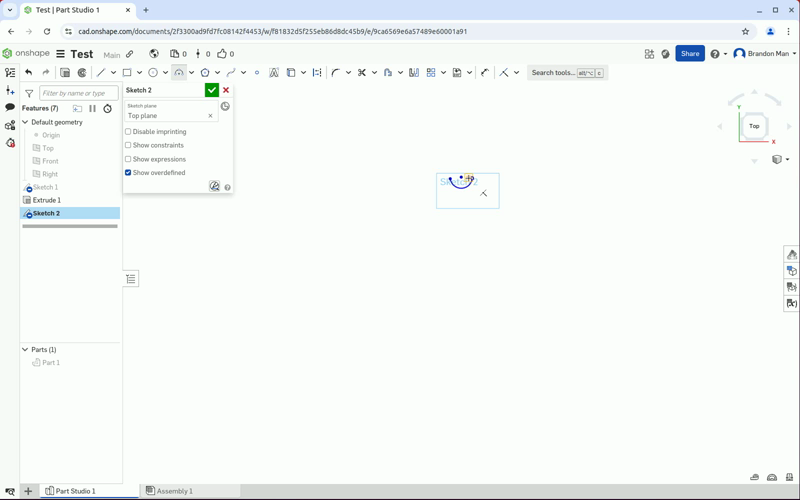
key_down(shift)
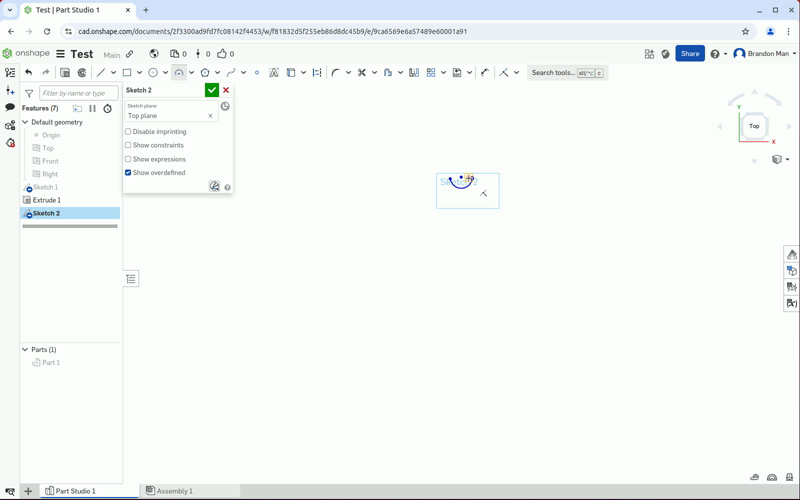
mouse_move(453, 177)
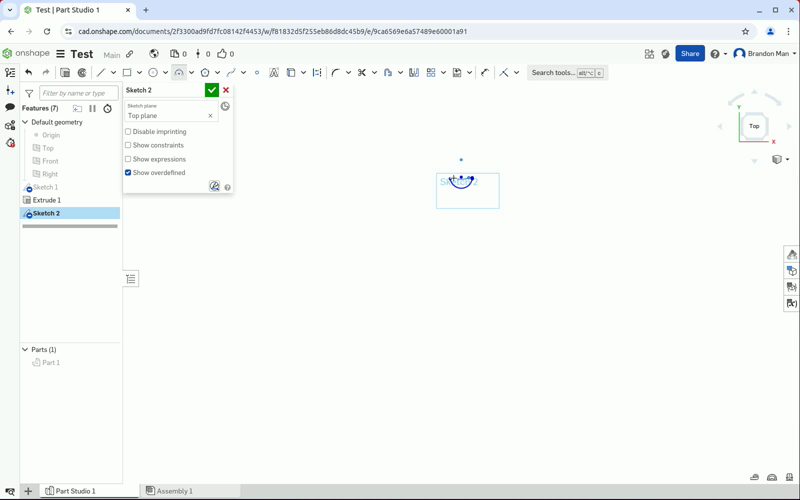
scroll(6)
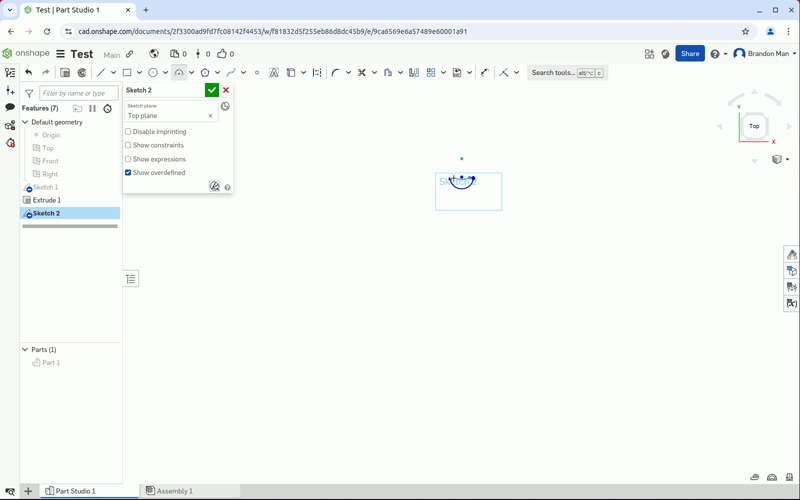
scroll(6)
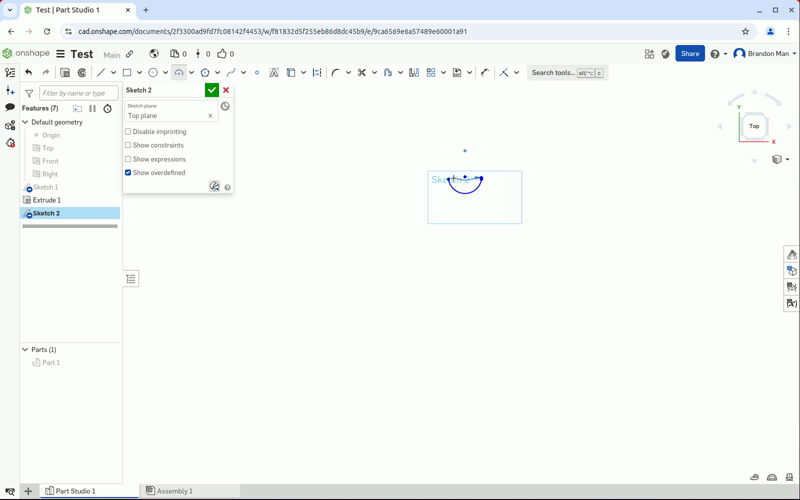
scroll(6)
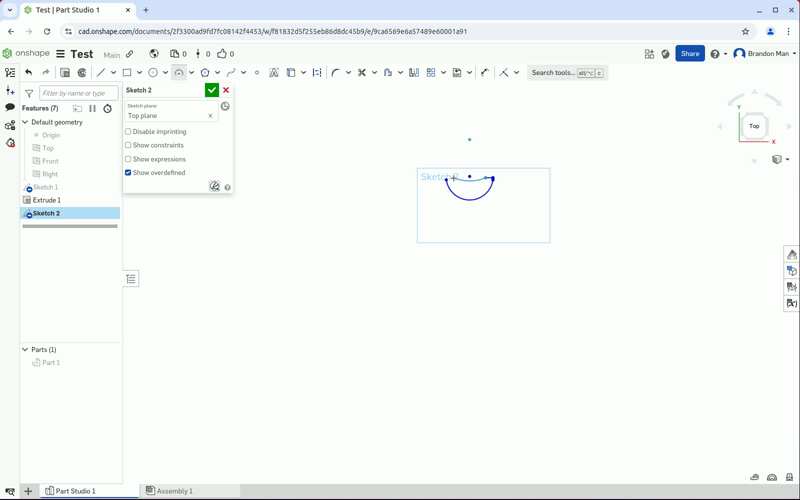
scroll(6)
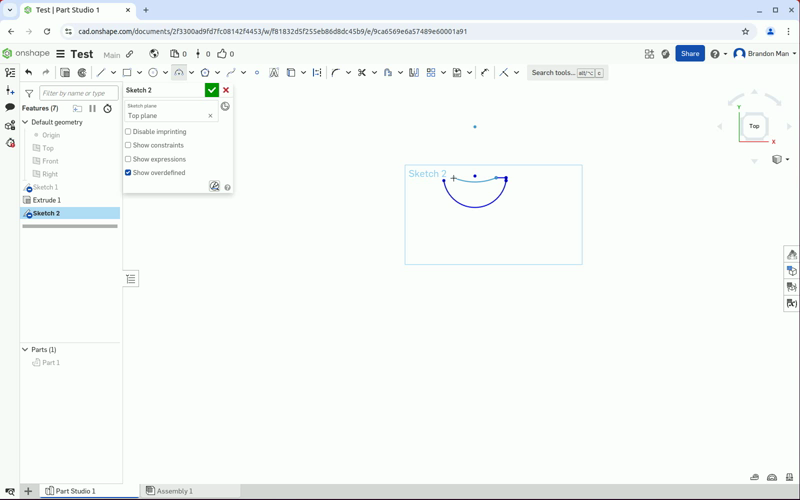
scroll(6)
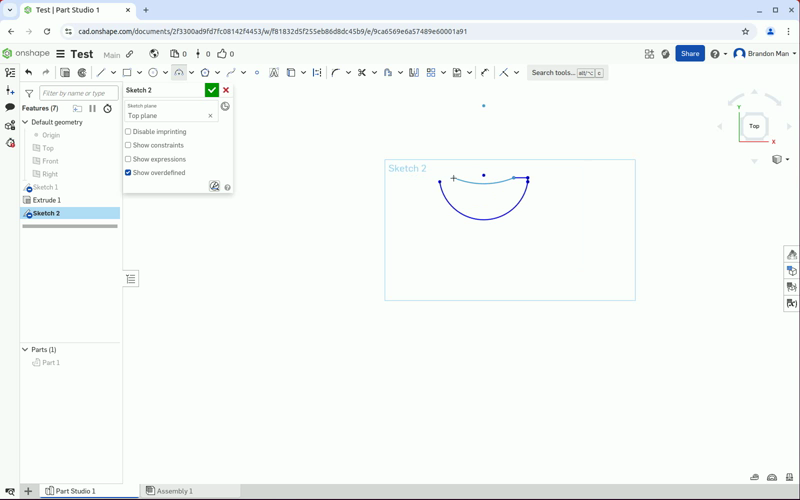
scroll(6)
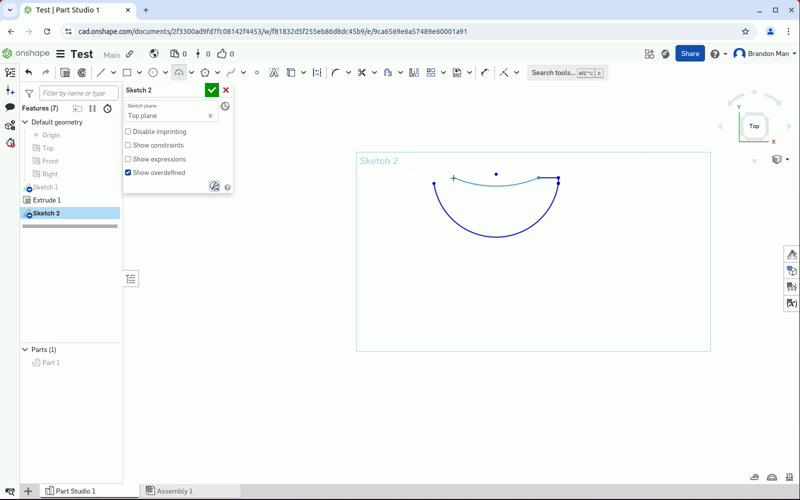
scroll(6)
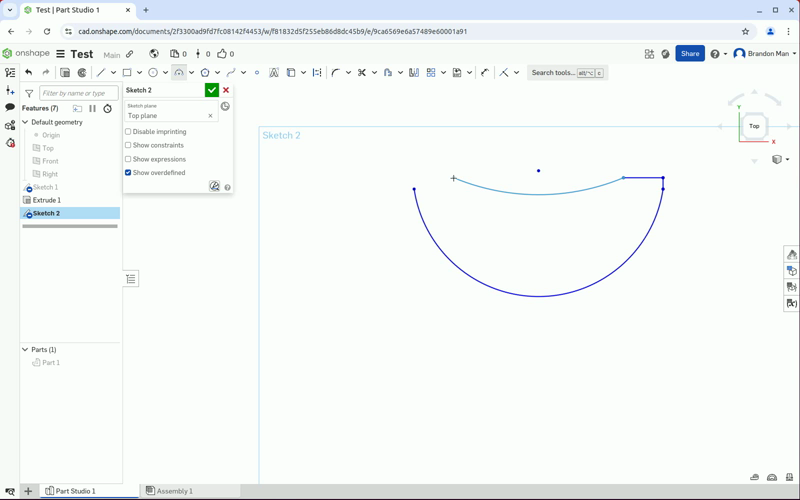
click(453, 177)
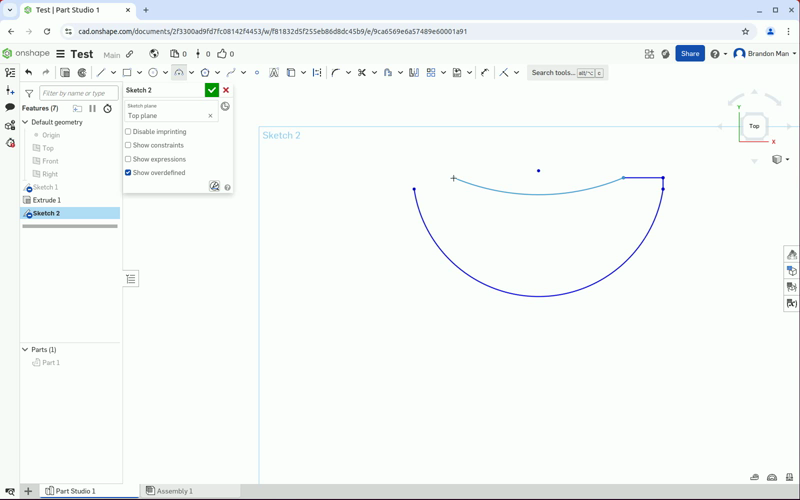
scroll(-6)
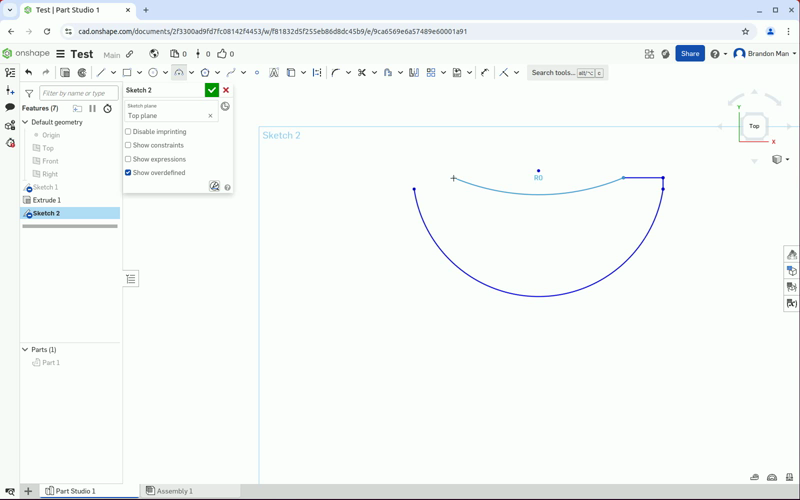
scroll(-6)
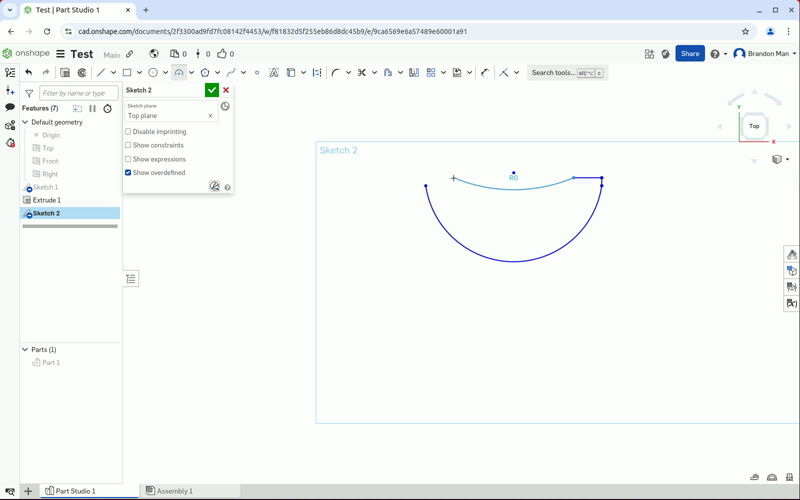
scroll(-6)
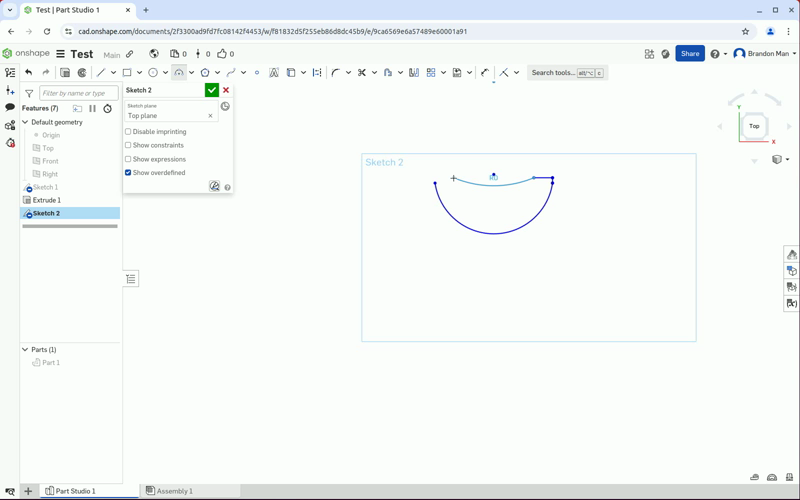
scroll(-6)
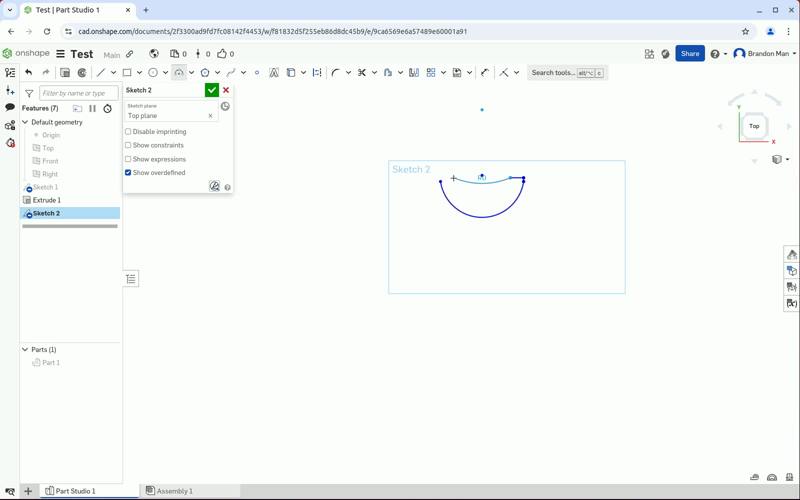
scroll(-6)
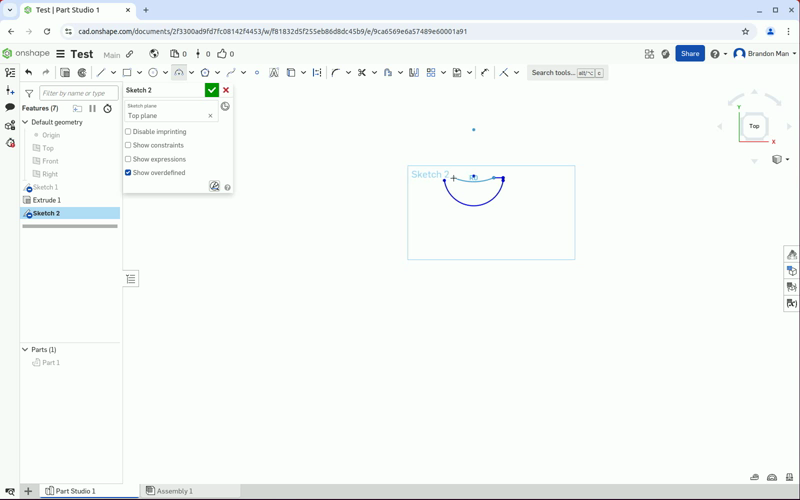
scroll(-6)
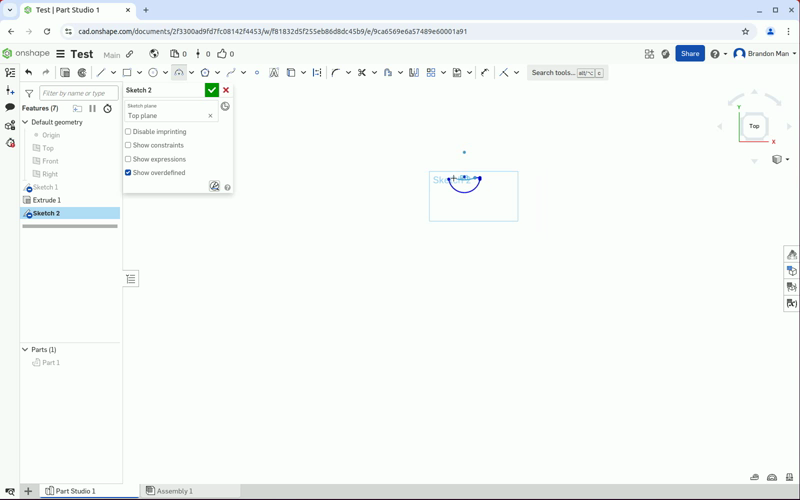
scroll(-6)
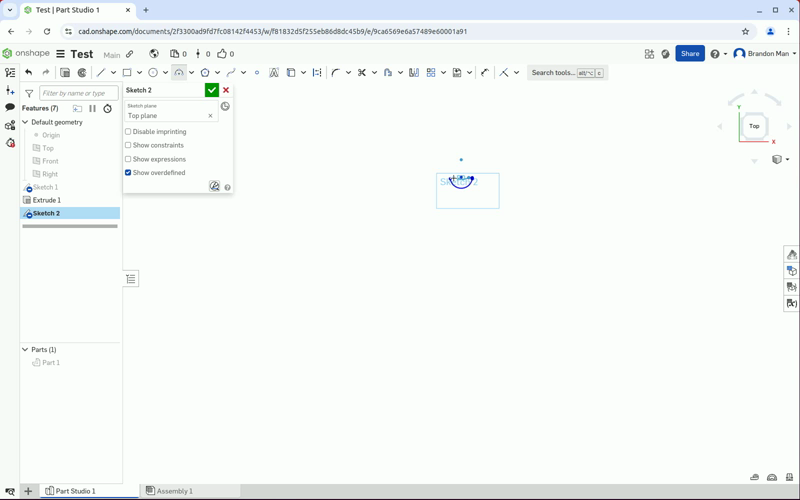
mouse_move(461, 184)
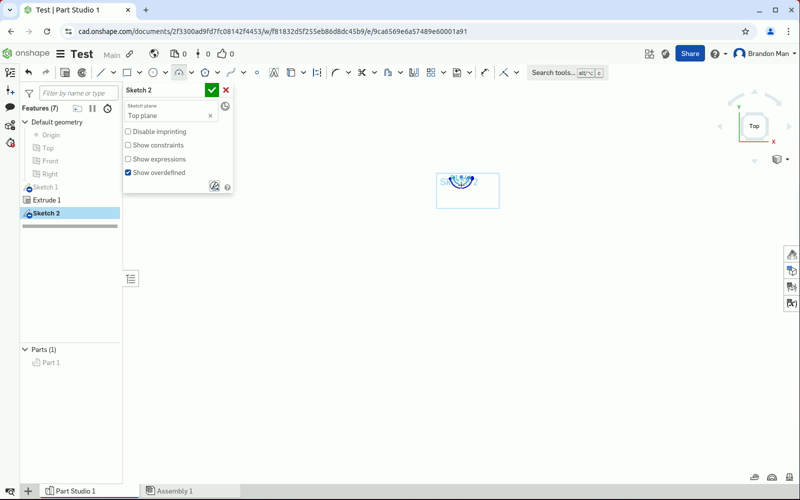
scroll(6)
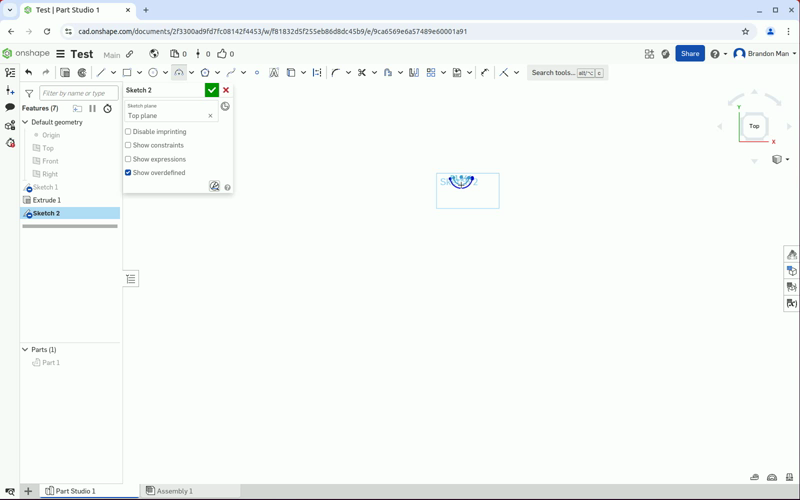
scroll(6)
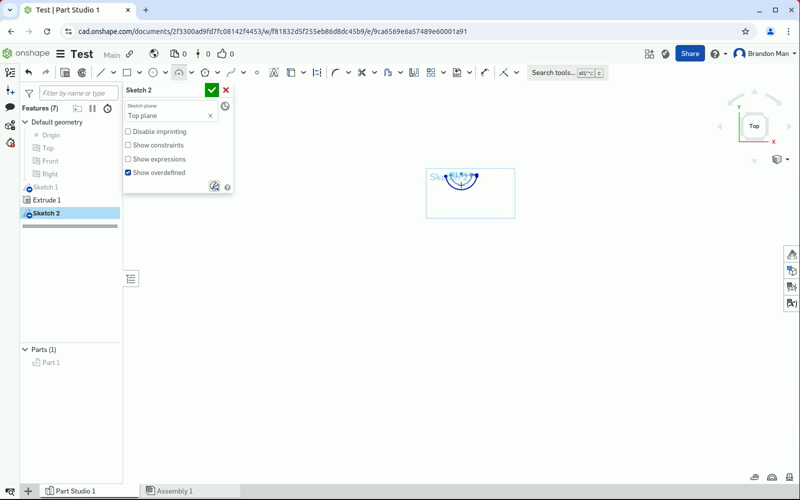
scroll(6)
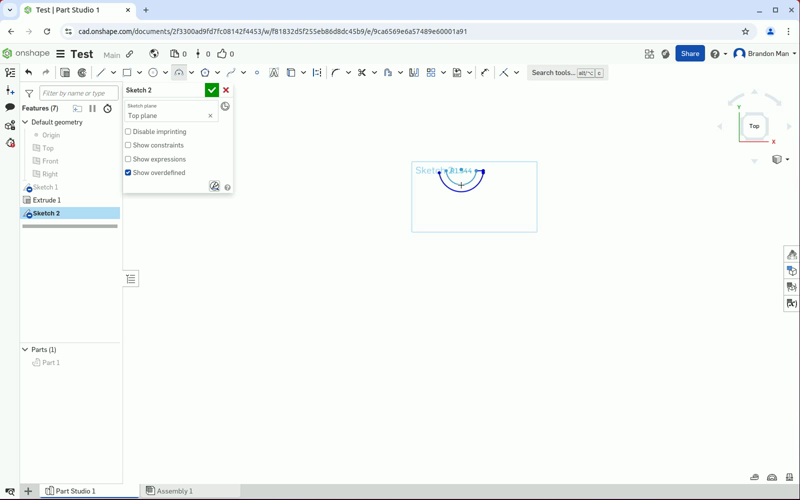
scroll(6)
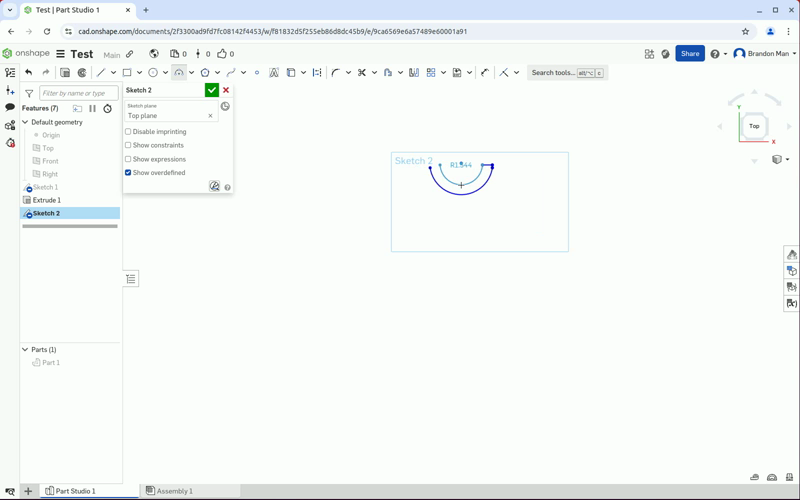
scroll(6)
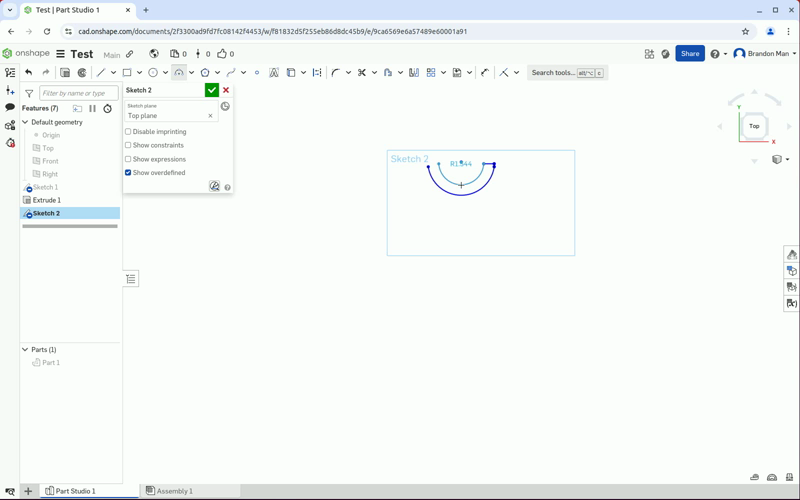
scroll(6)
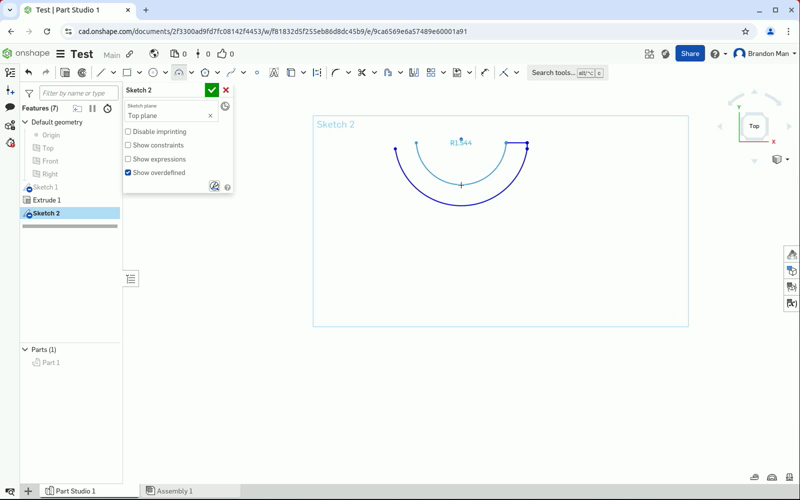
scroll(6)
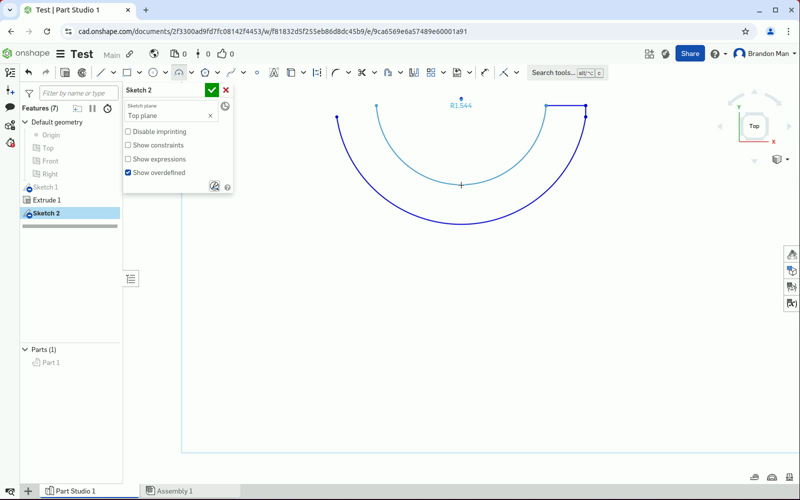
click(461, 184)
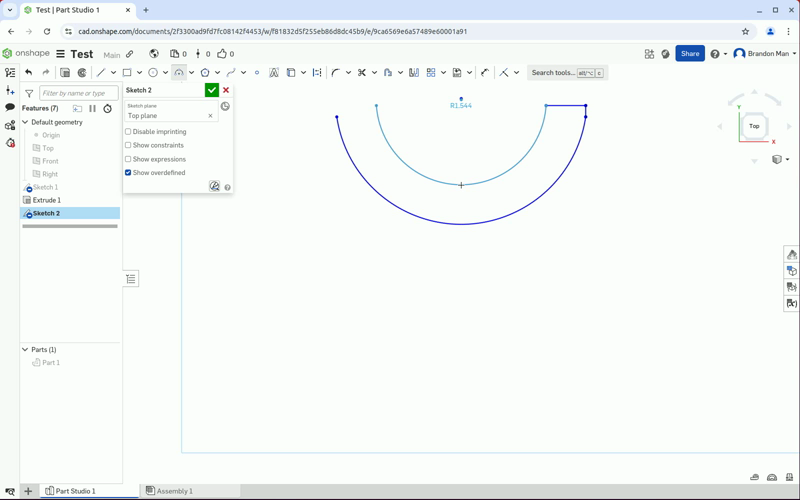
scroll(-6)
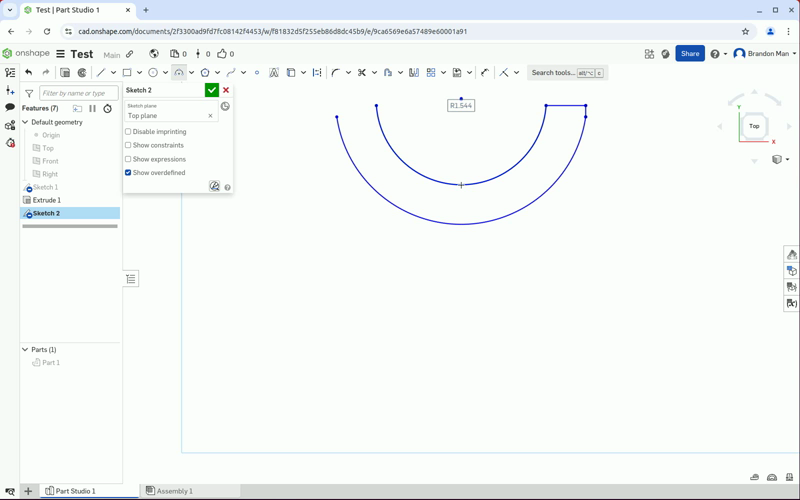
scroll(-6)
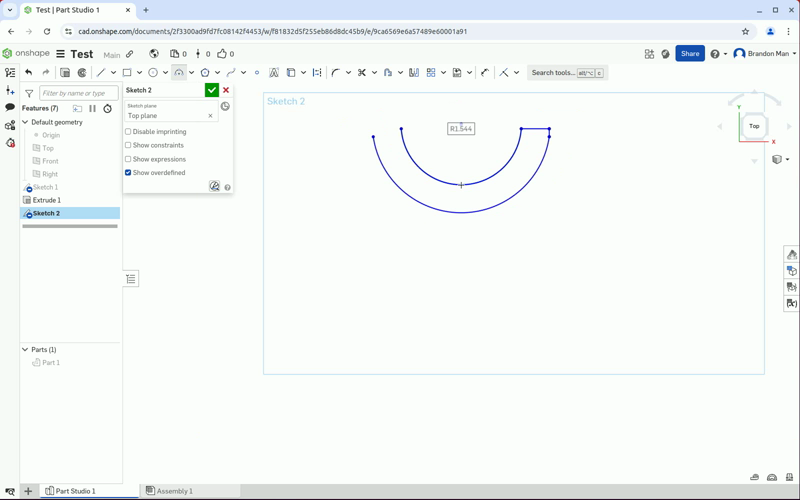
scroll(-6)
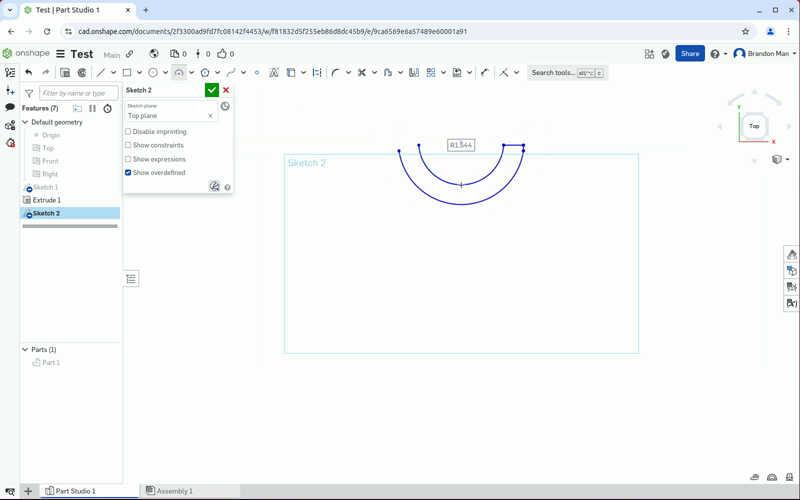
scroll(-6)
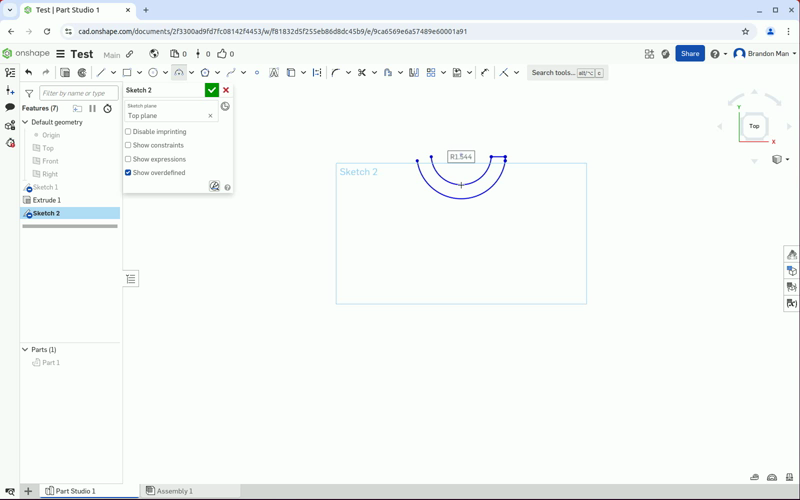
scroll(-6)
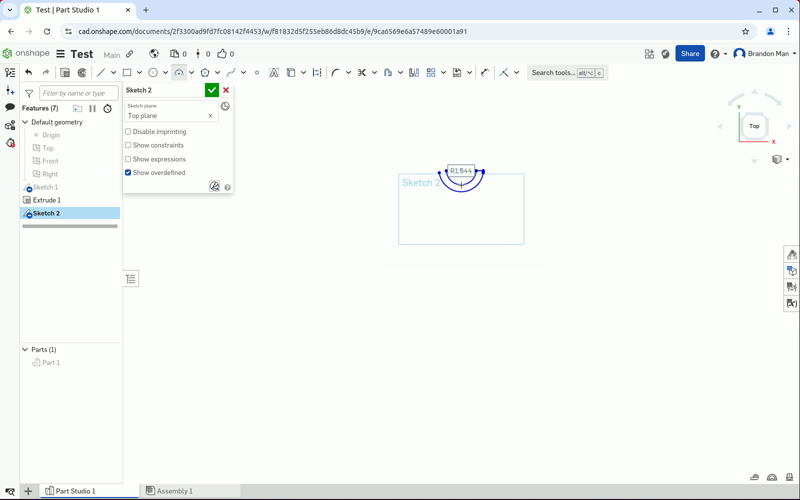
scroll(-6)
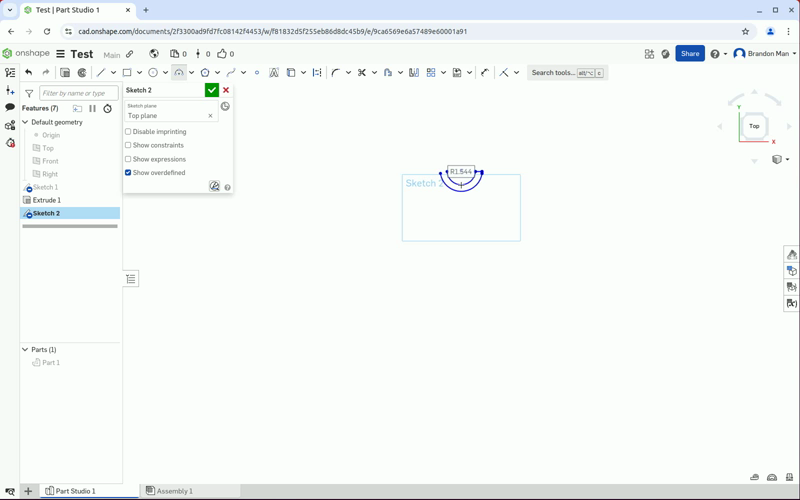
scroll(-6)
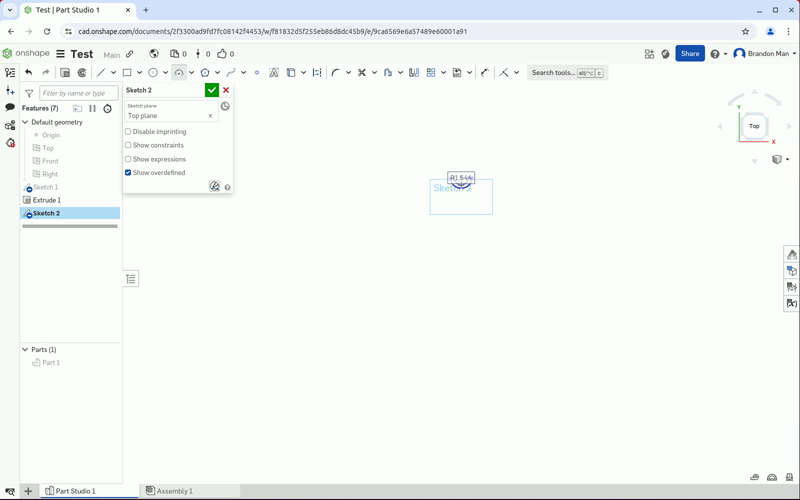
key_up(shift)
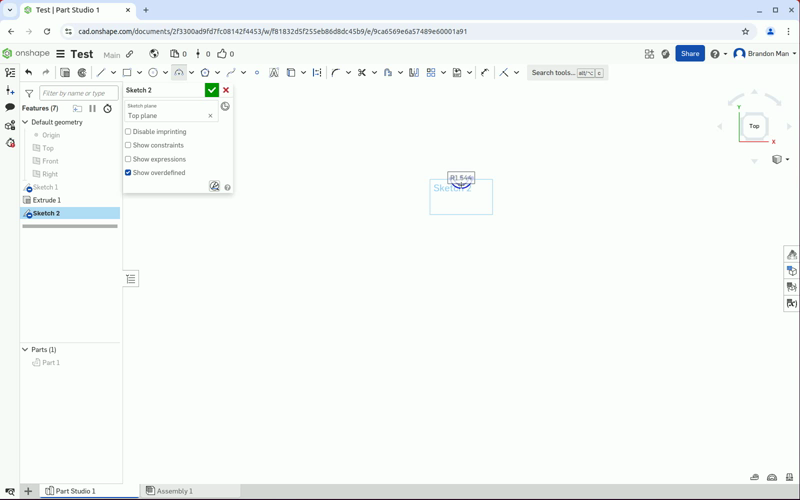
key(esc)
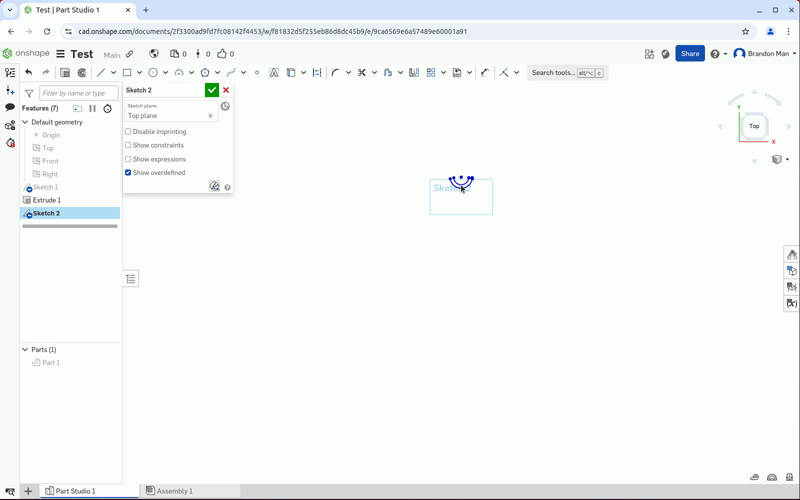
key(l)
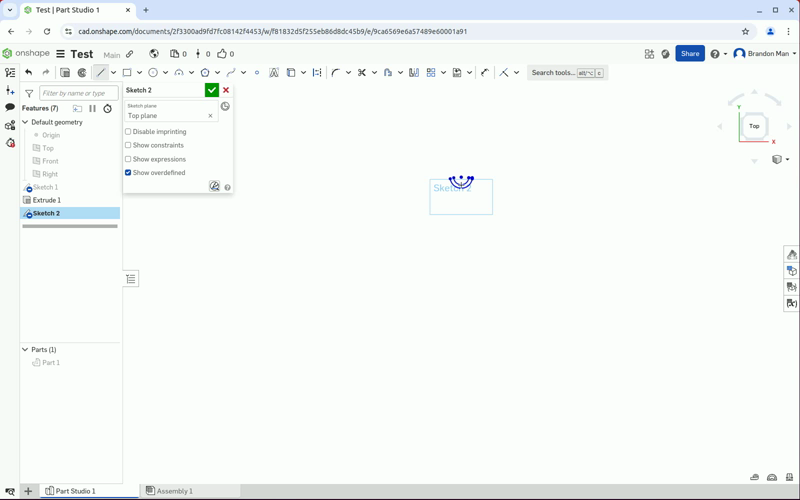
mouse_move(453, 177)
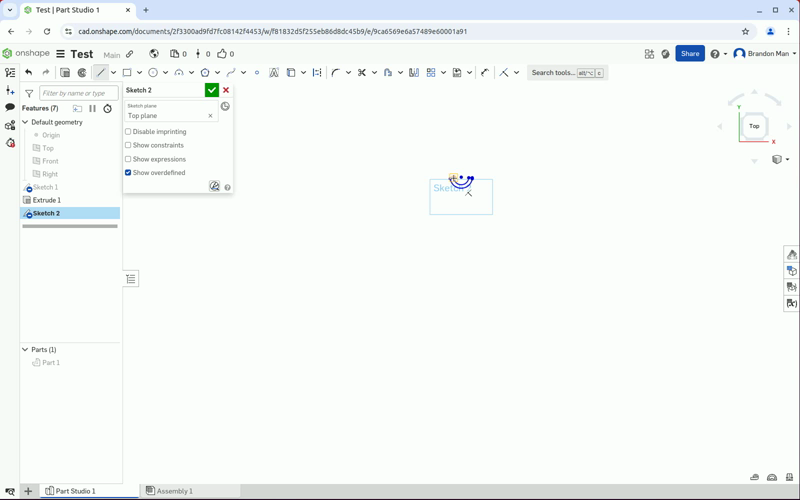
scroll(6)
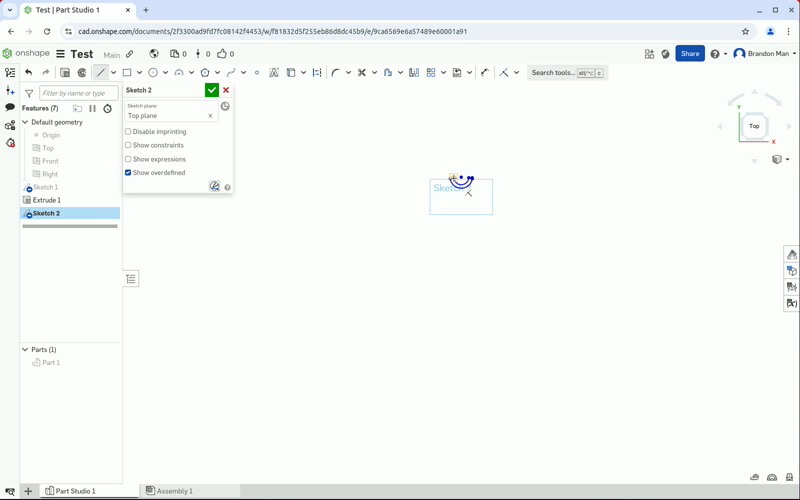
scroll(6)
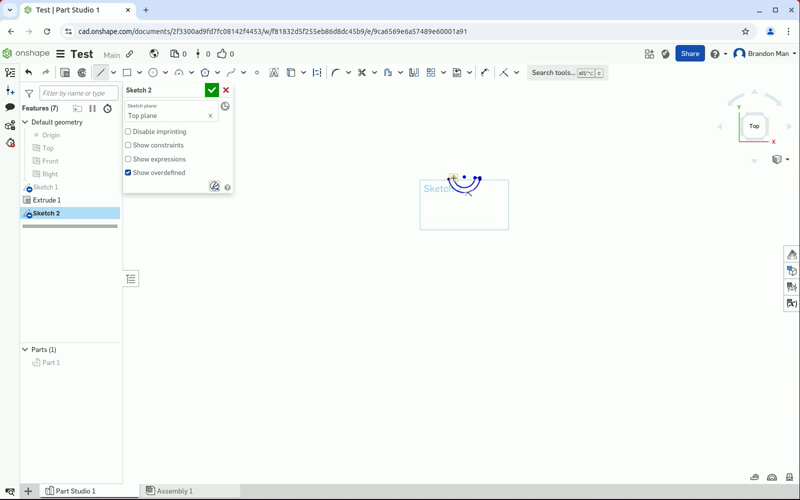
scroll(6)
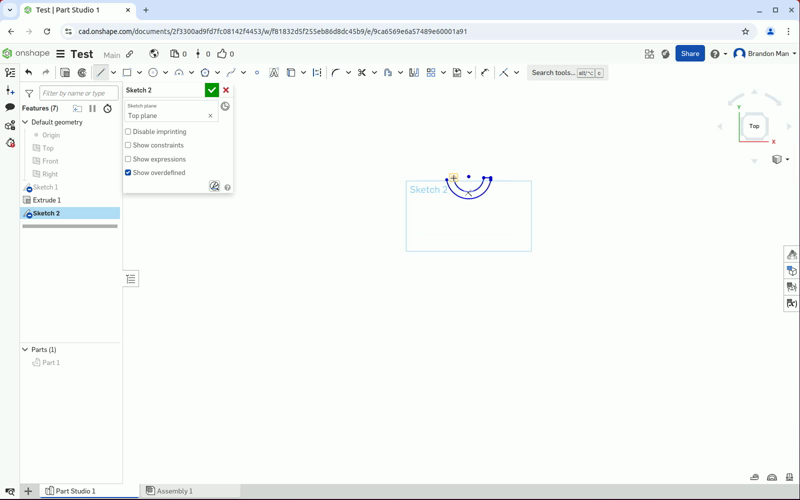
scroll(6)
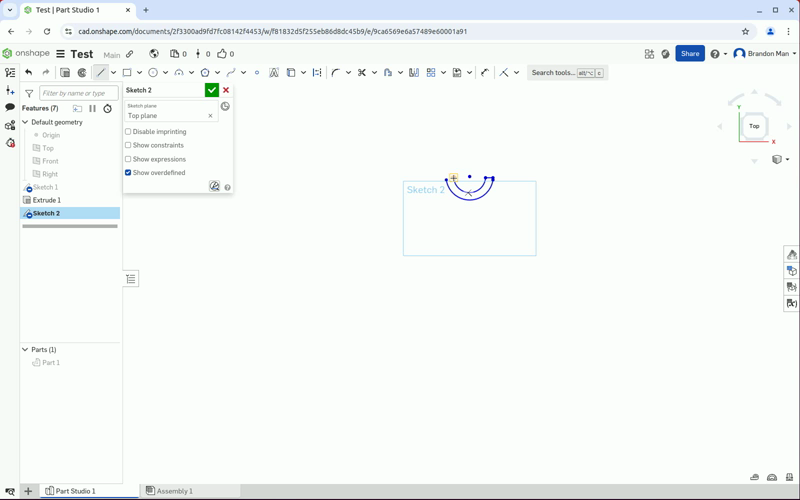
scroll(6)
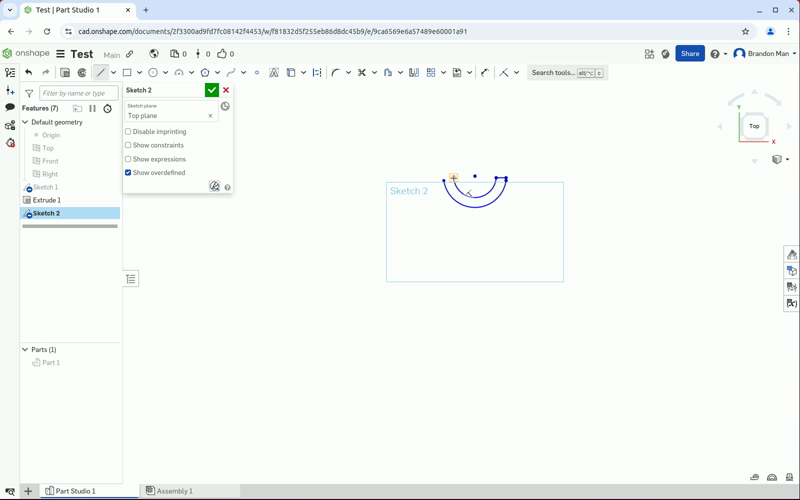
scroll(6)
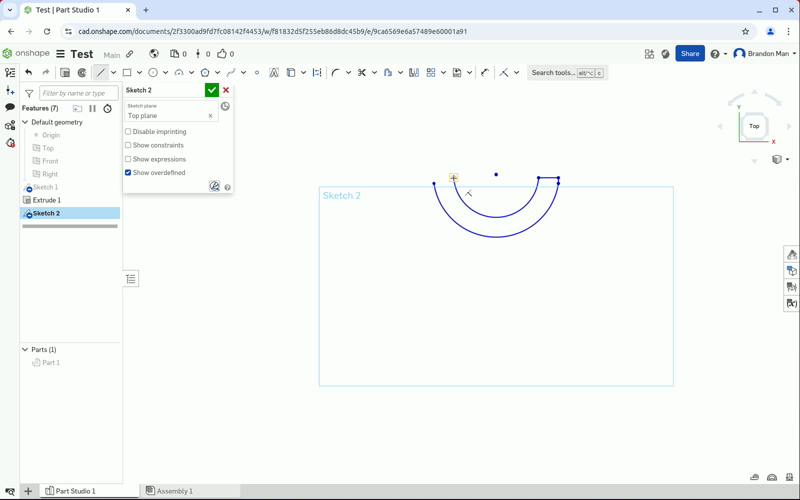
scroll(6)
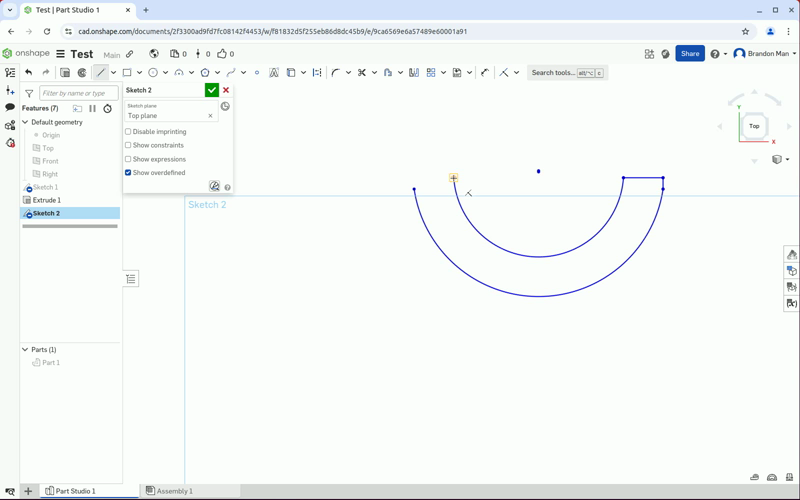
click(453, 177)
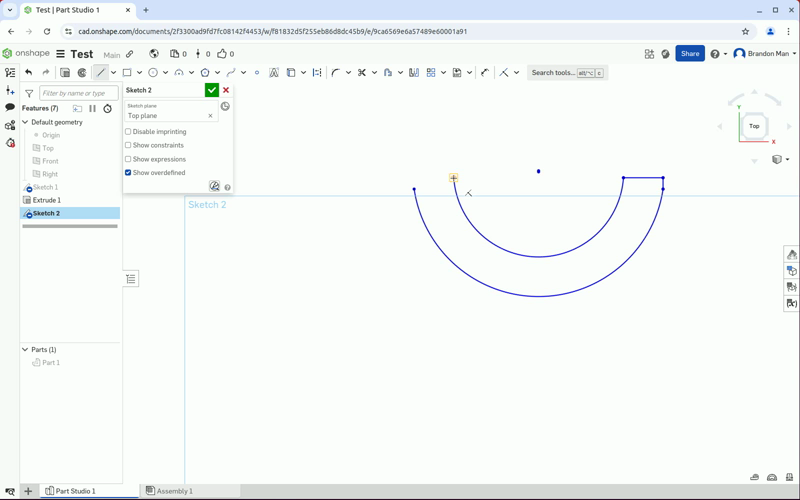
scroll(-6)
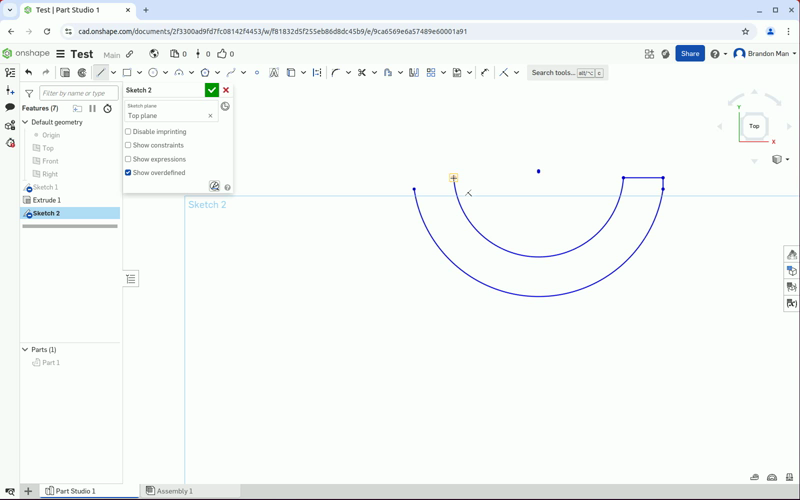
scroll(-6)
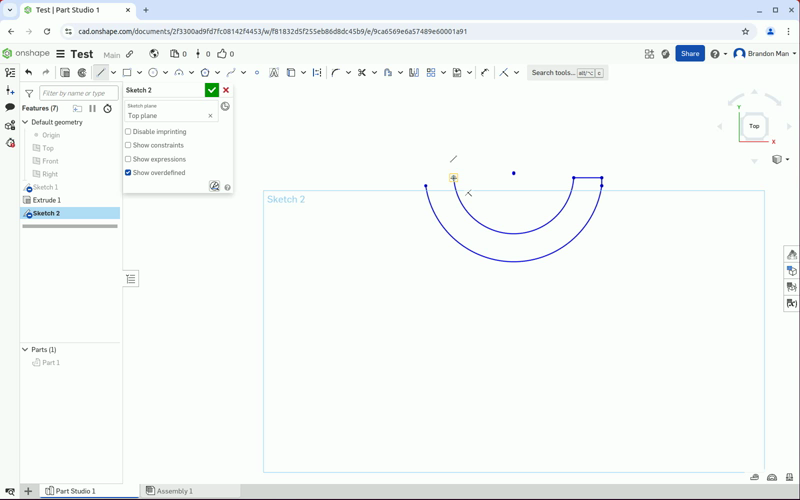
scroll(-6)
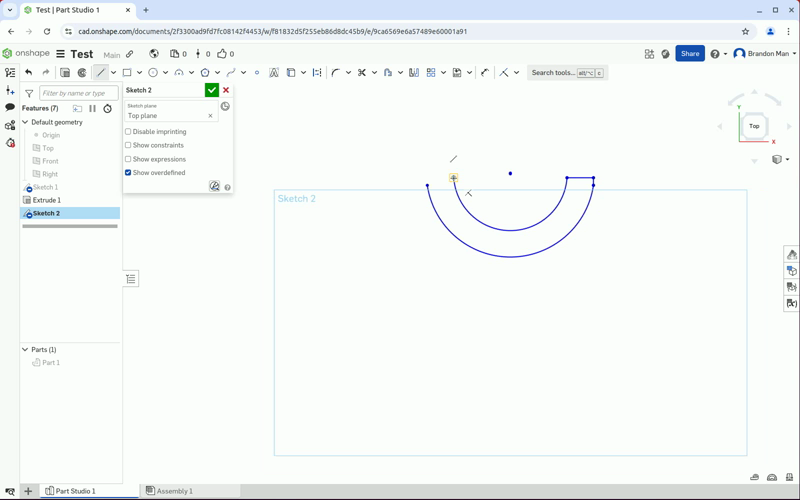
scroll(-6)
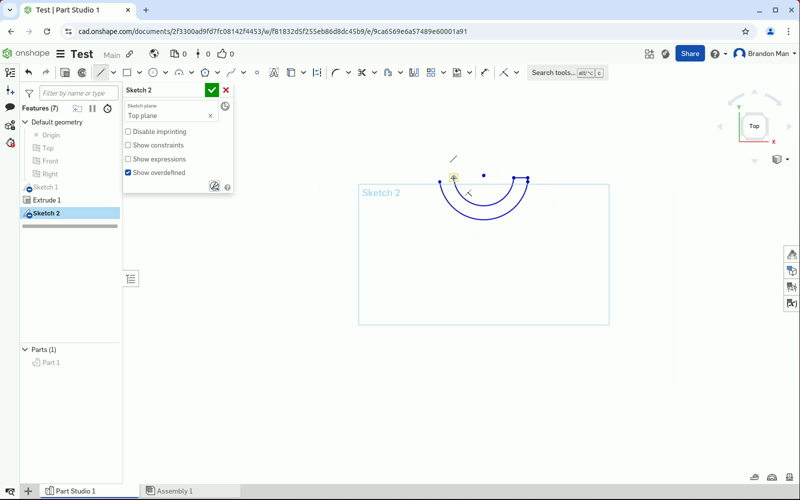
scroll(-6)
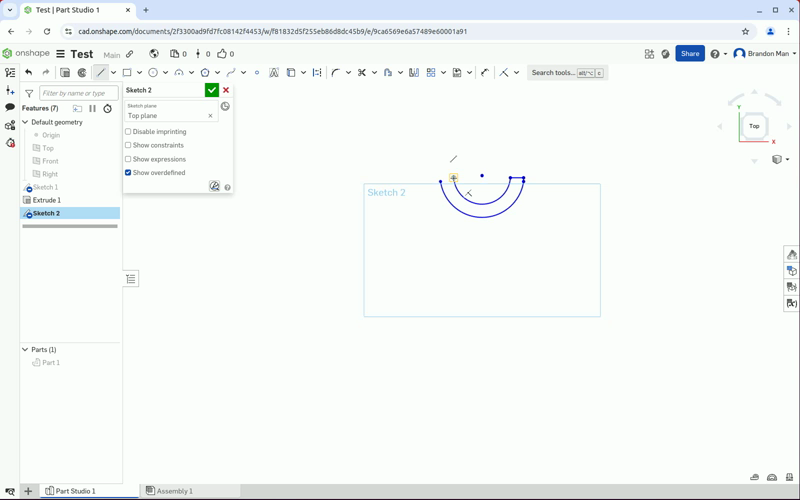
scroll(-6)
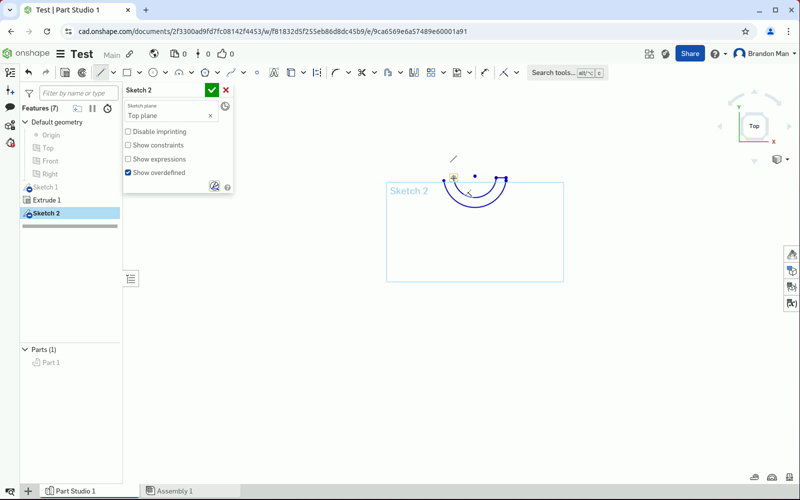
scroll(-6)
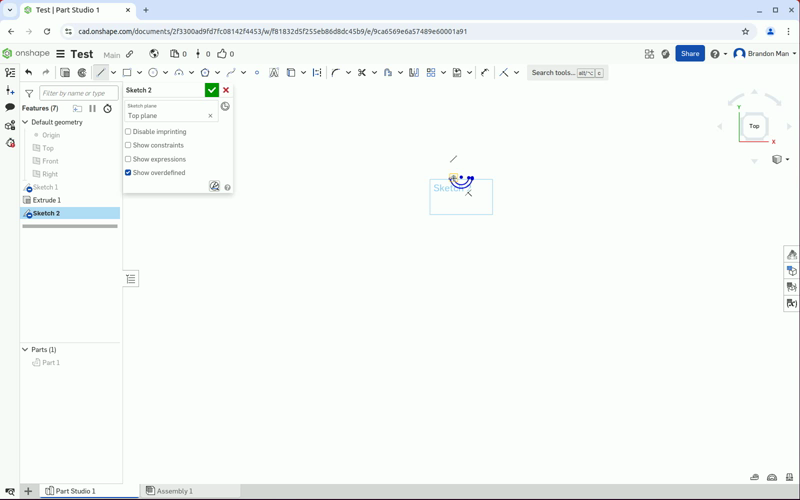
key_down(shift)
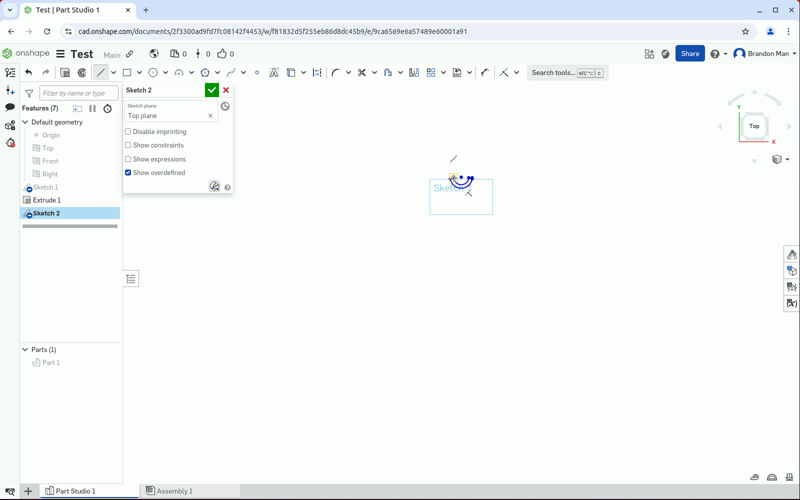
mouse_move(483, 177)
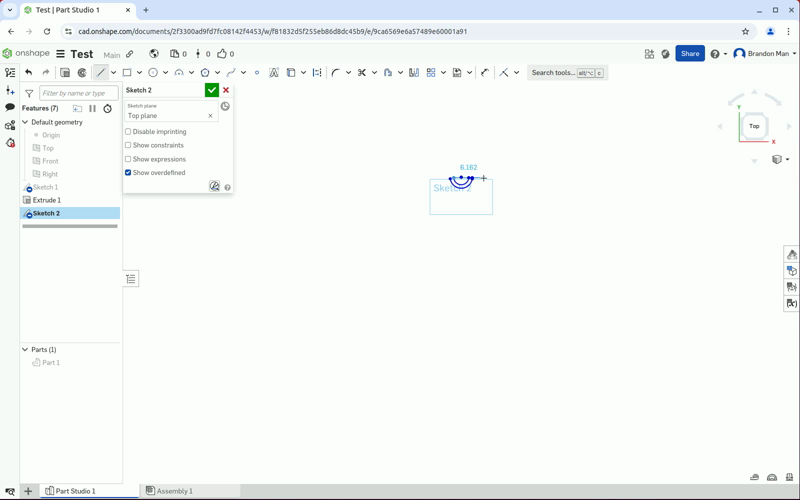
mouse_move(450, 177)
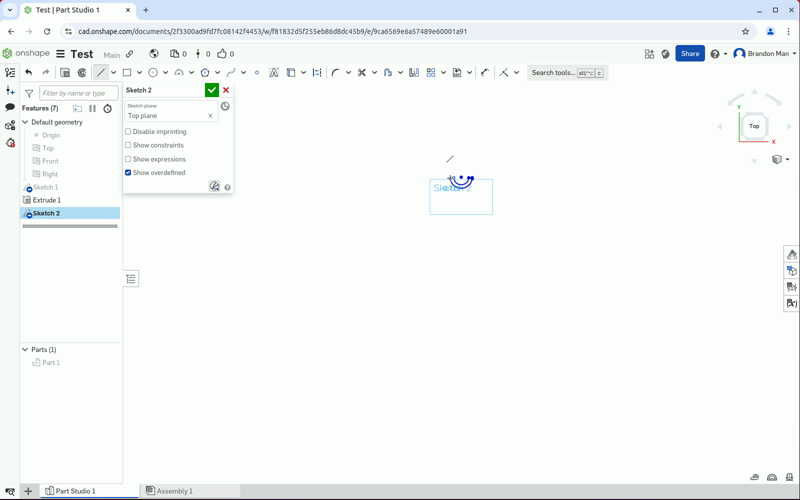
scroll(6)
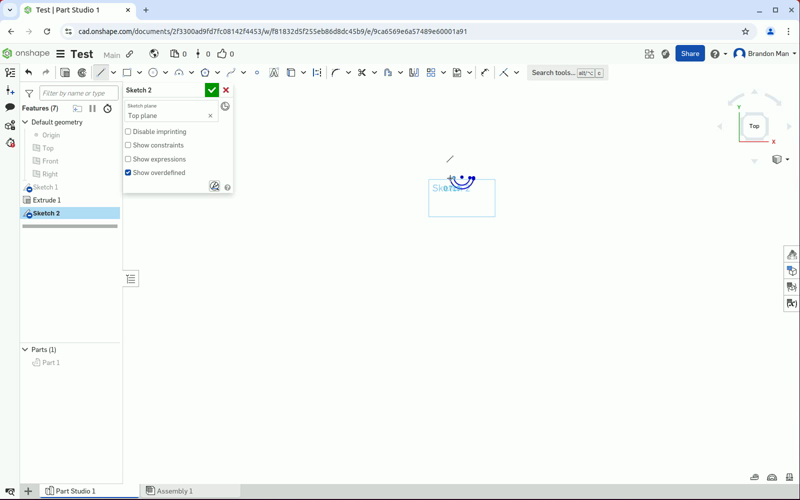
scroll(6)
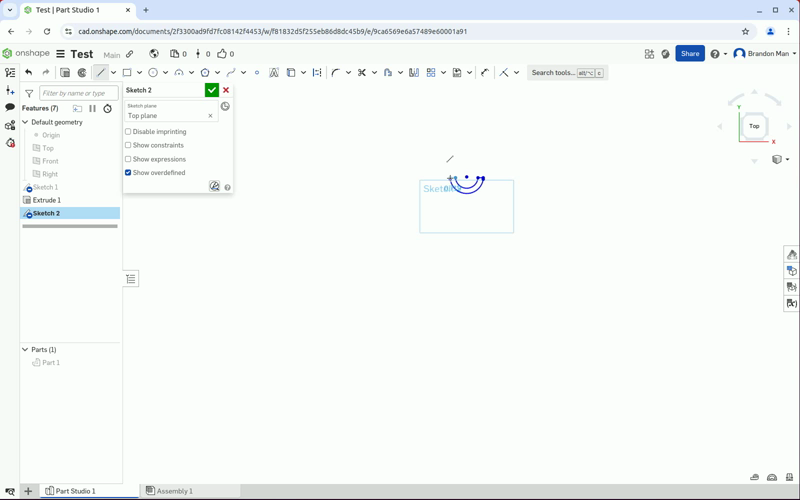
scroll(6)
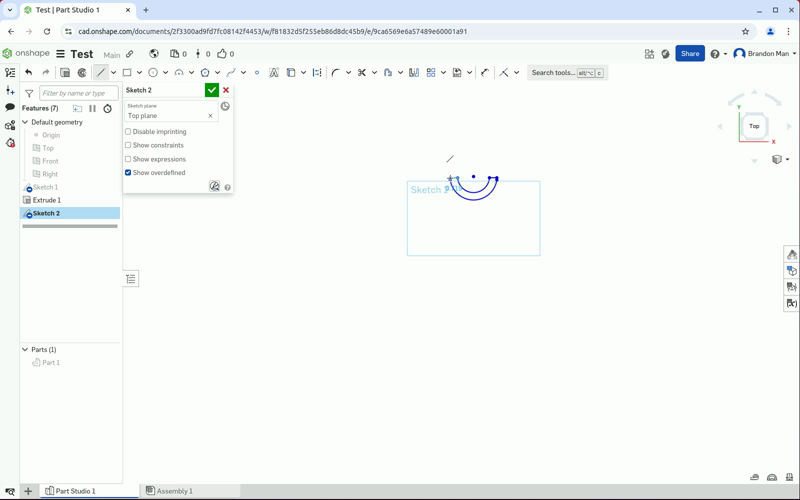
scroll(6)
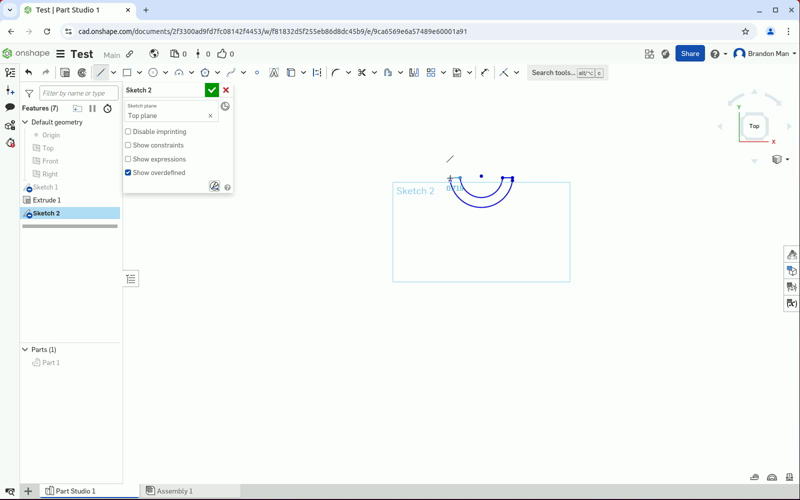
scroll(6)
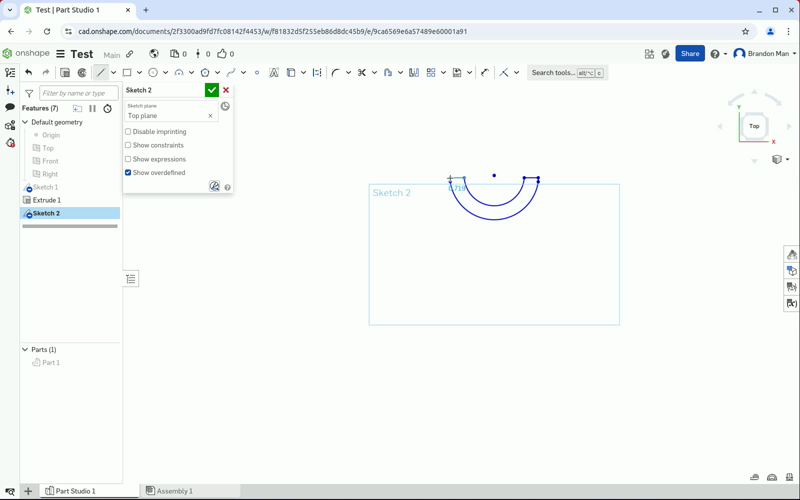
scroll(6)
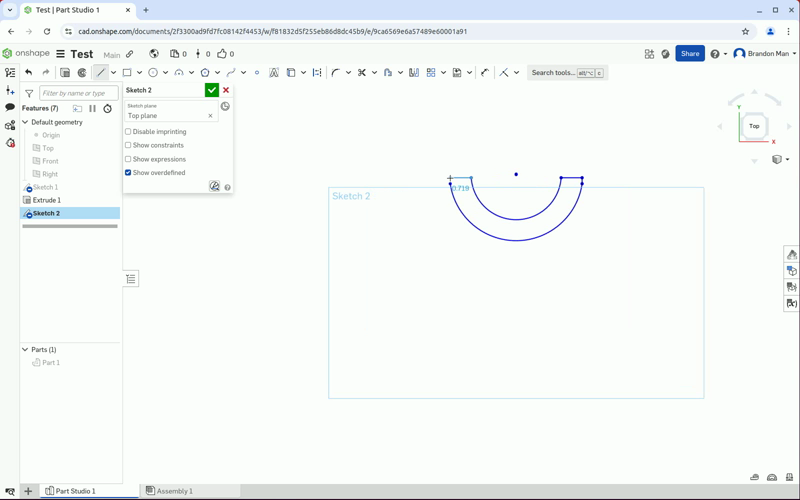
scroll(6)
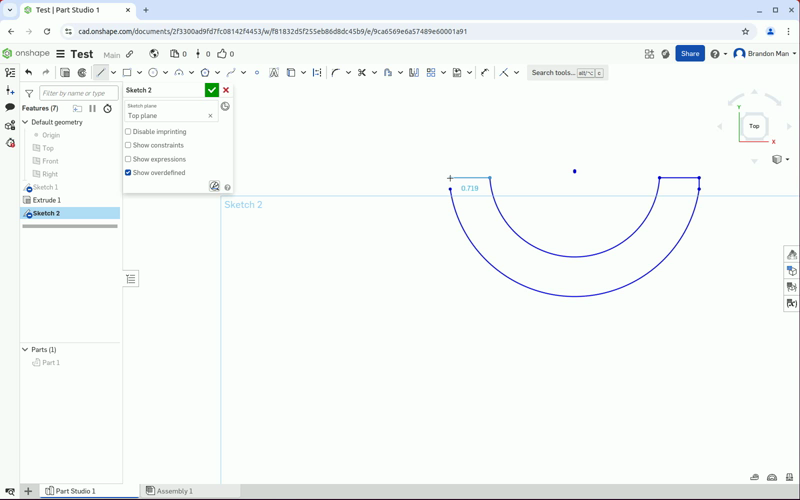
click(450, 177)
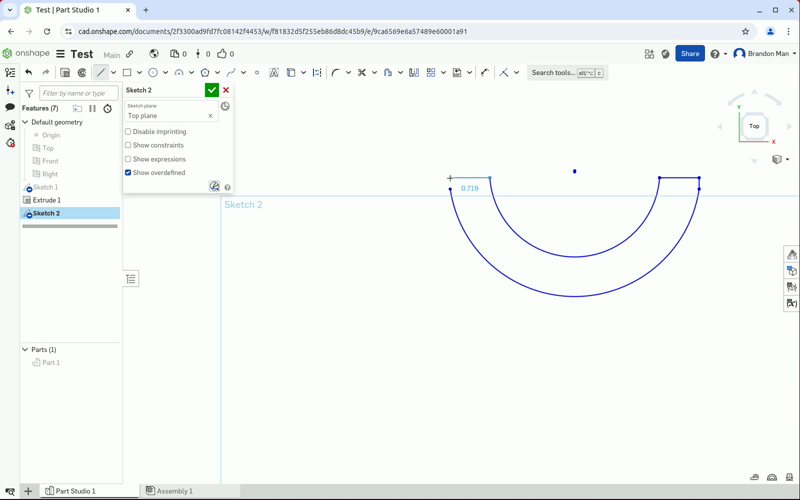
scroll(-6)
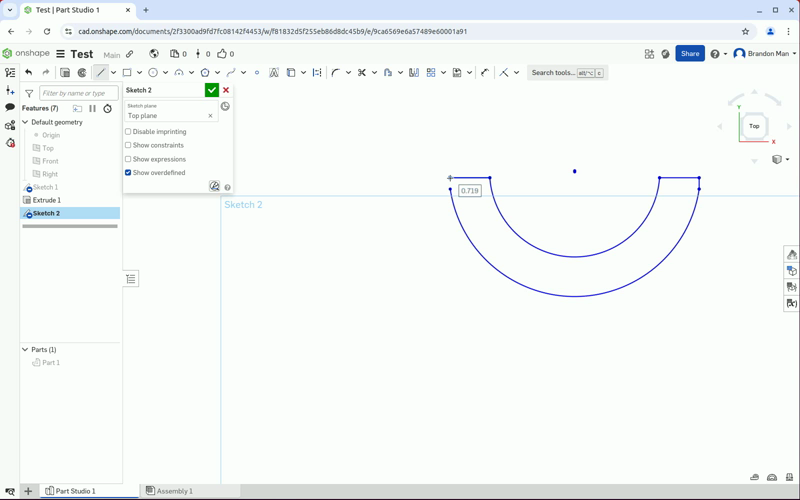
scroll(-6)
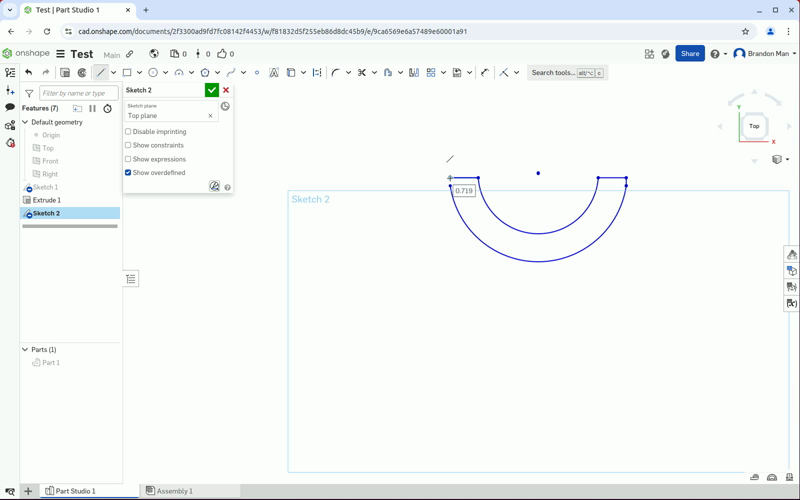
scroll(-6)
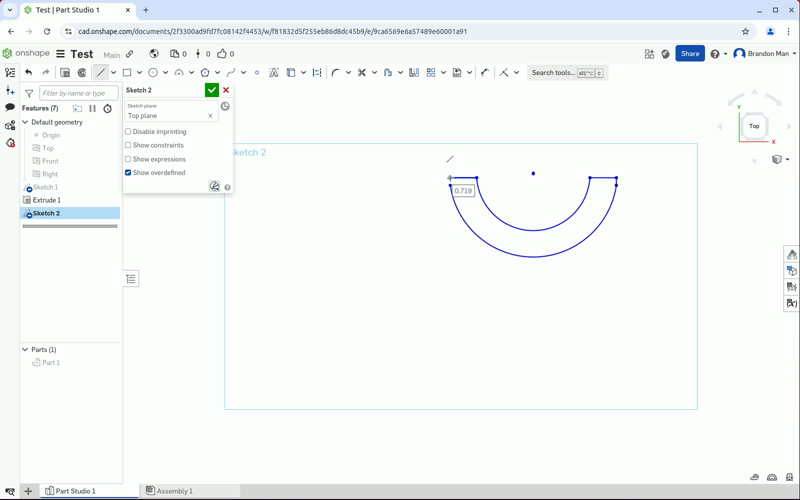
scroll(-6)
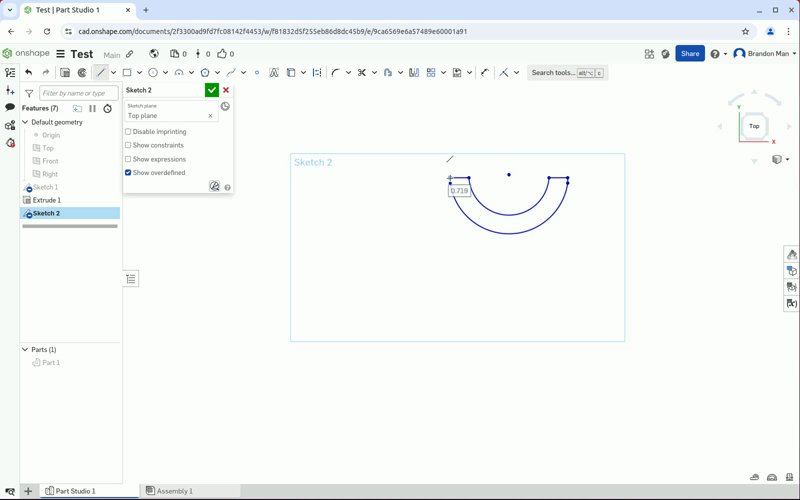
scroll(-6)
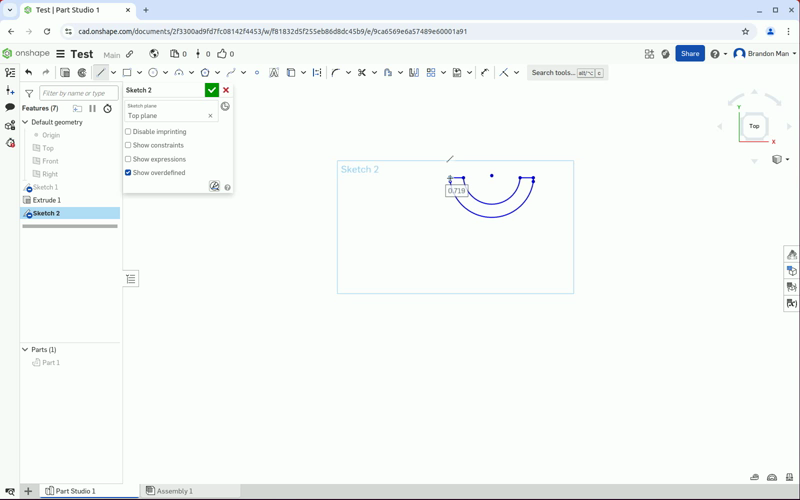
scroll(-6)
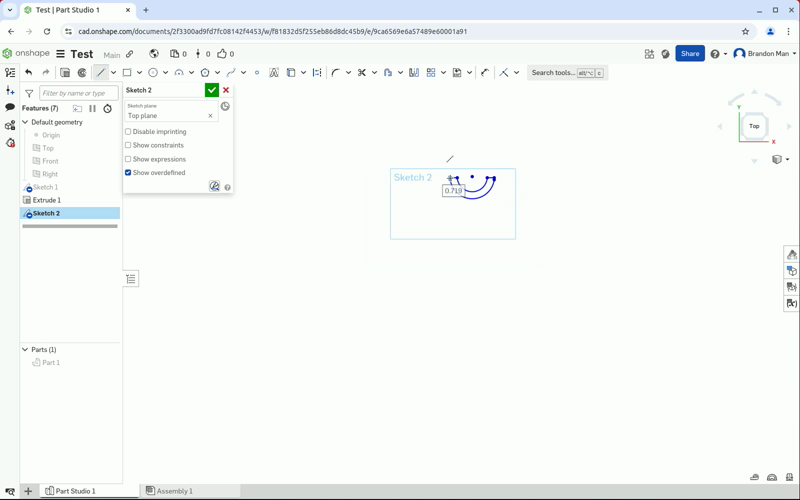
scroll(-6)
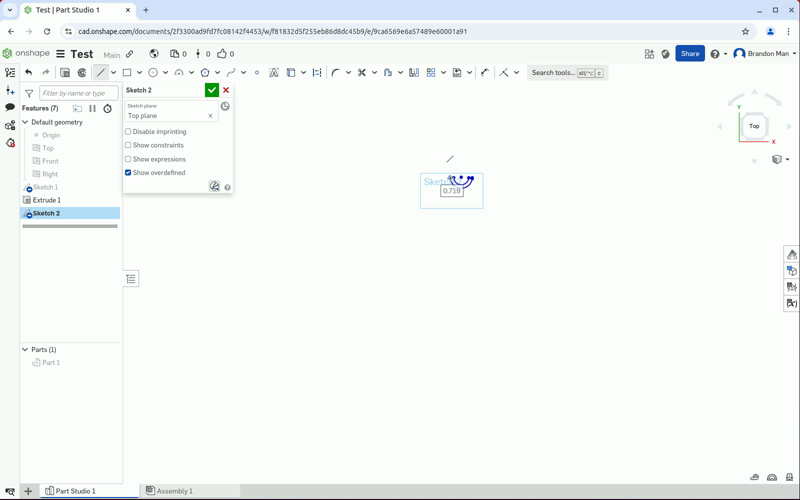
key_up(shift)
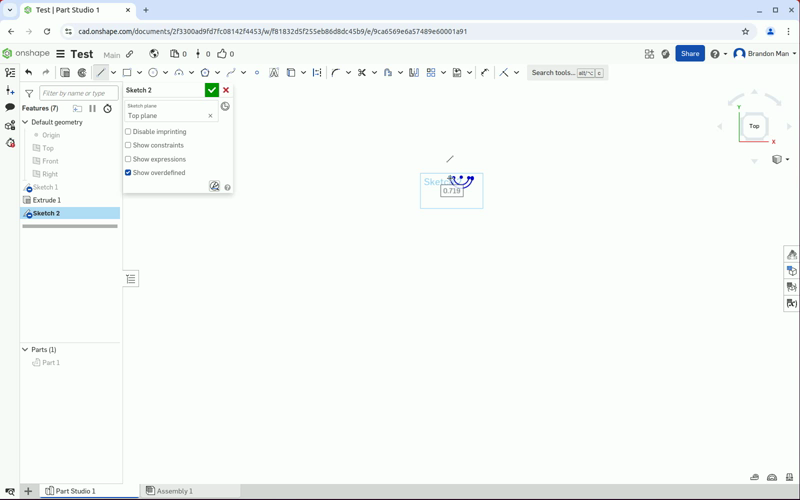
mouse_move(480, 177)
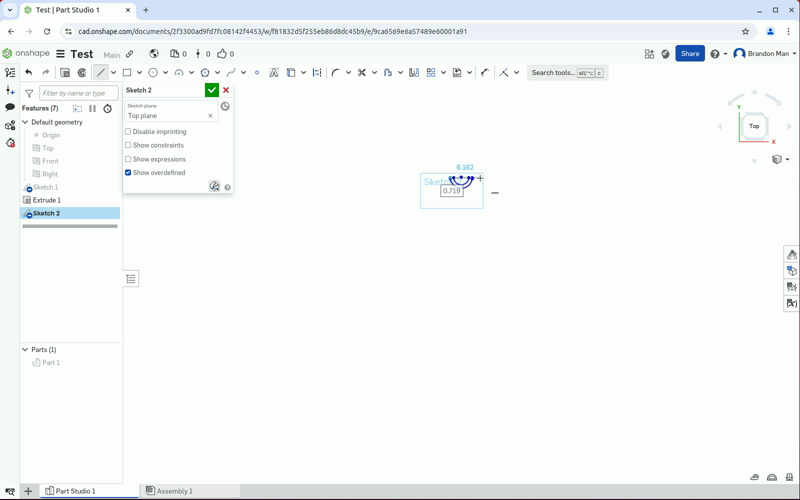
key_down(shift)
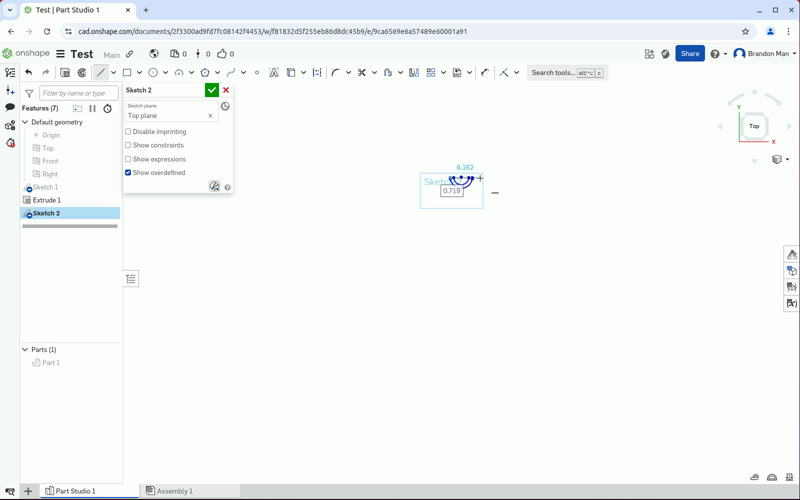
mouse_move(450, 178)
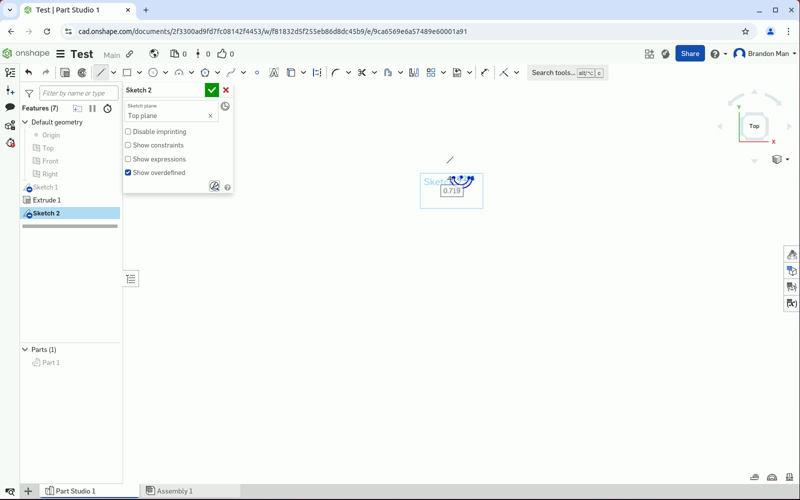
scroll(6)
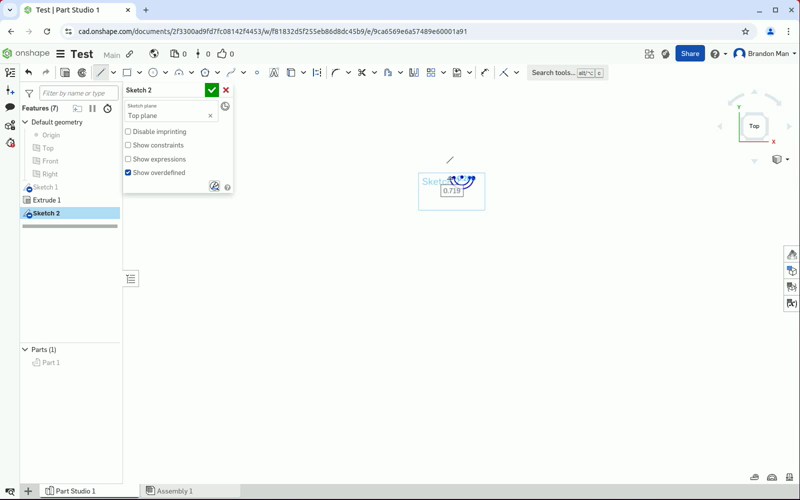
scroll(6)
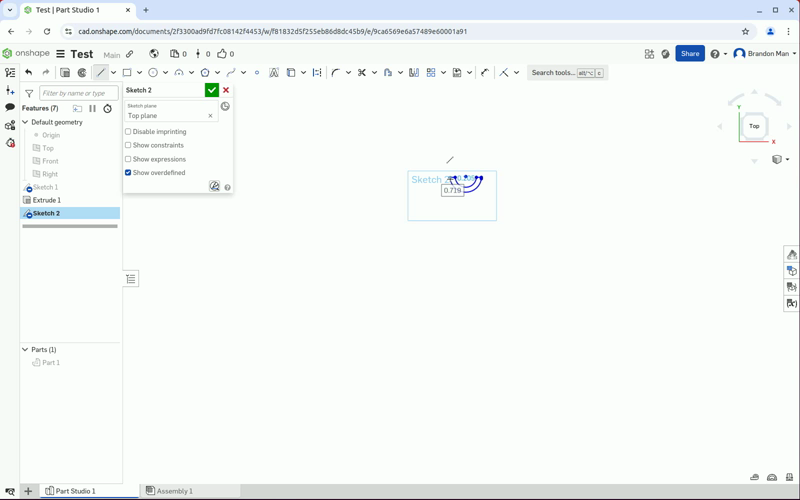
scroll(6)
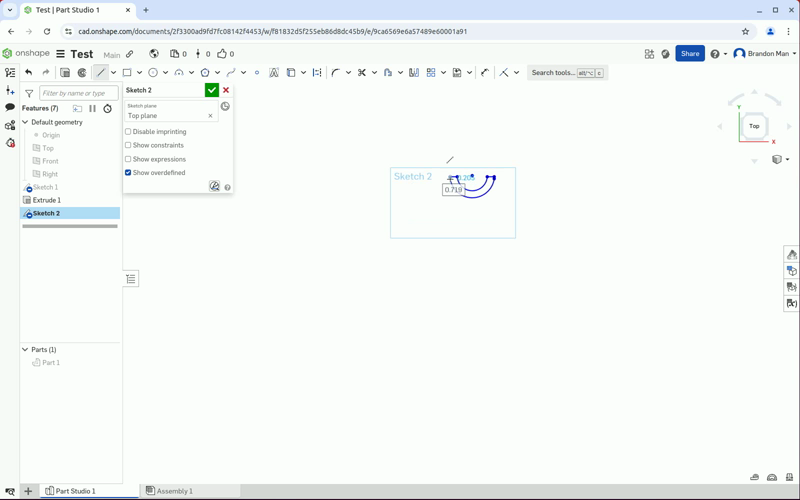
scroll(6)
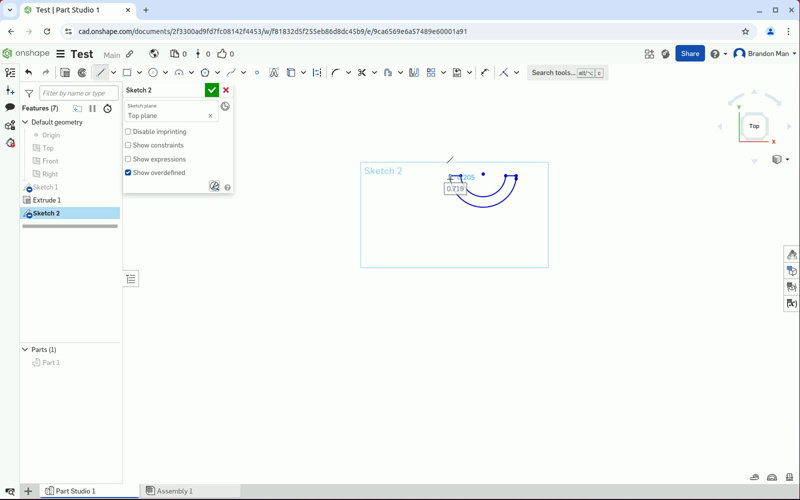
scroll(6)
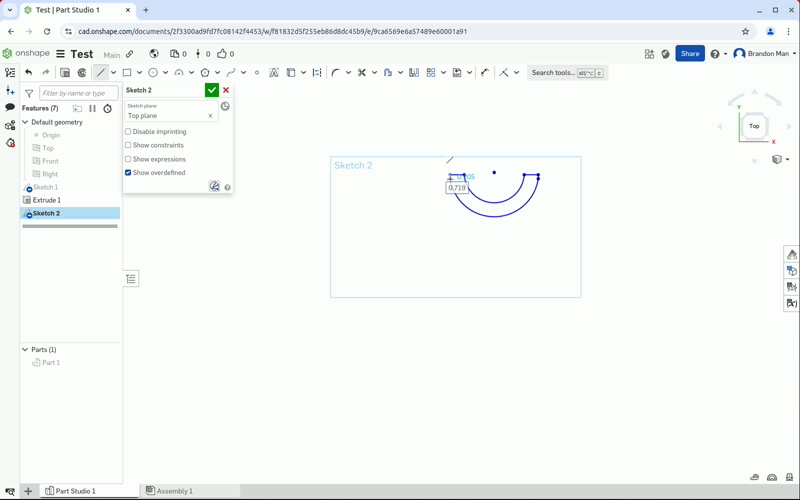
scroll(6)
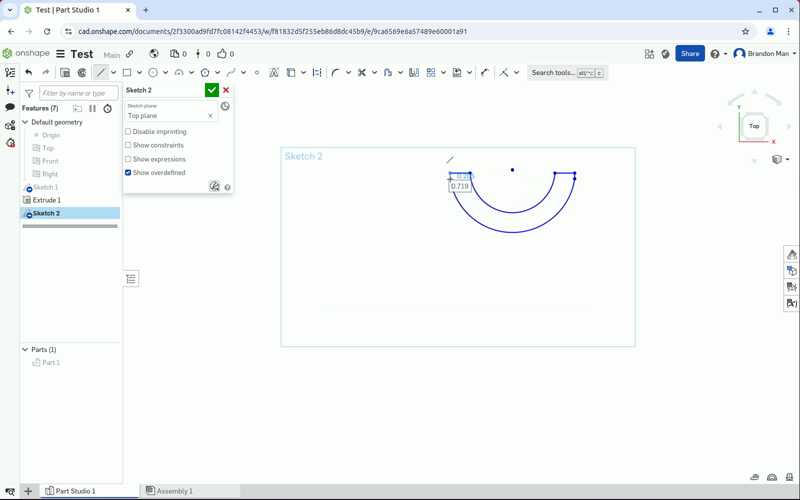
scroll(6)
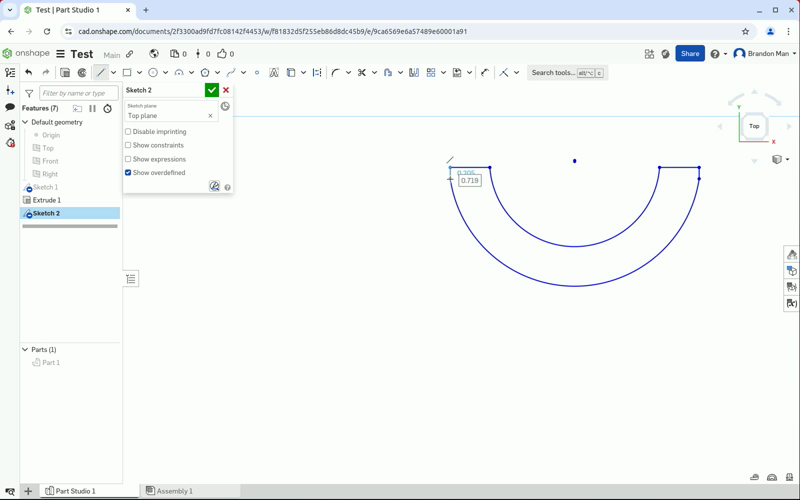
key_up(shift)
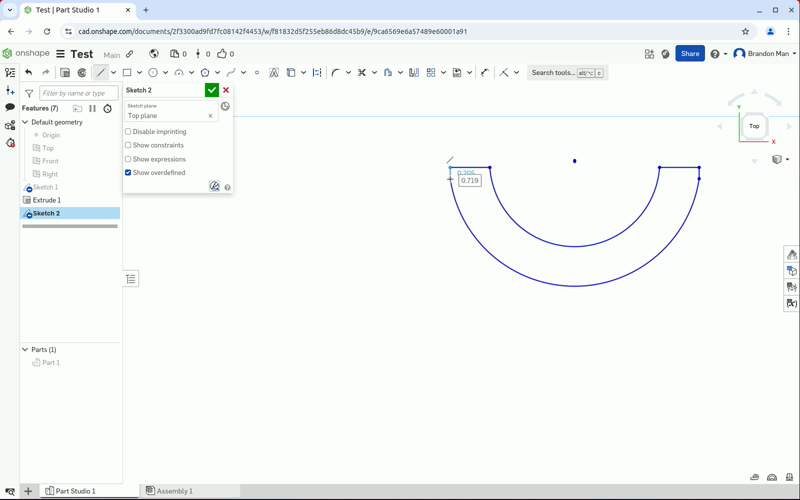
click(450, 178)
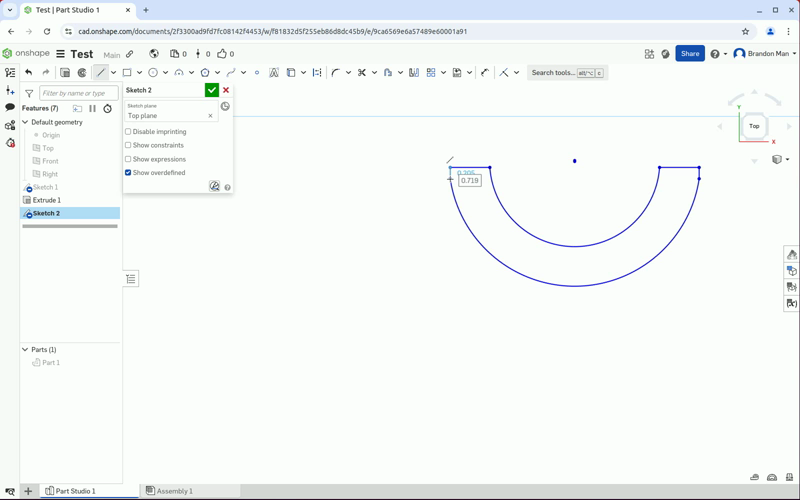
scroll(-6)
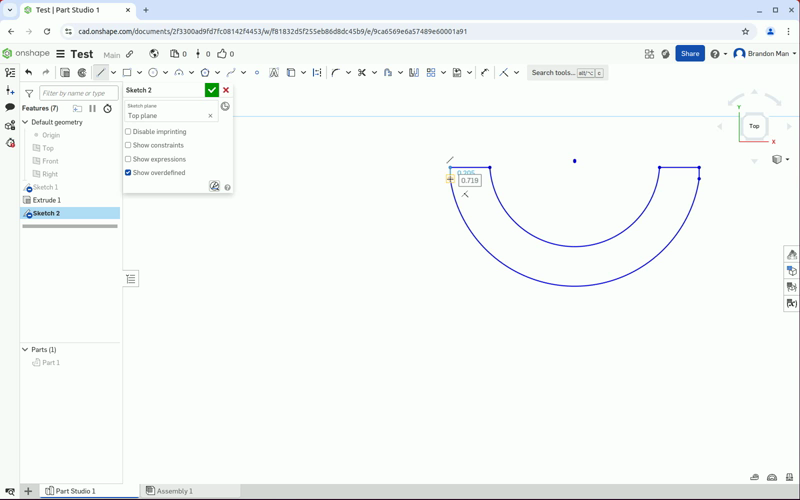
scroll(-6)
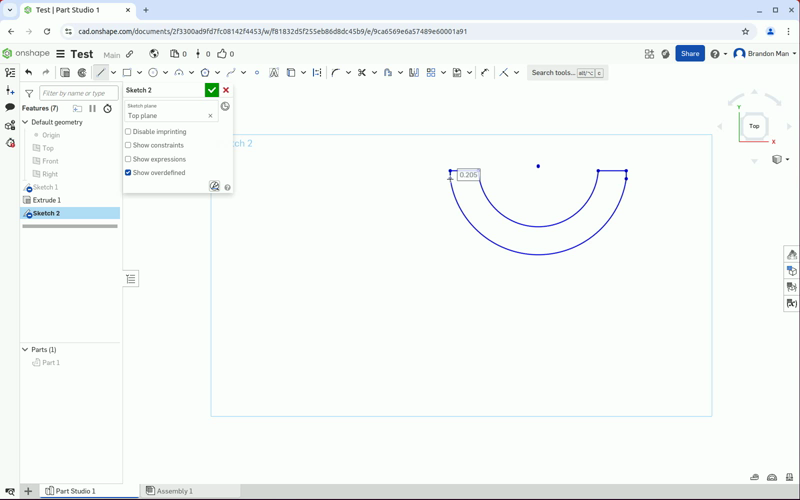
scroll(-6)
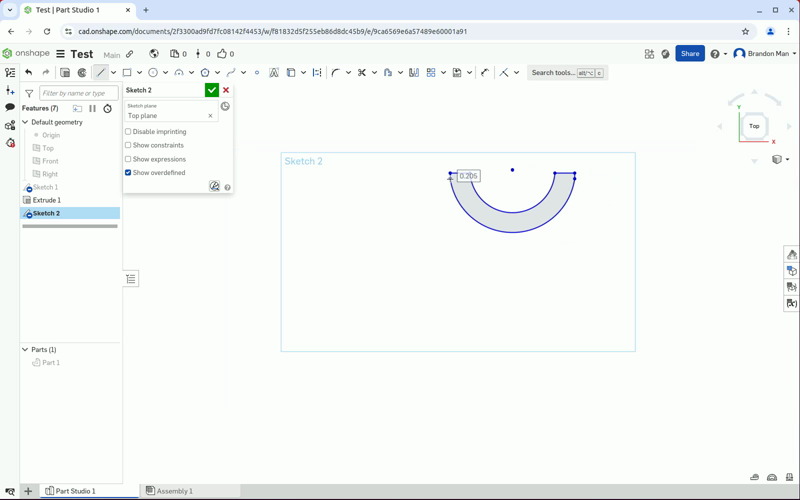
scroll(-6)
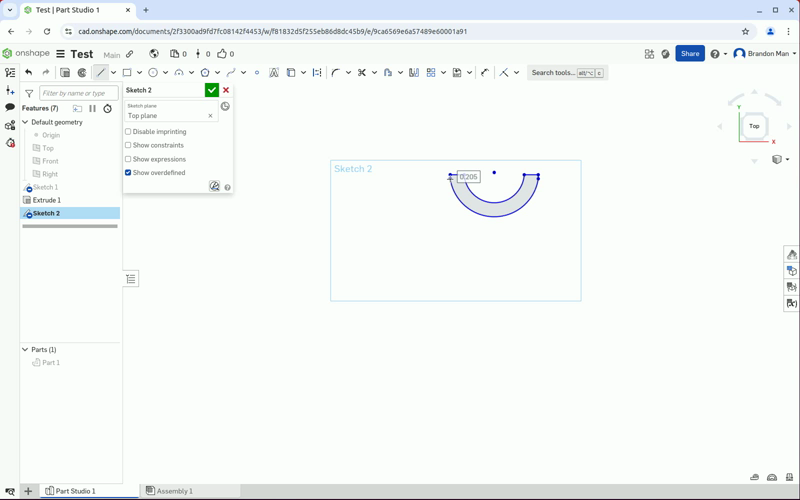
scroll(-6)
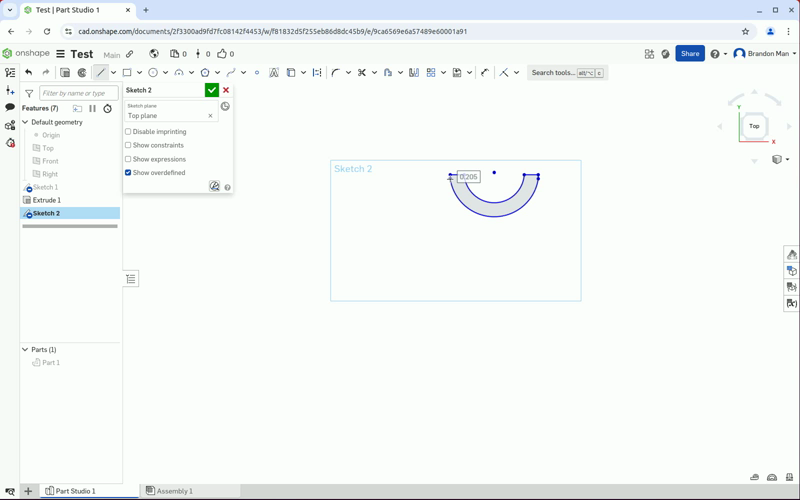
scroll(-6)
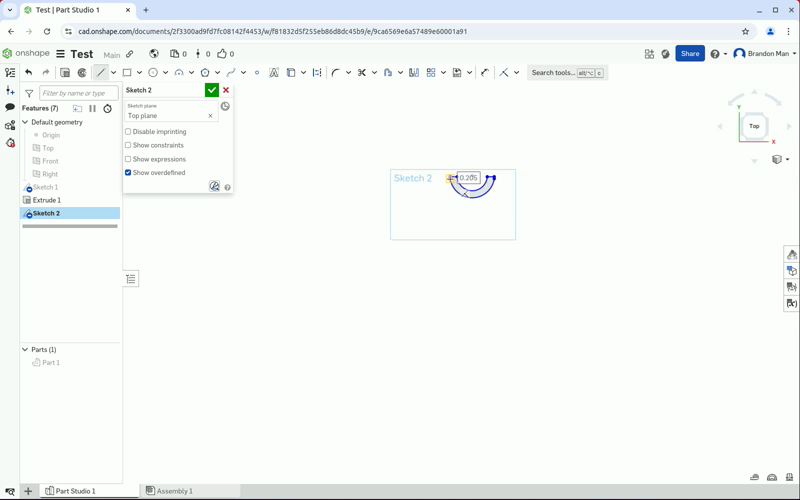
scroll(-6)
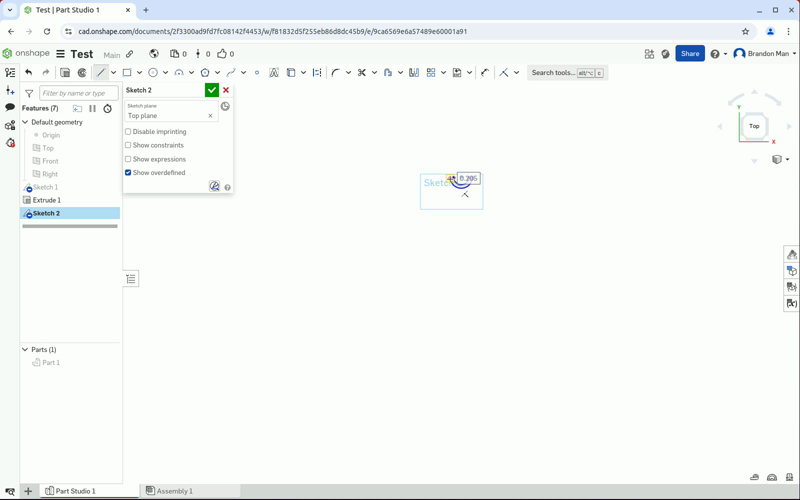
key(esc)
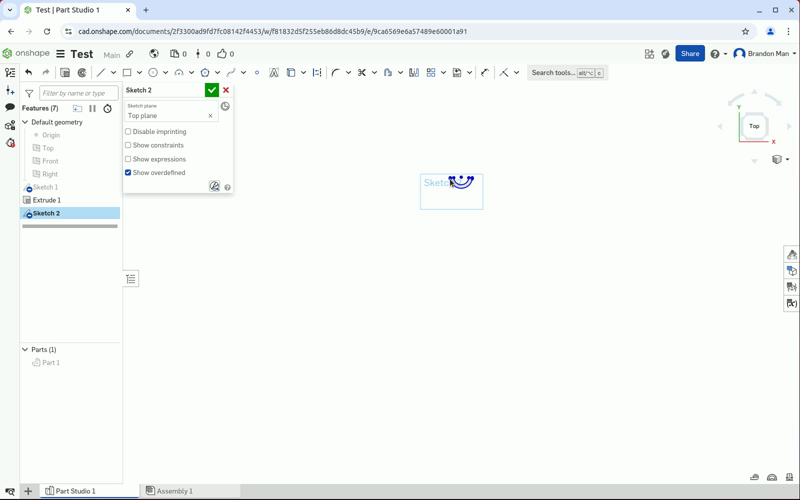
mouse_move(453, 180)
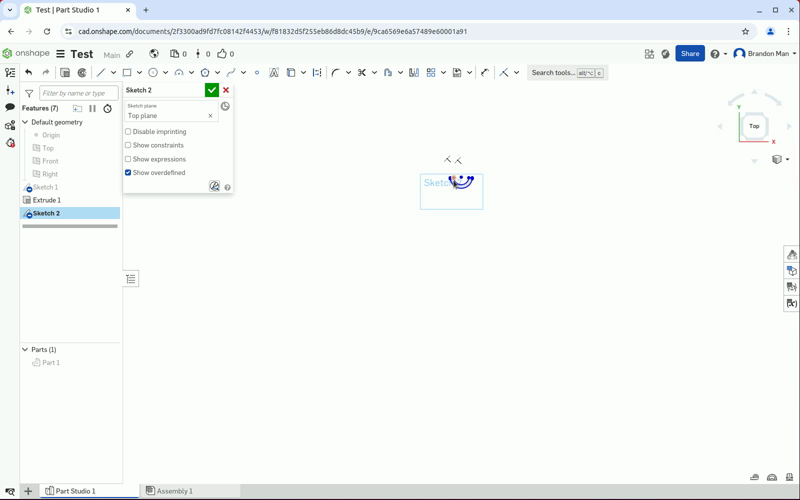
scroll(6)
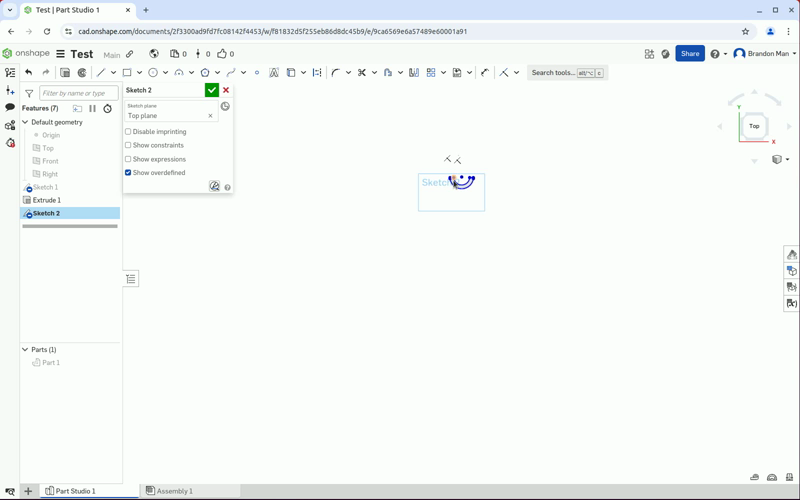
scroll(6)
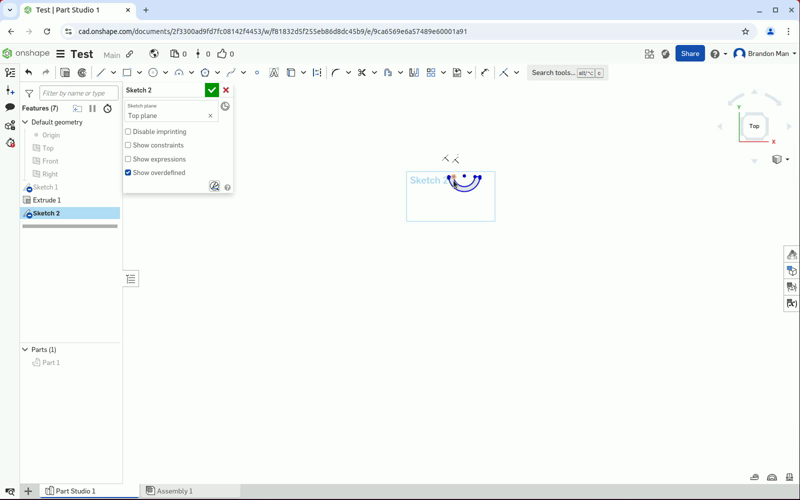
scroll(6)
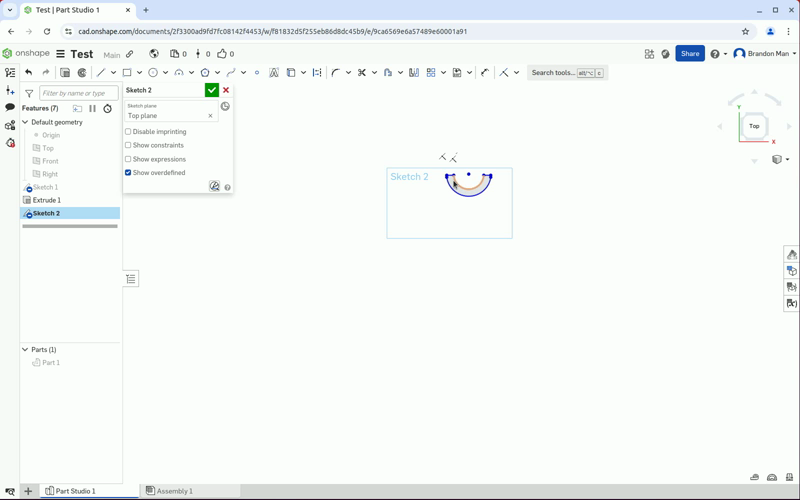
scroll(6)
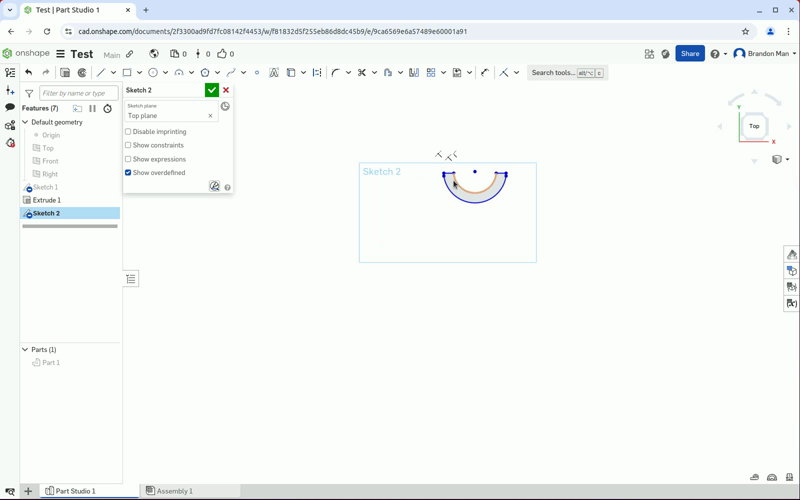
scroll(6)
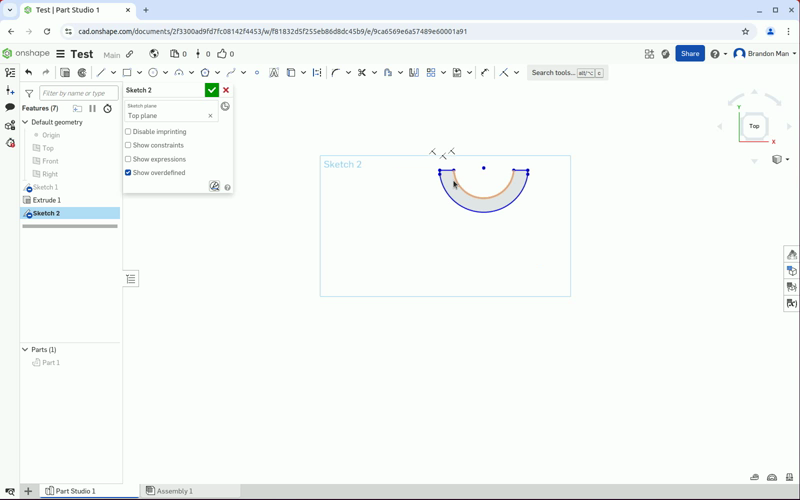
scroll(6)
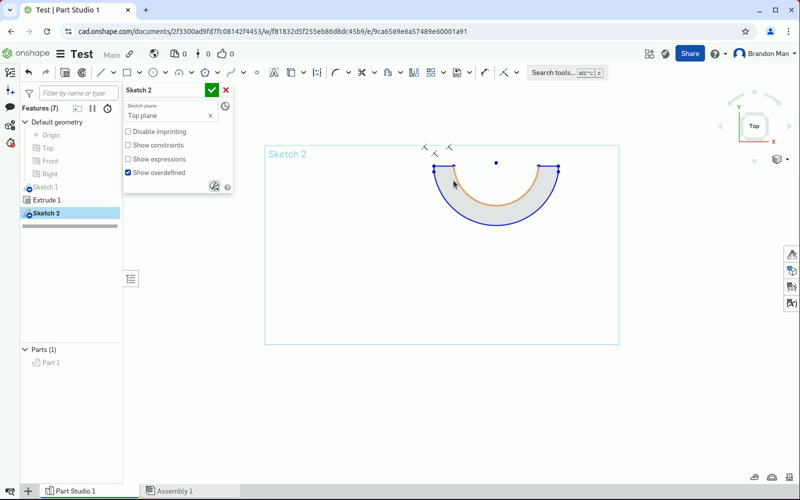
scroll(6)
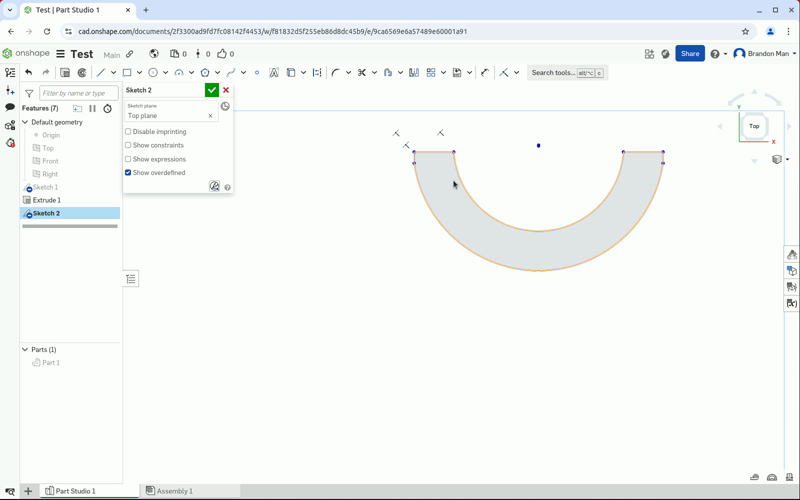
click(453, 180)
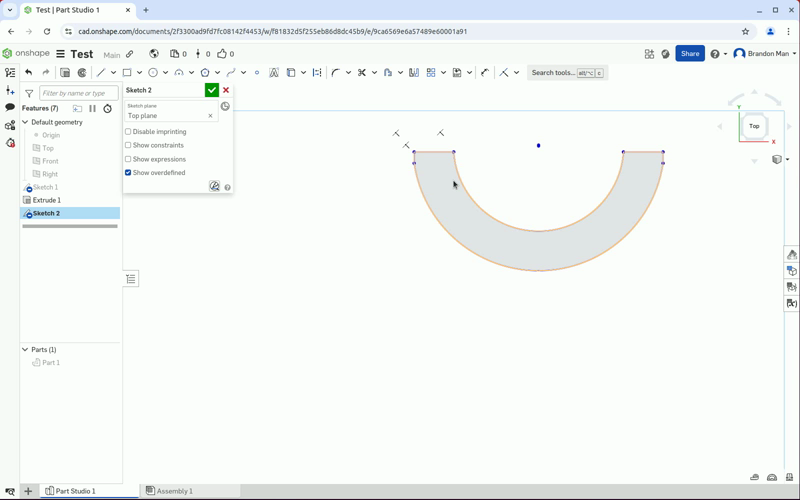
scroll(-6)
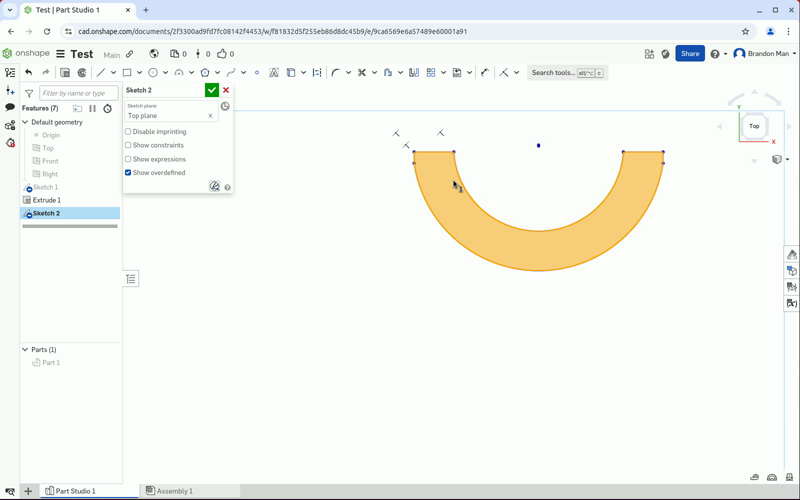
scroll(-6)
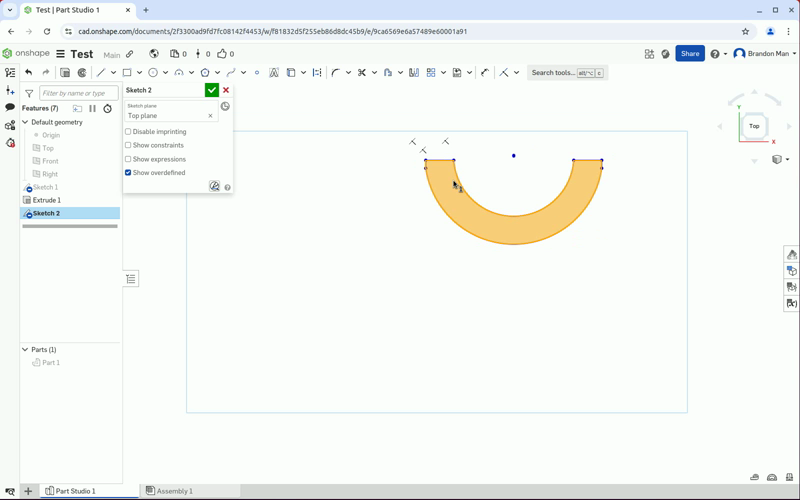
scroll(-6)
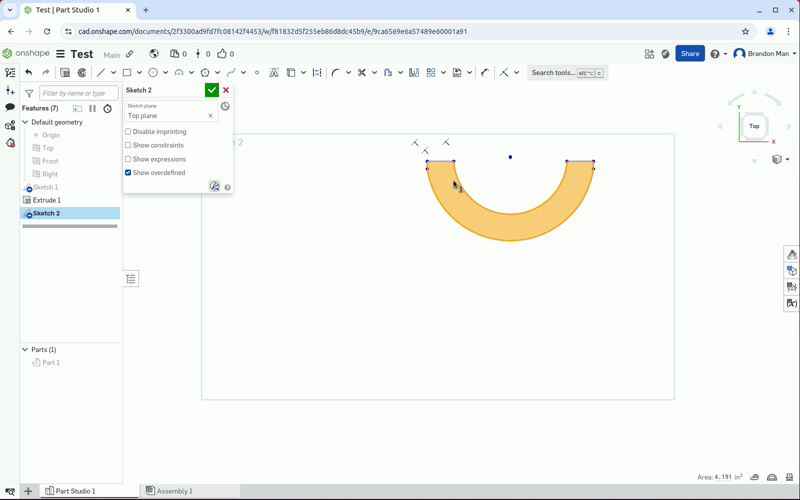
scroll(-6)
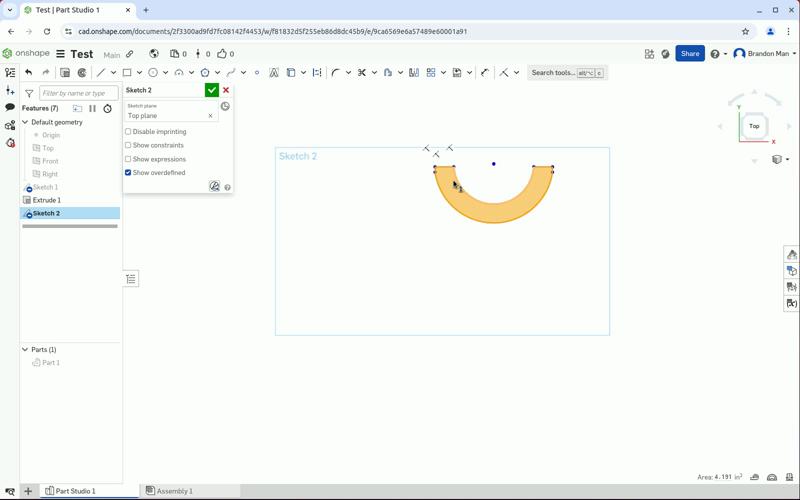
scroll(-6)
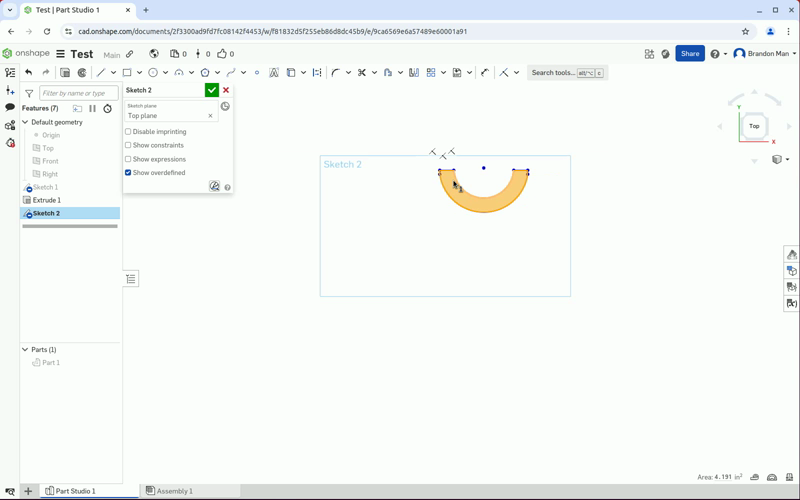
scroll(-6)
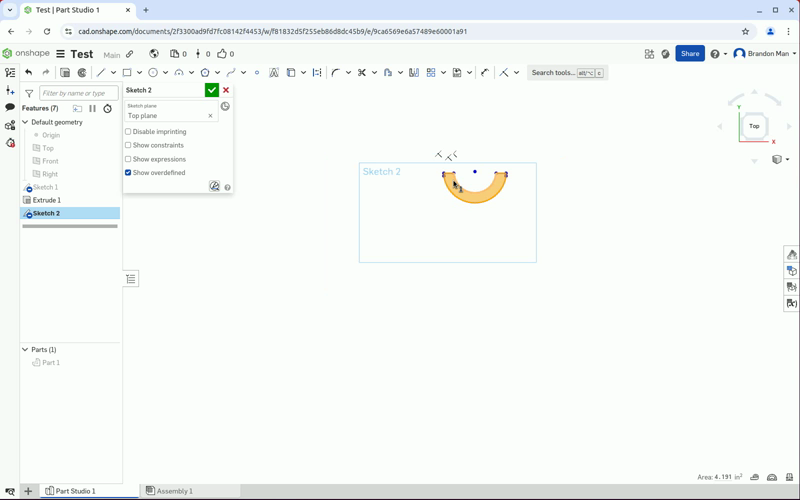
scroll(-6)
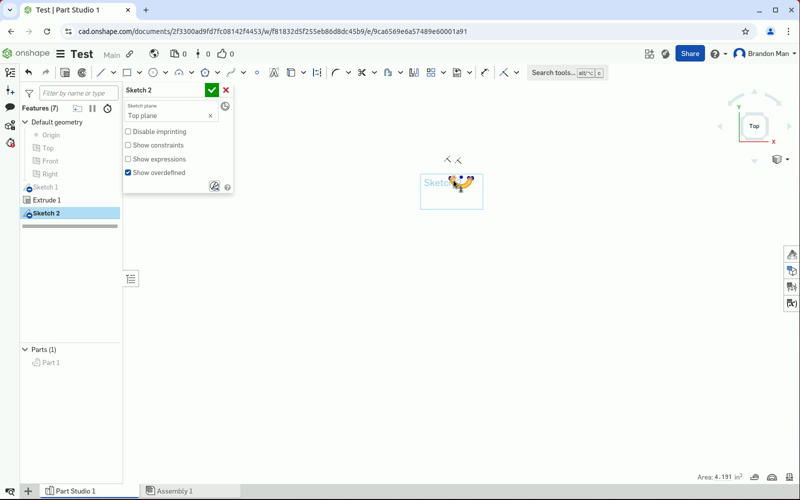
mouse_move(73, 352)
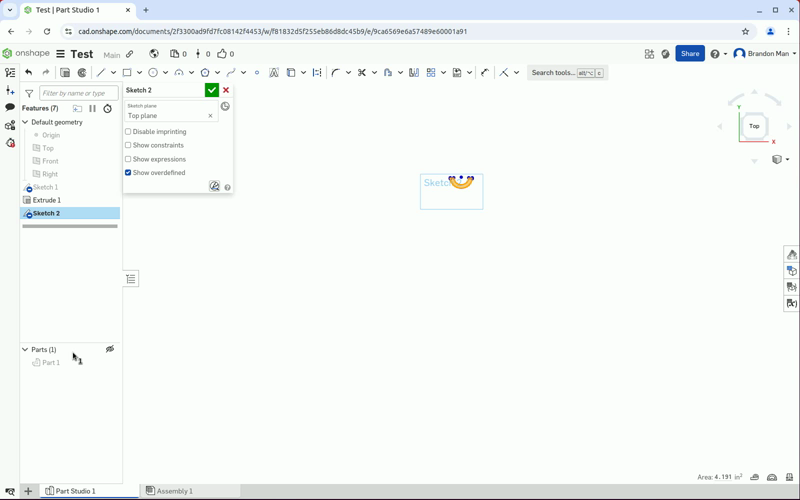
key(shift+y)
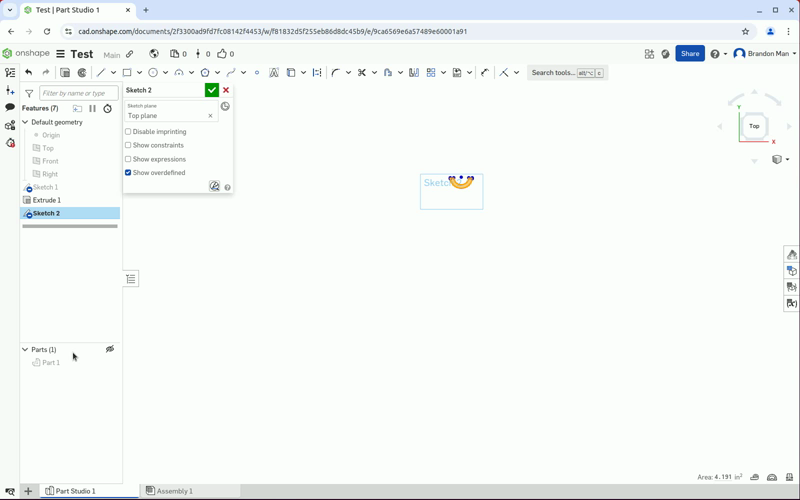
key(shift+e)
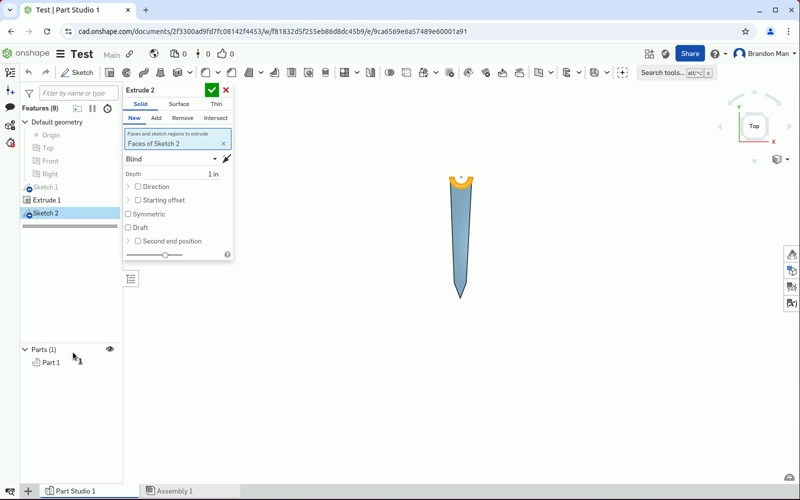
mouse_move(143, 106)
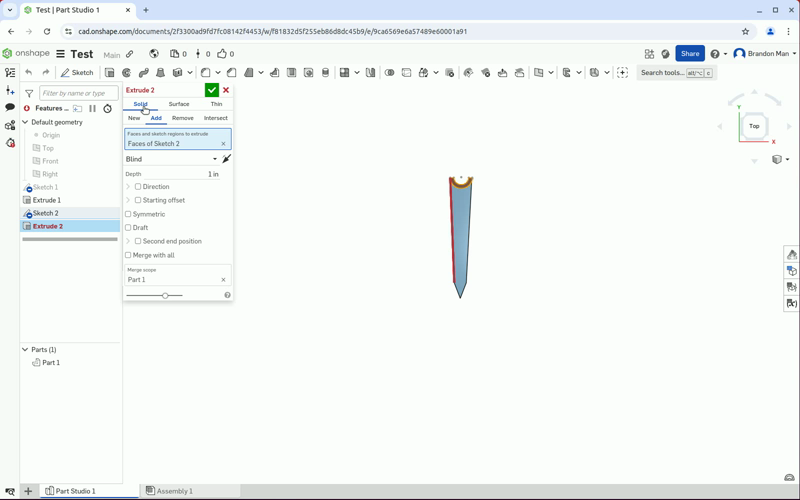
click(143, 106)
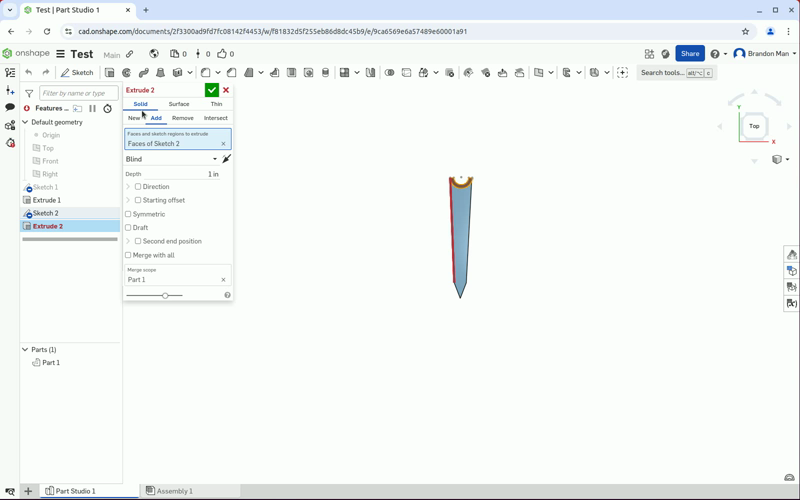
mouse_move(137, 120)
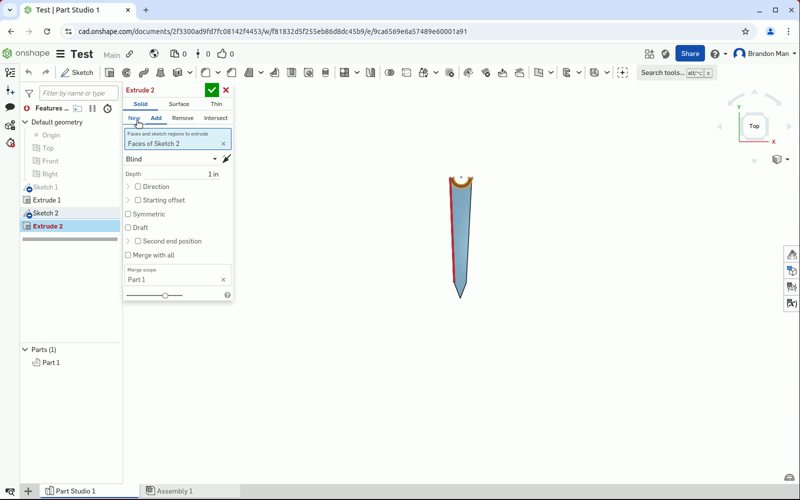
click(137, 120)
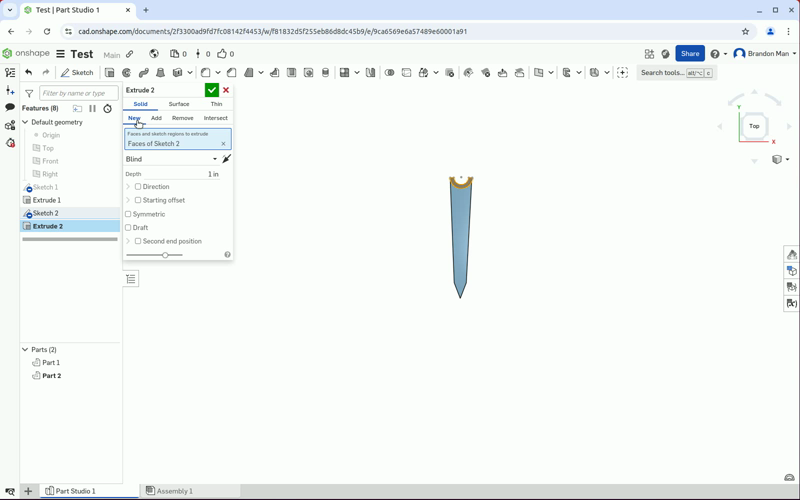
key(tab, 4)
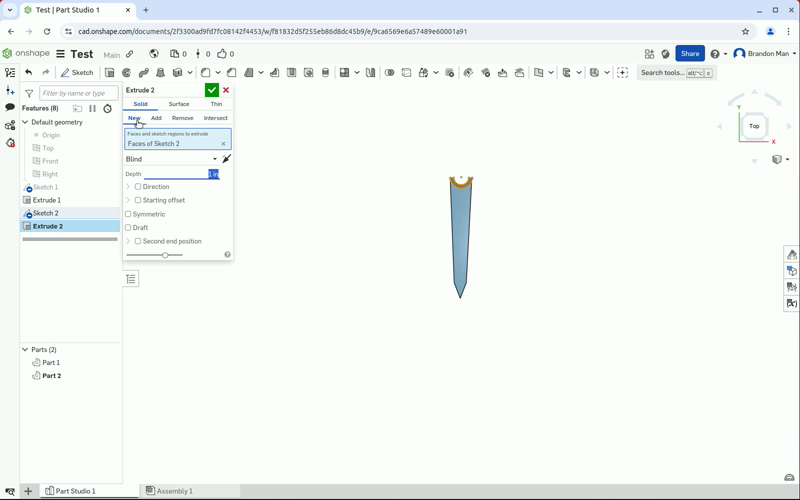
text(4.333)
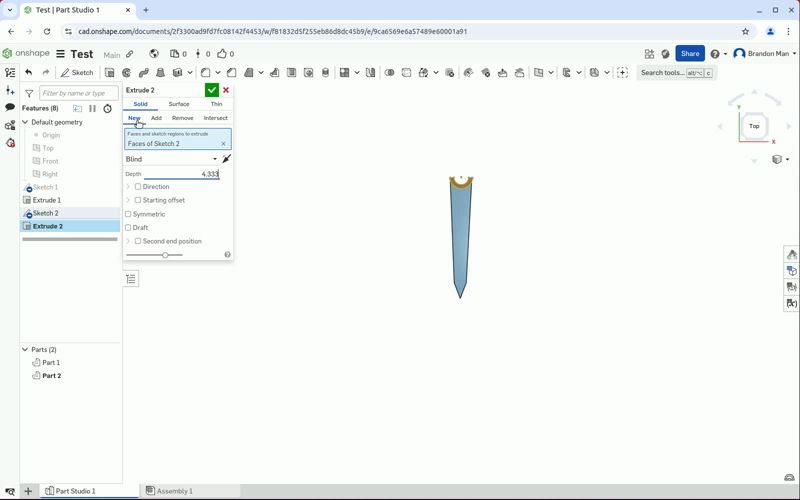
key(enter)
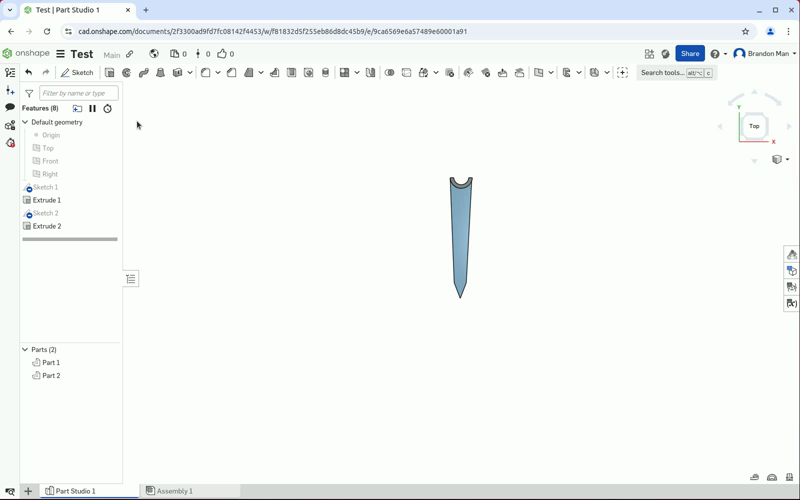
key(shift+h)
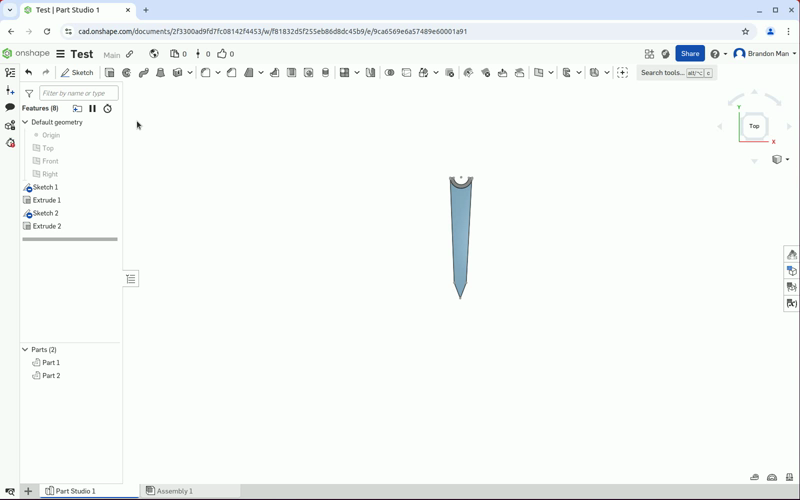
key(shift+h)
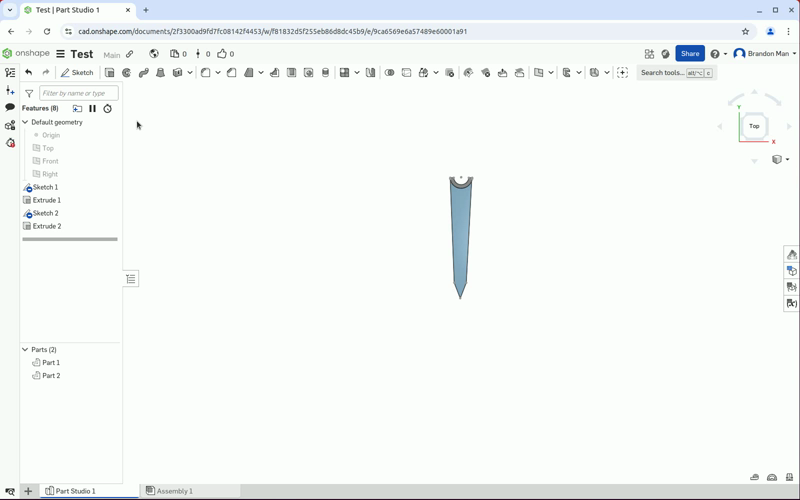
key(shift+7)
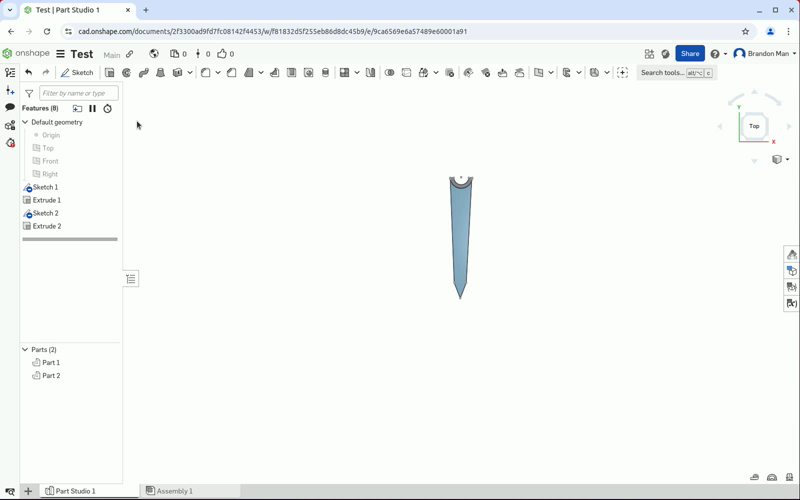
key(up, 3)
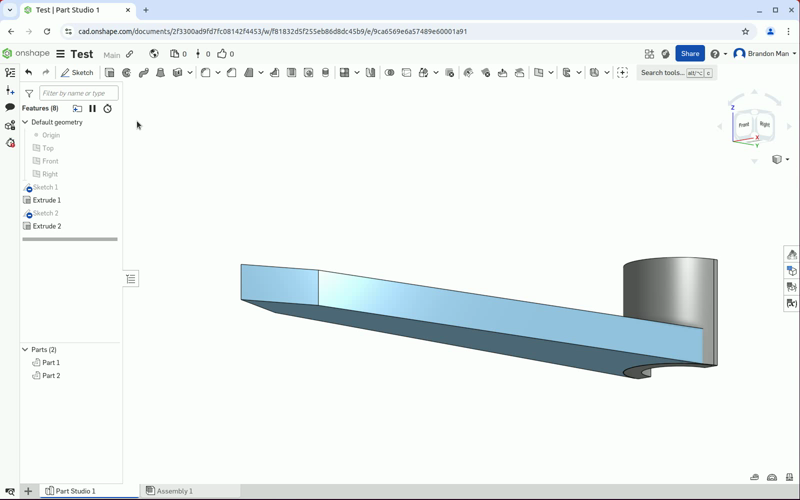
key(left, 3)
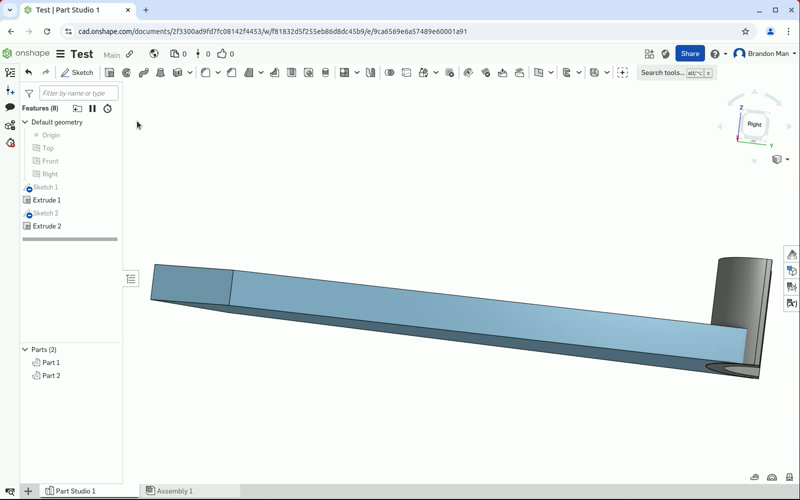
key(right, 3)
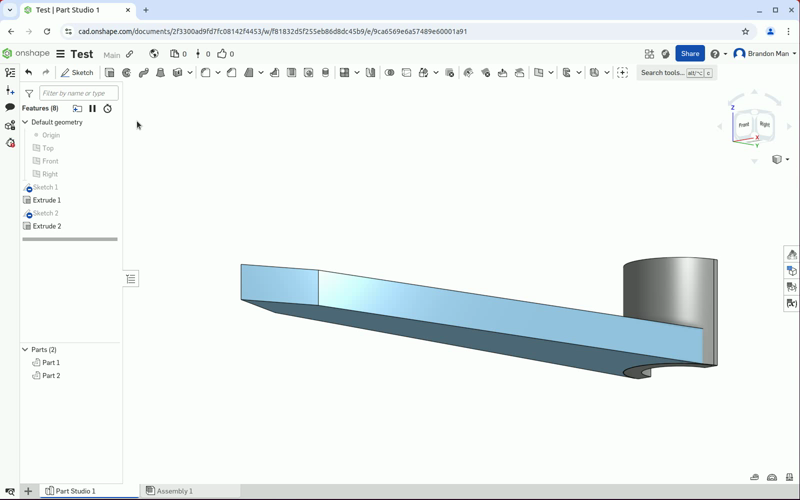
key(down, 3)
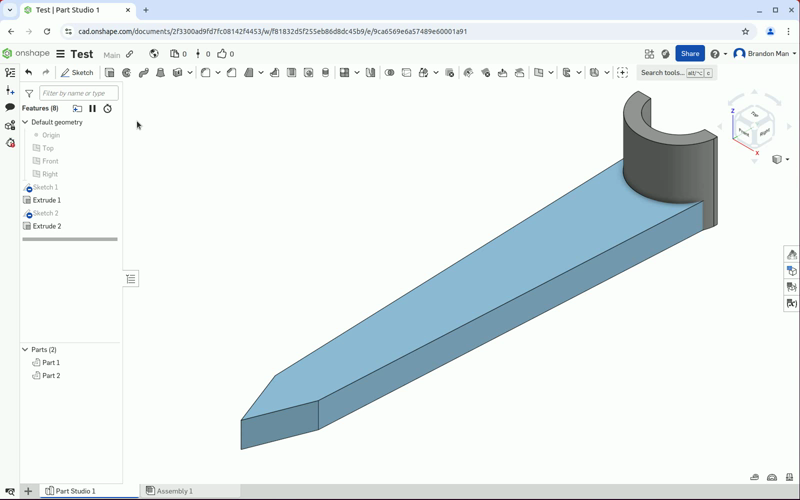
mouse_move(73, 189)
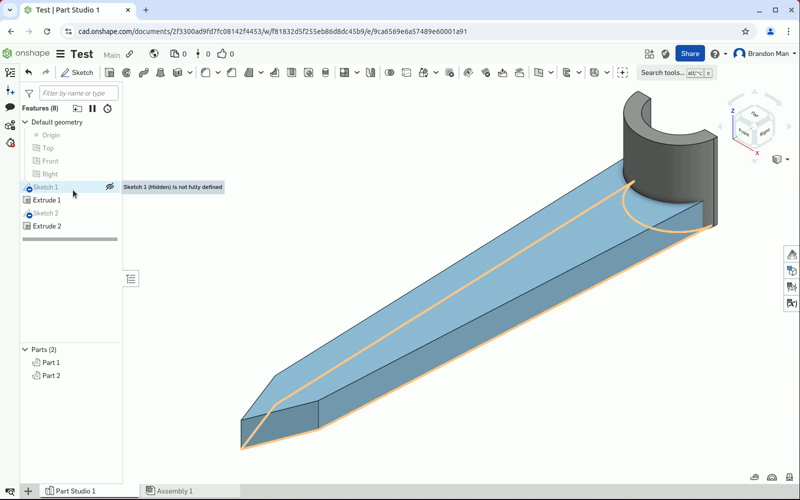
click(73, 189)